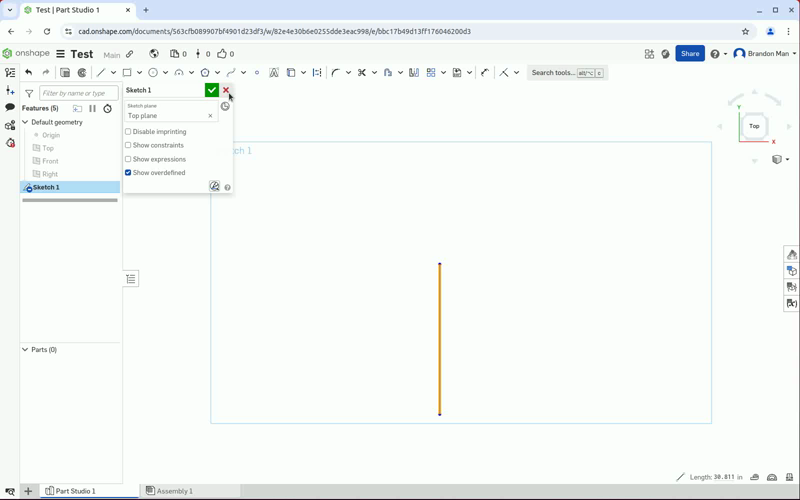
key(shift+h)
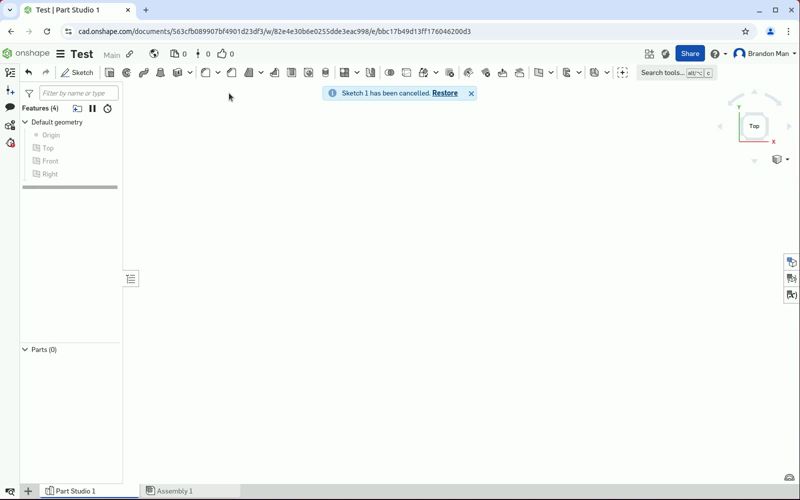
mouse_move(73, 352)
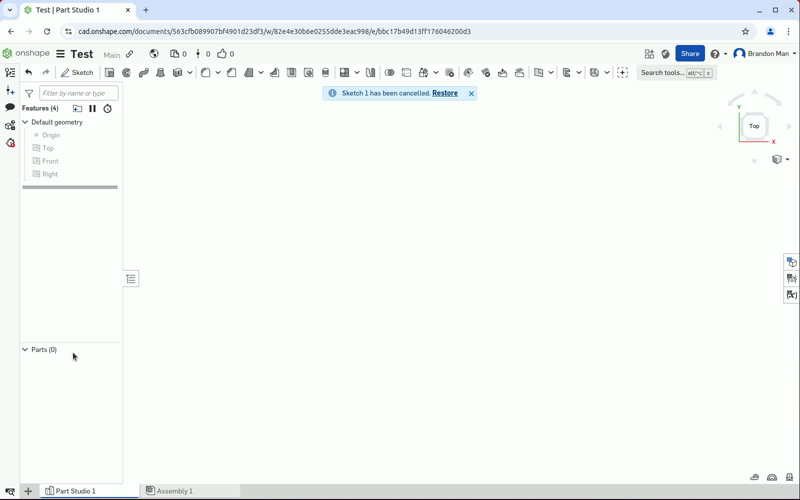
key(y)
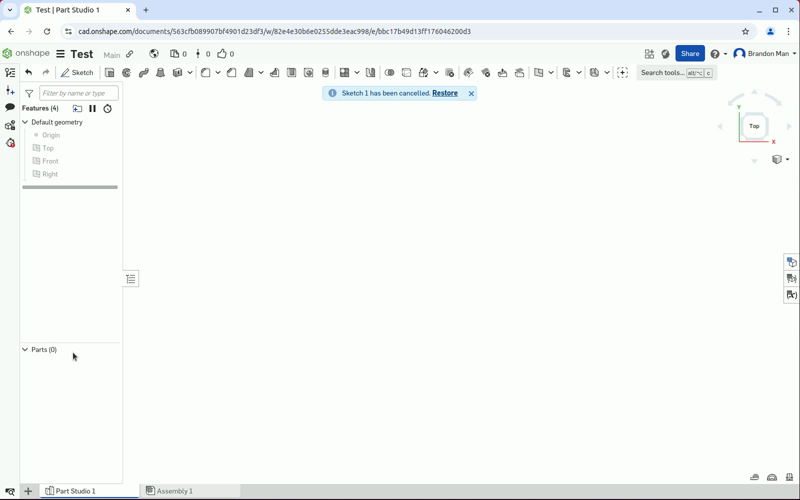
key(shift+p)
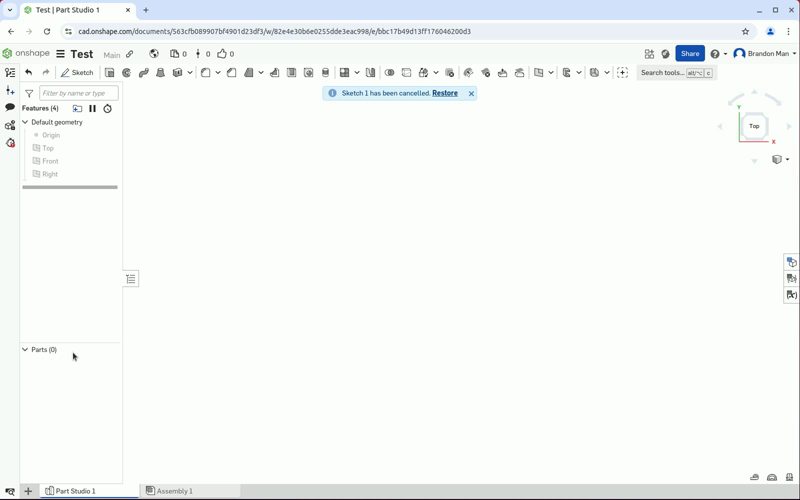
key(space)
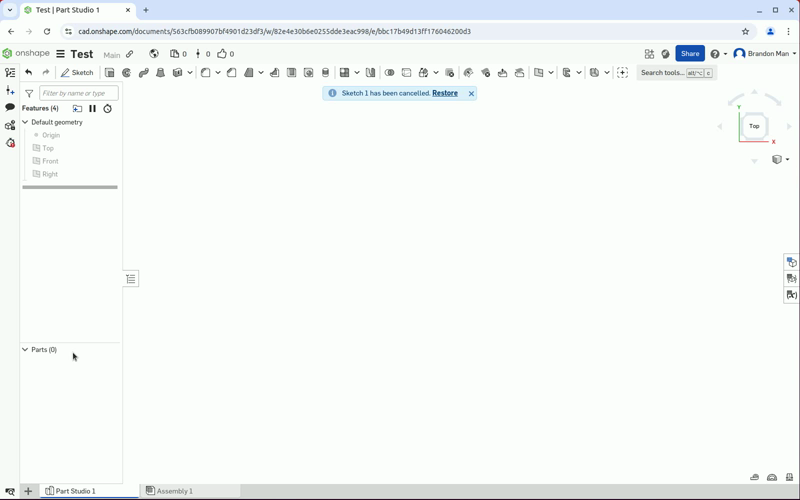
key_down(shift)
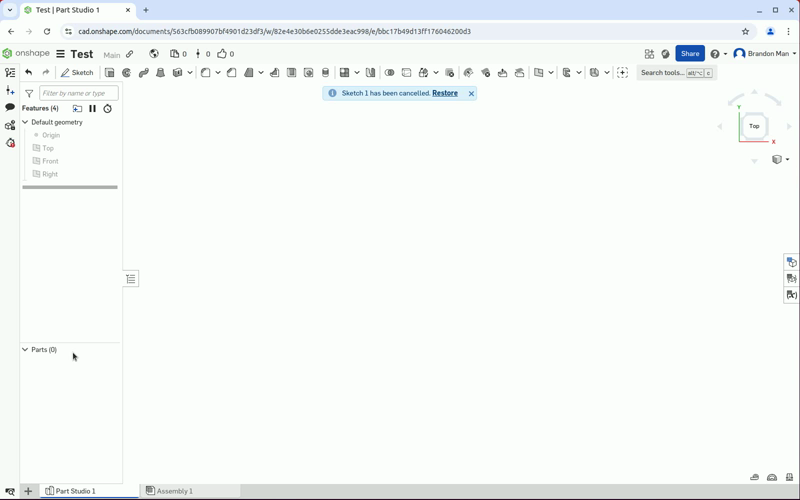
key(up)
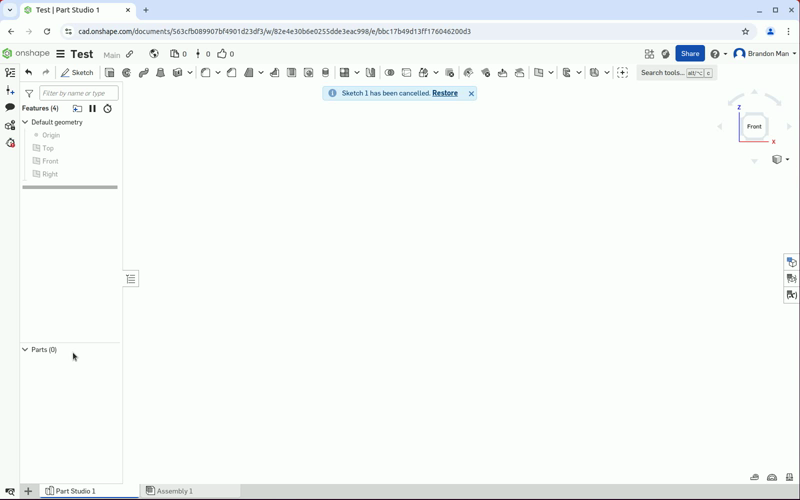
key_up(shift)
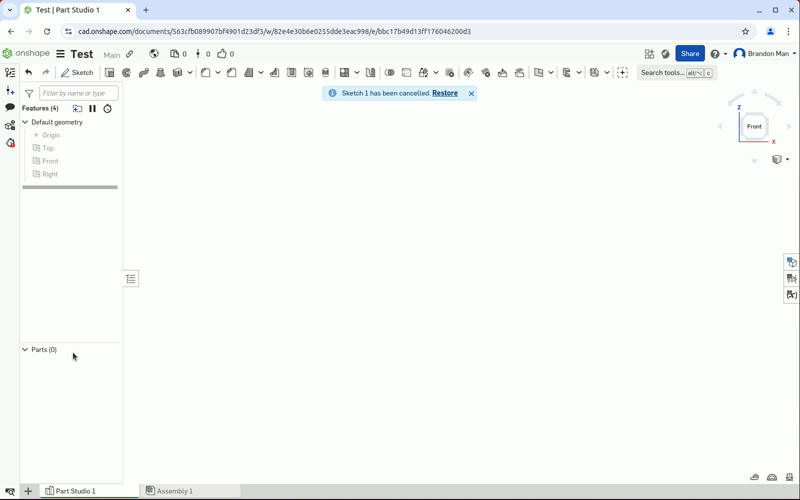
mouse_move(73, 352)
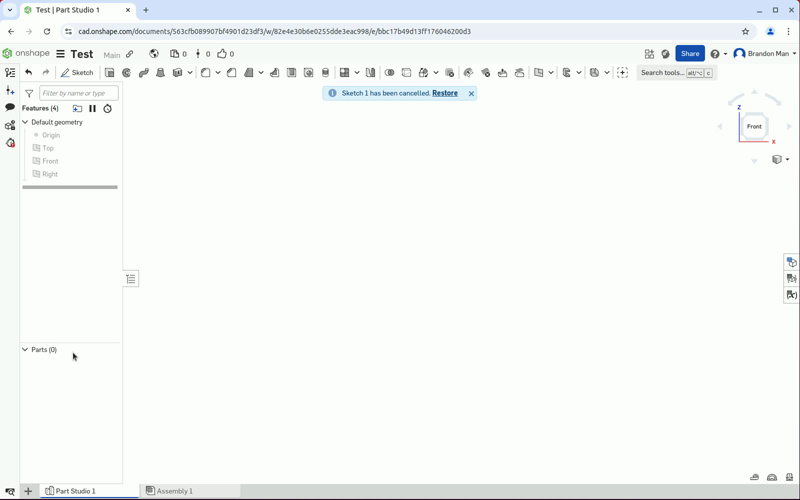
key(shift+y)
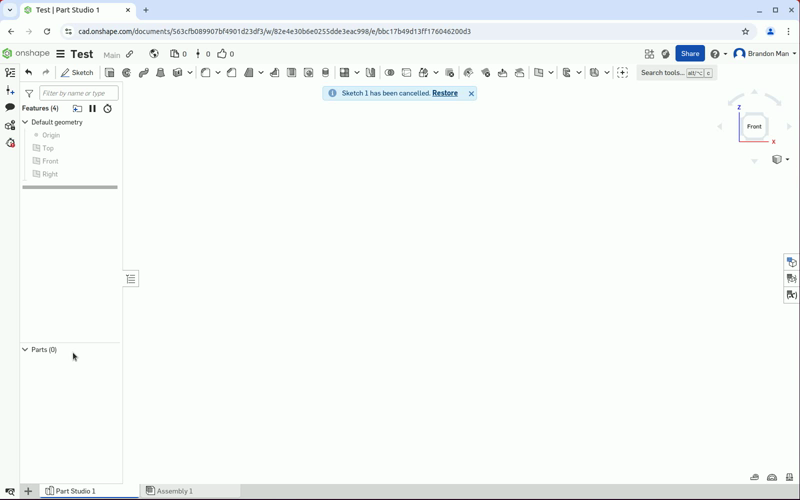
key(shift+s)
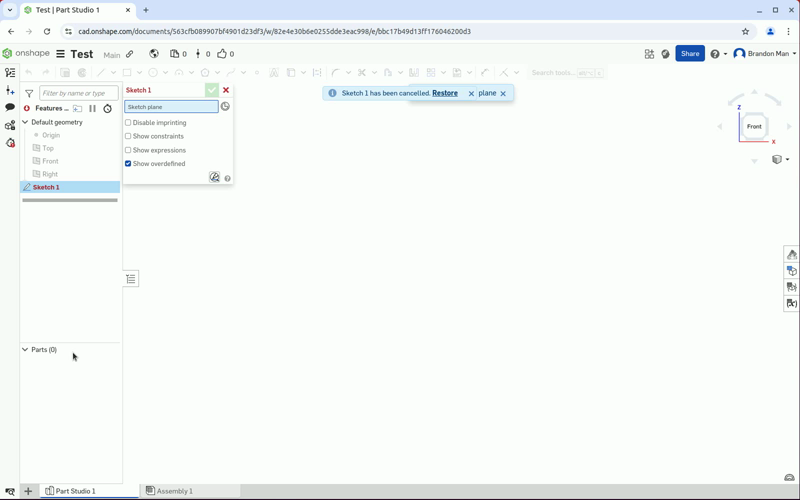
mouse_move(73, 163)
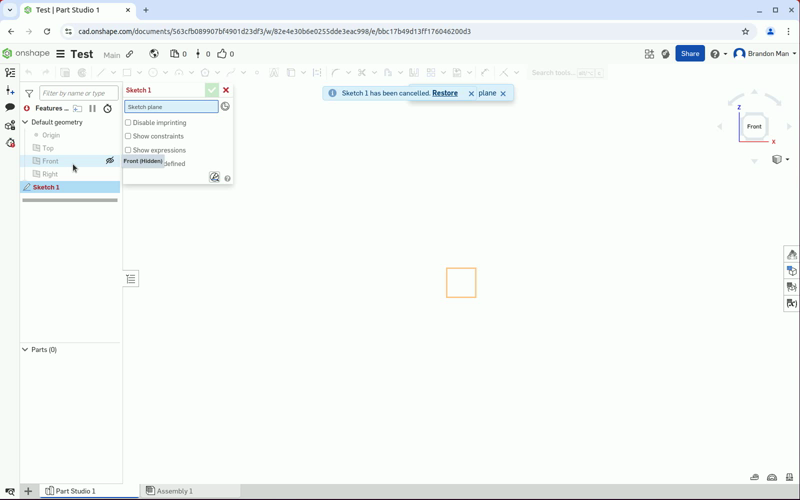
click(73, 163)
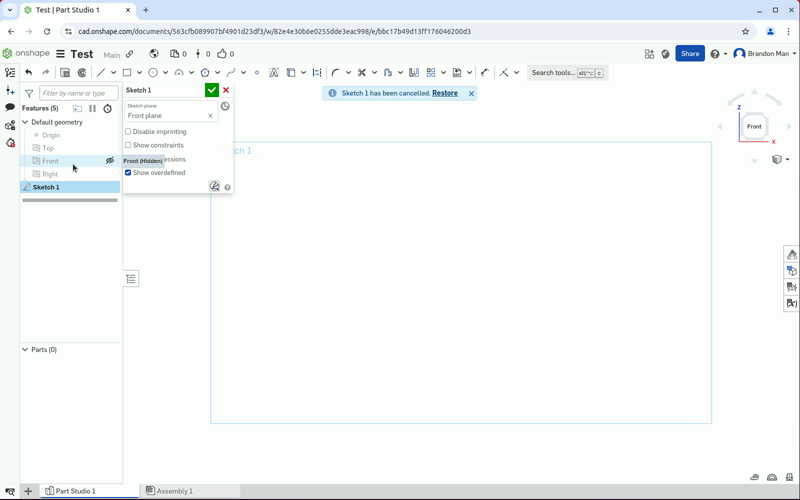
mouse_move(73, 352)
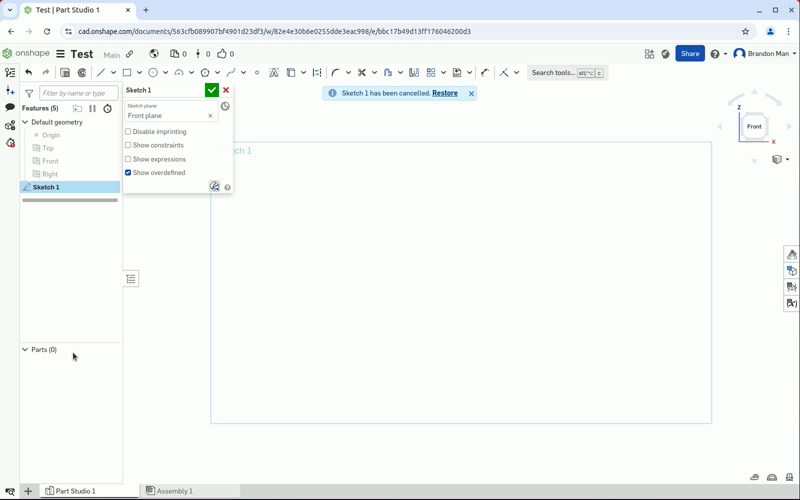
key(y)
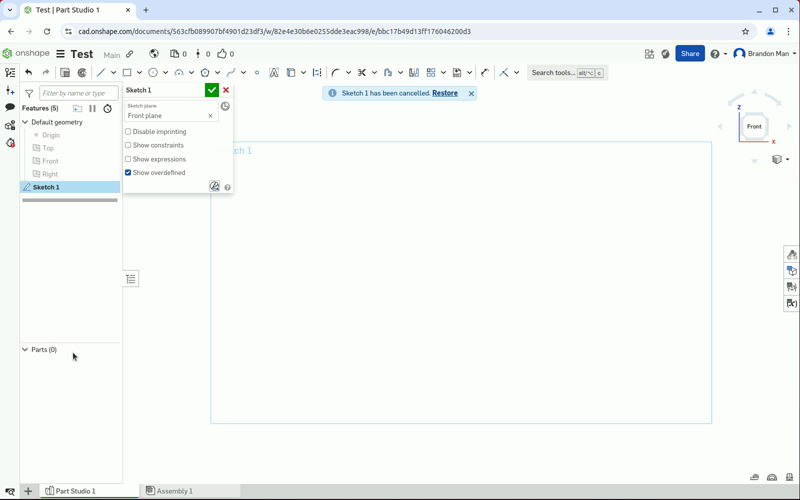
key(l)
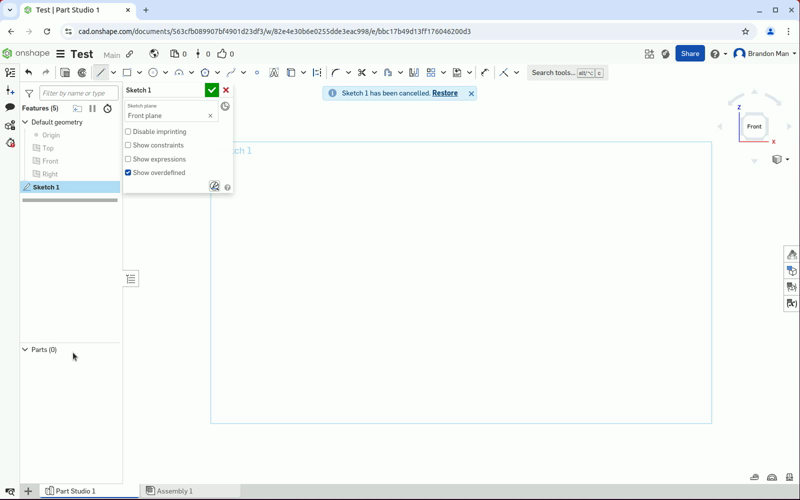
key_down(shift)
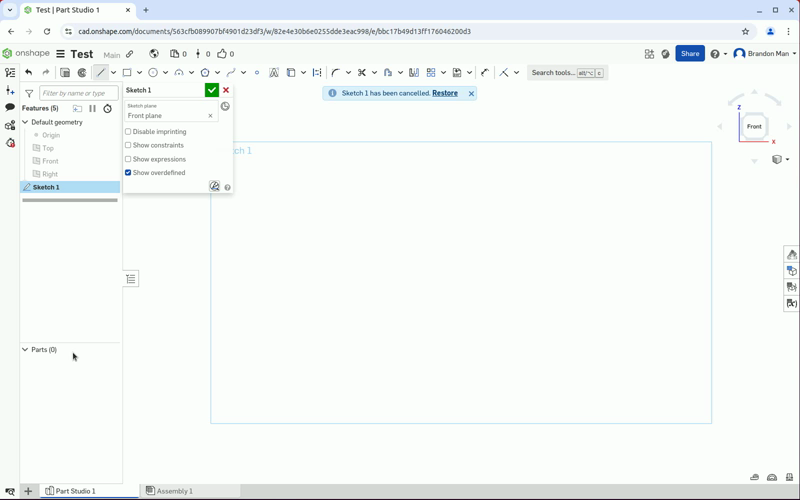
mouse_move(460, 282)
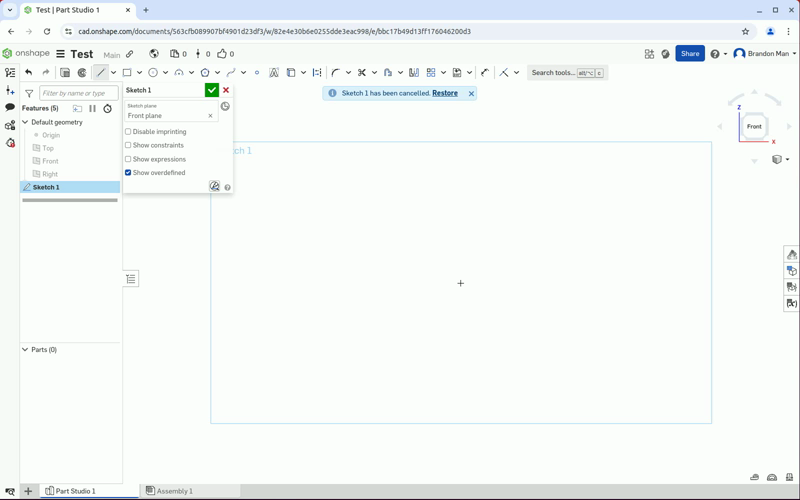
click(460, 282)
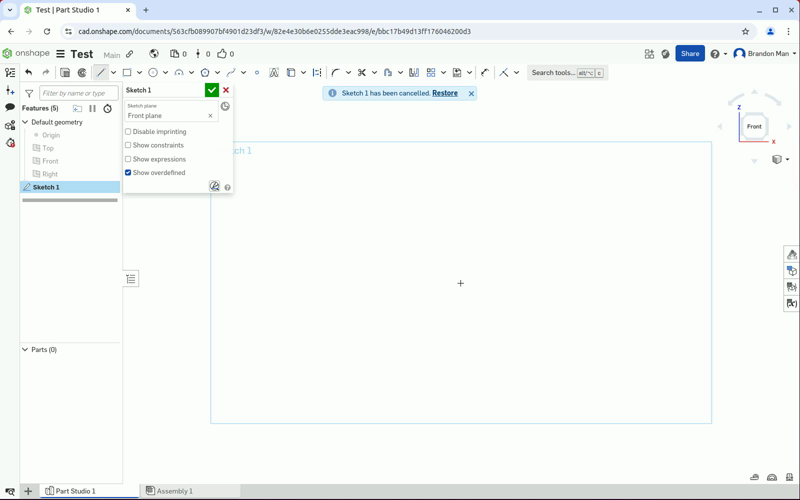
key_up(shift)
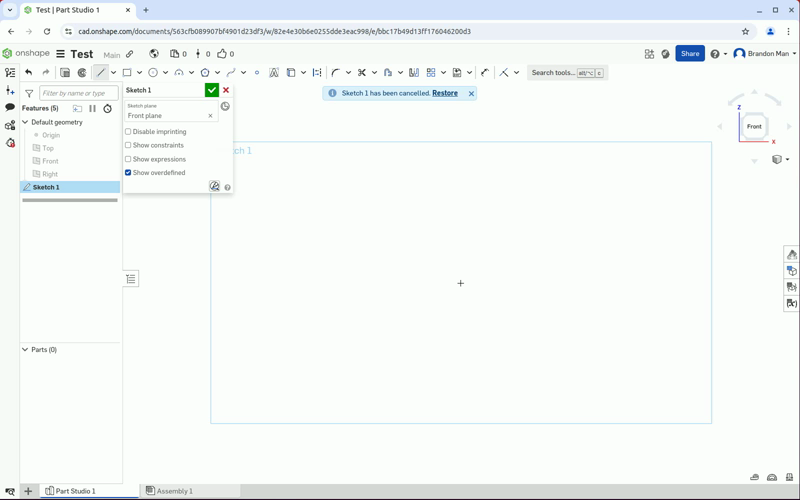
key_down(shift)
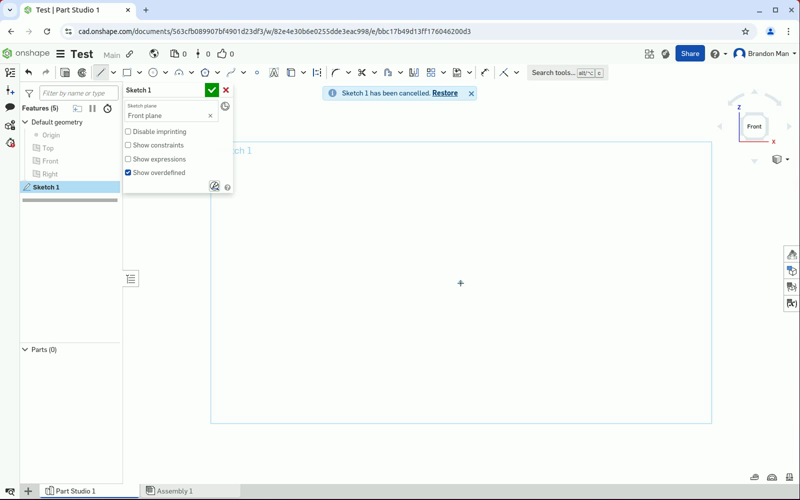
mouse_move(490, 282)
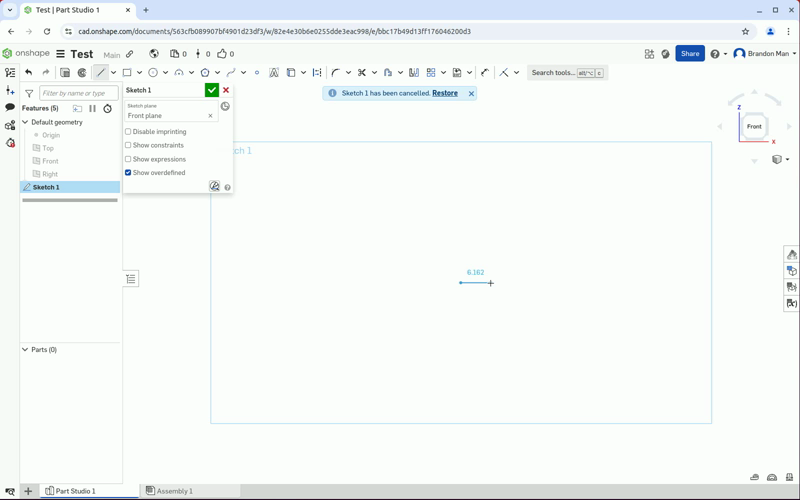
mouse_move(500, 282)
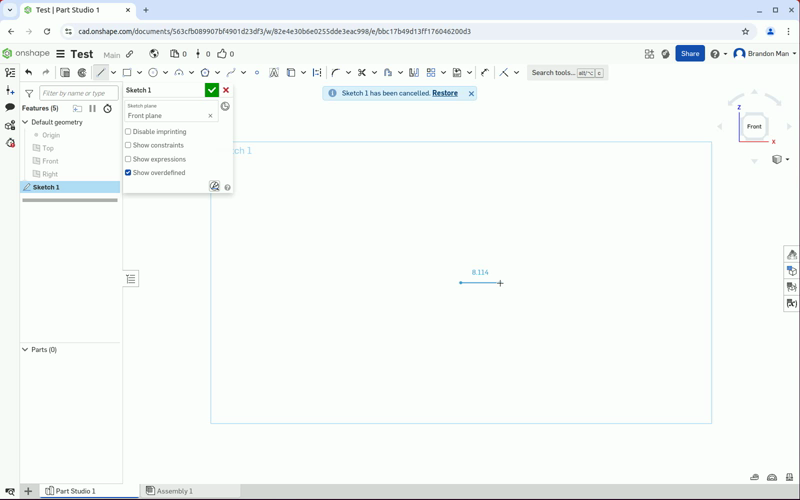
click(500, 282)
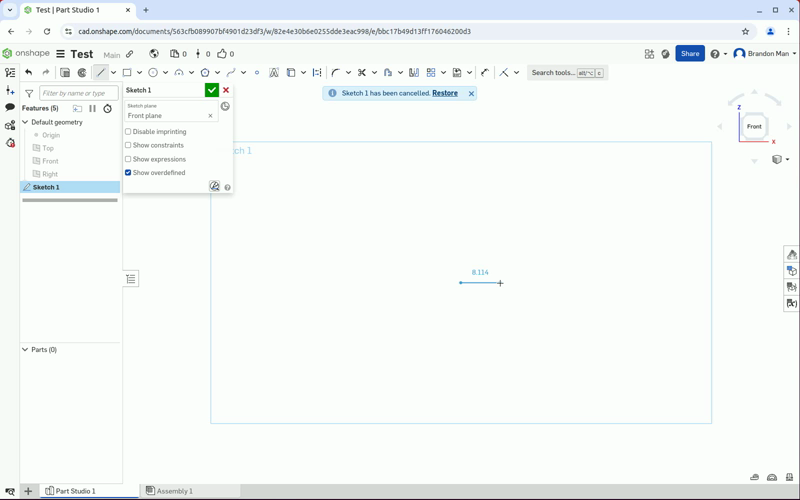
key_up(shift)
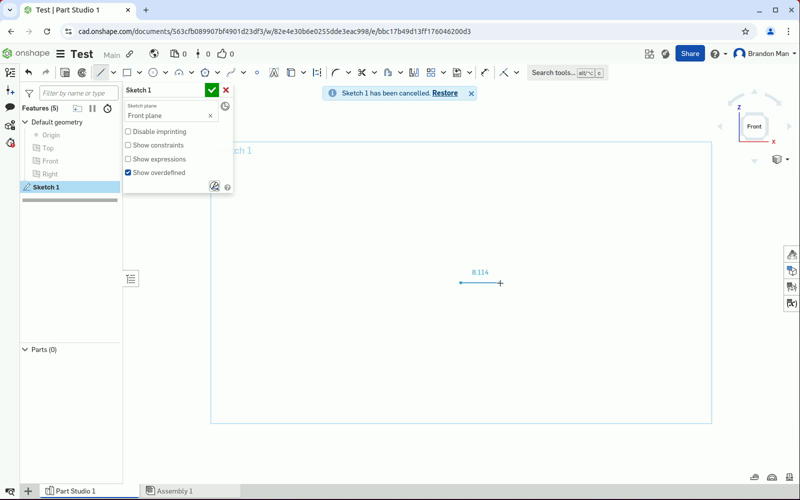
key_down(shift)
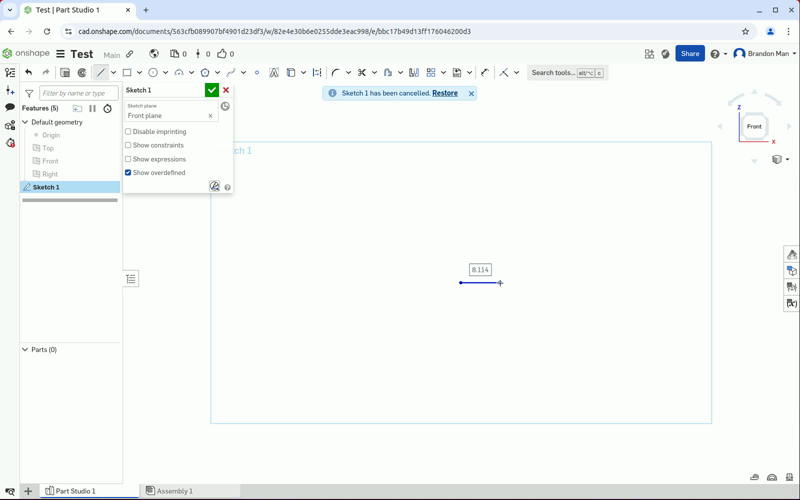
mouse_move(530, 282)
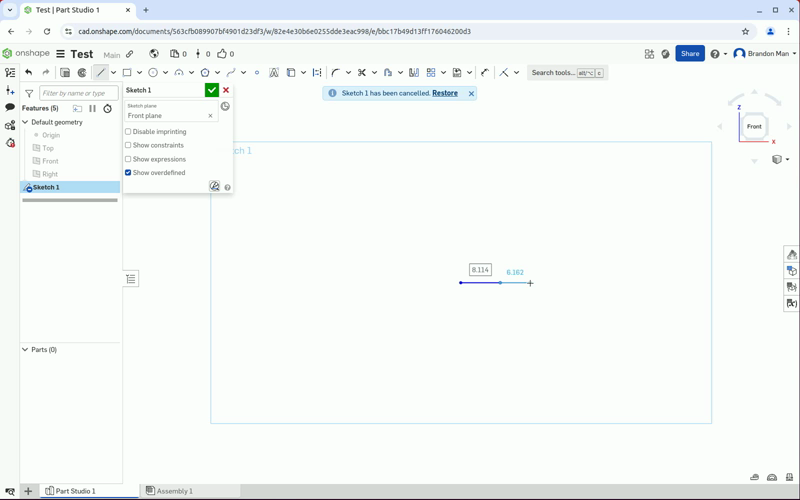
mouse_move(500, 265)
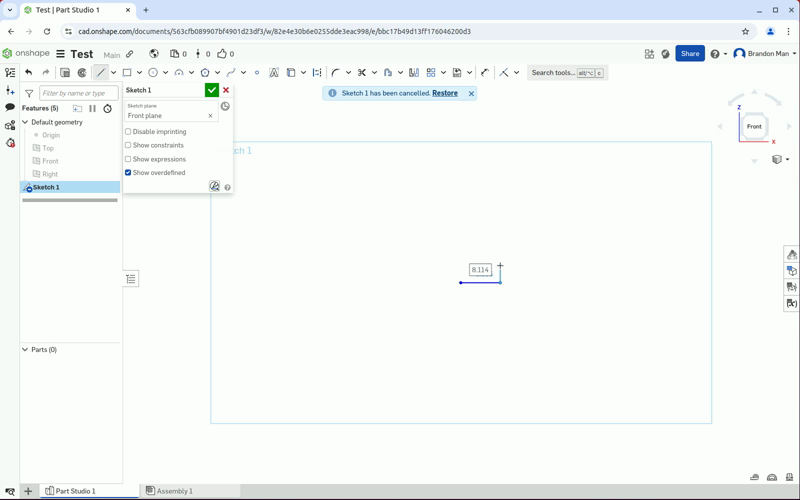
click(500, 265)
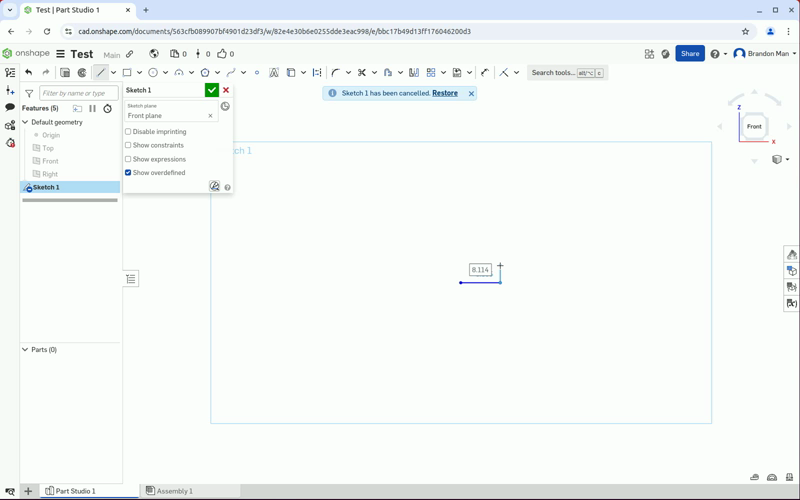
key_up(shift)
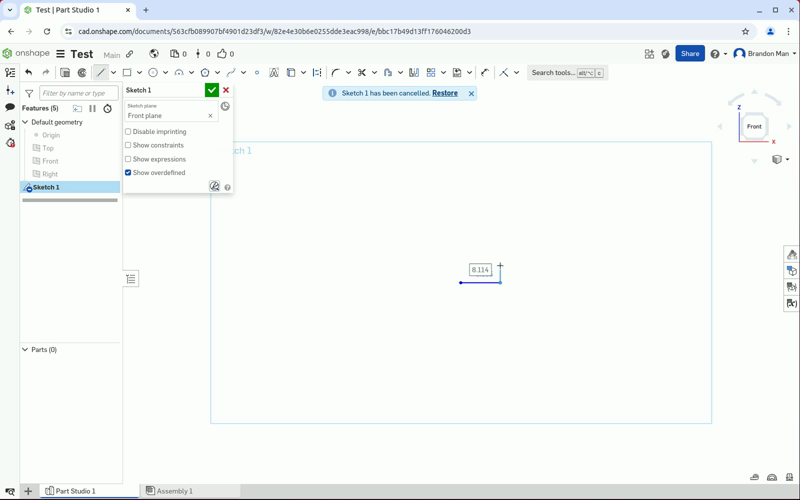
key_down(shift)
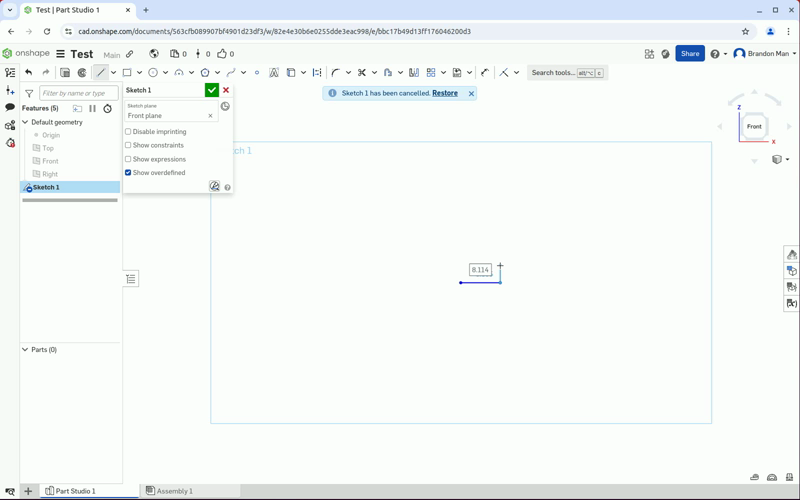
mouse_move(530, 265)
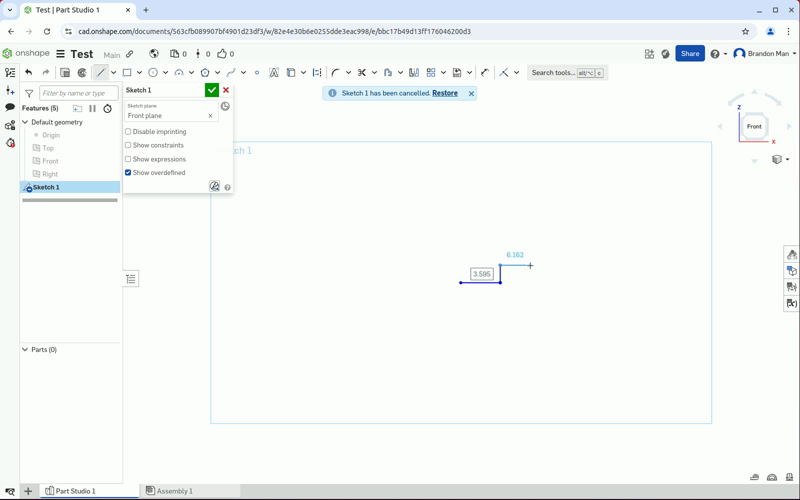
mouse_move(460, 265)
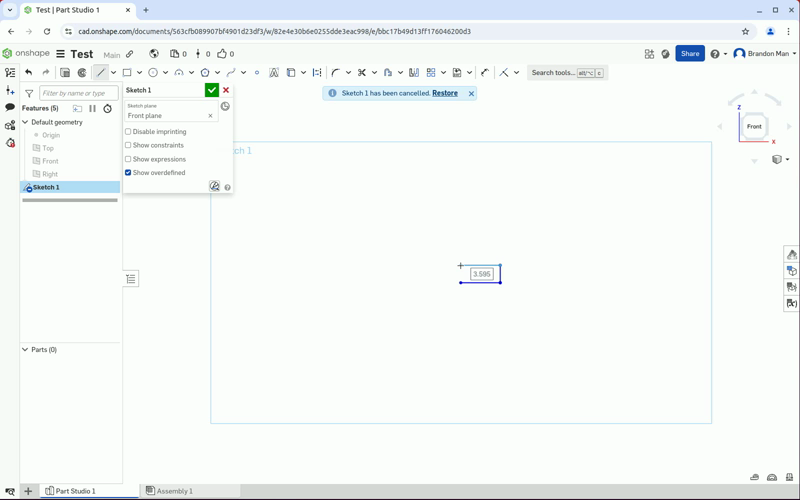
click(460, 265)
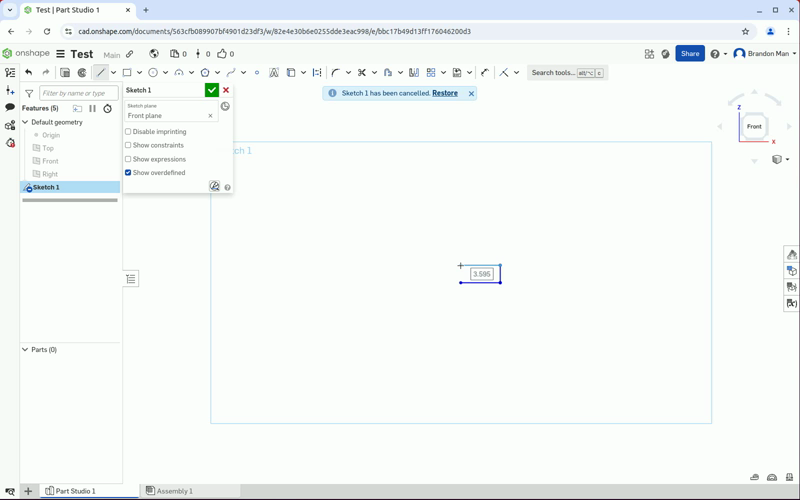
key_up(shift)
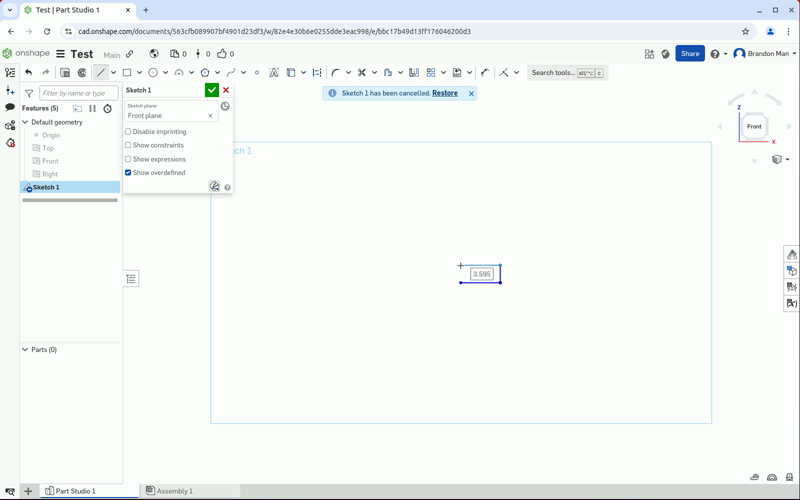
mouse_move(490, 265)
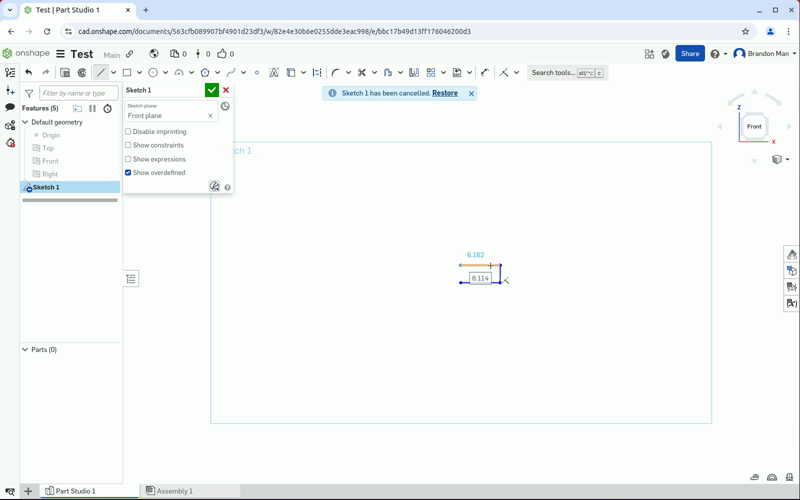
key_down(shift)
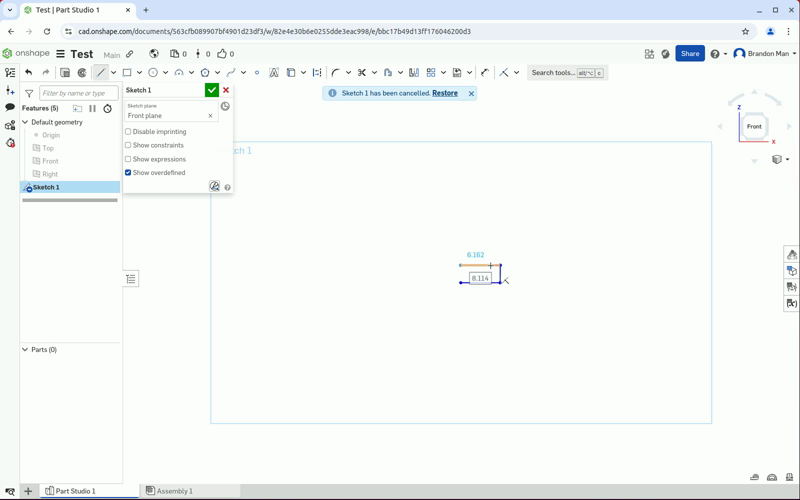
mouse_move(460, 282)
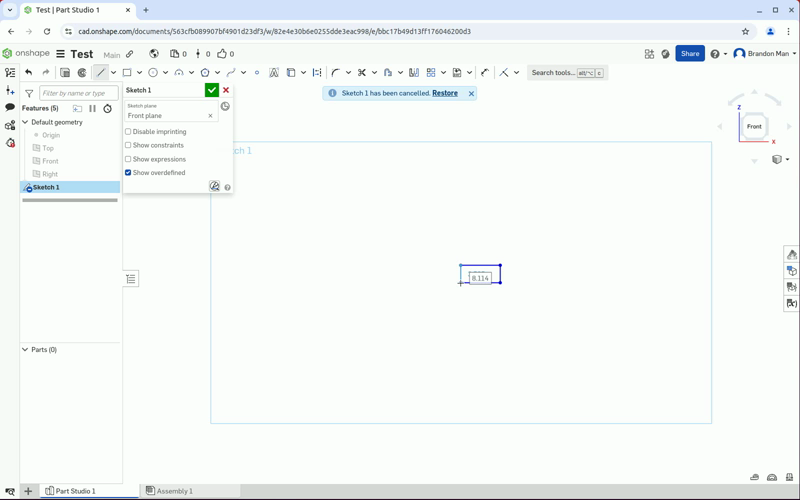
key_up(shift)
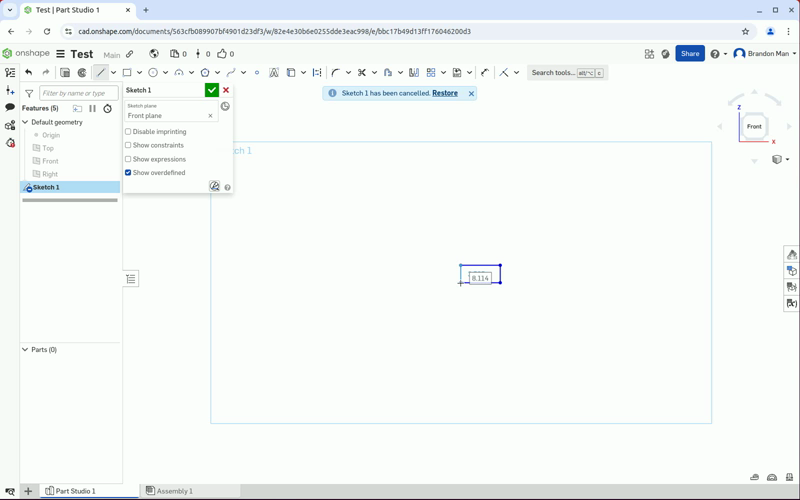
click(460, 282)
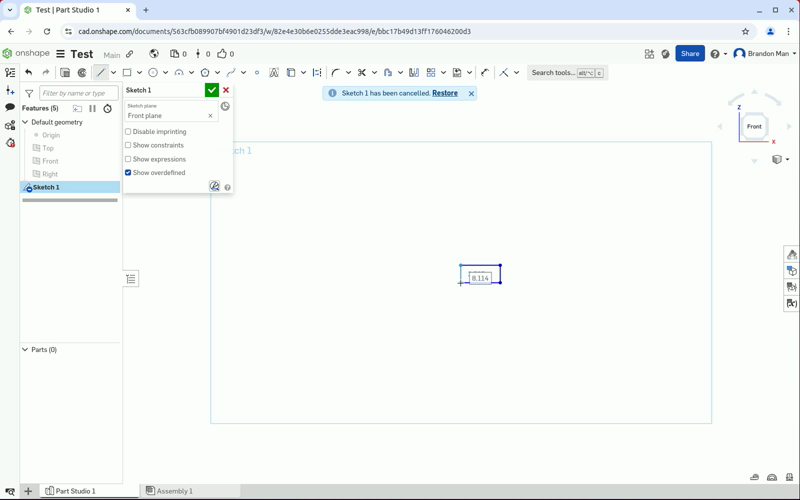
key(esc)
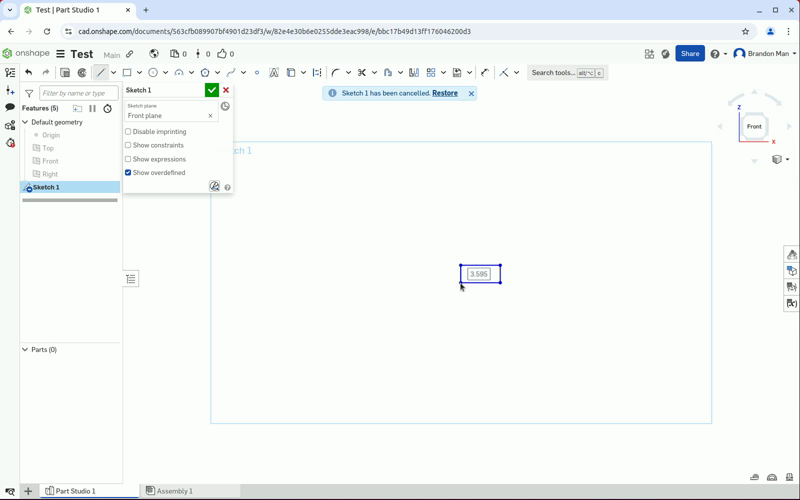
mouse_move(469, 277)
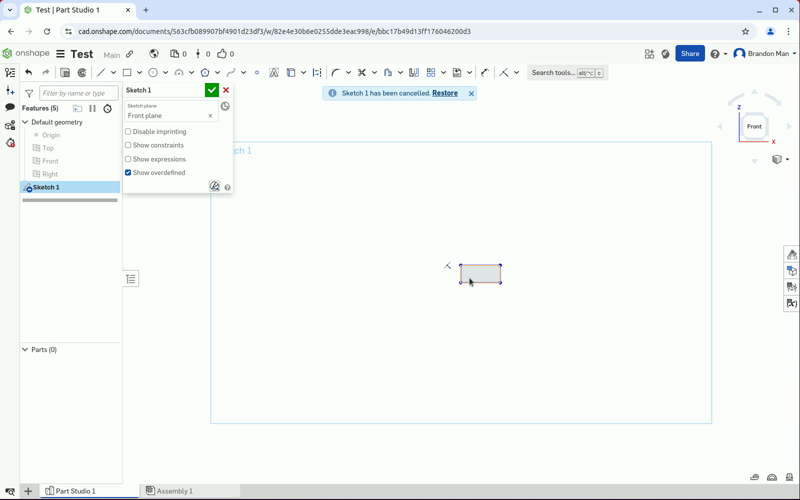
scroll(6)
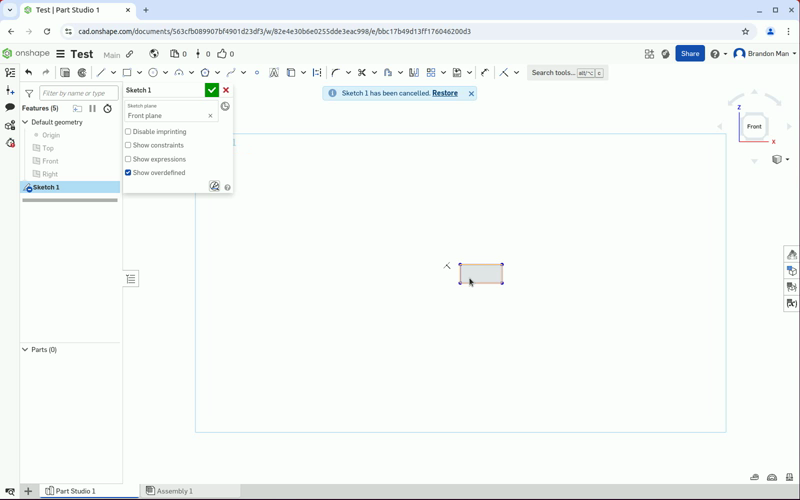
scroll(6)
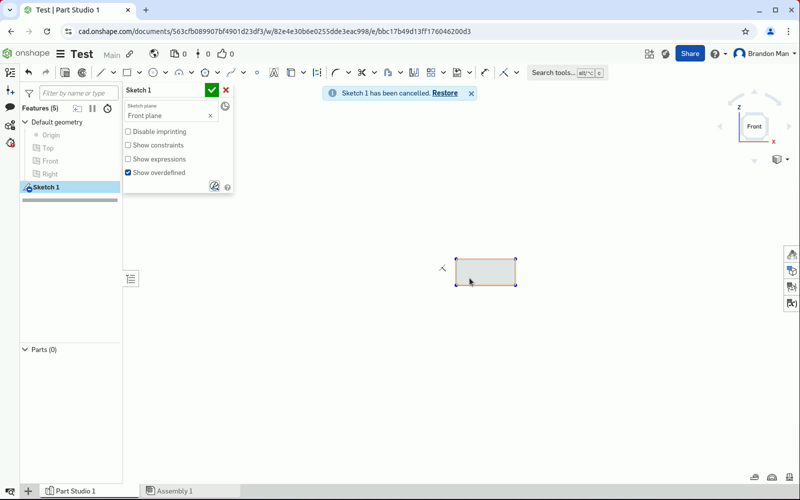
scroll(6)
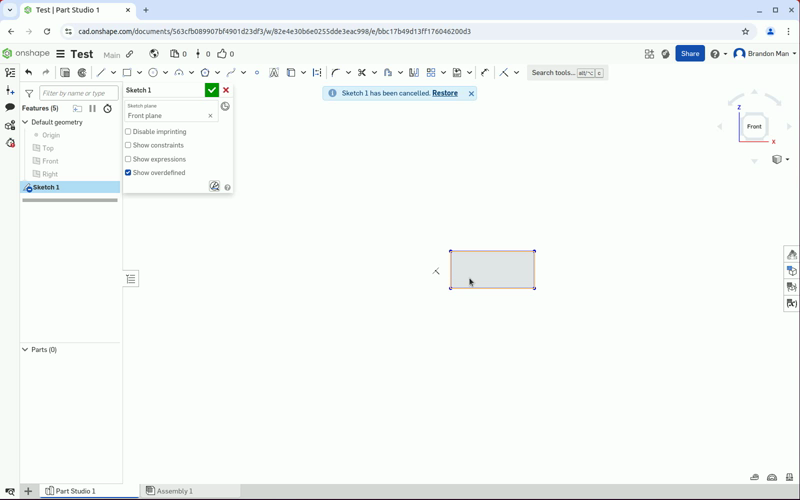
scroll(6)
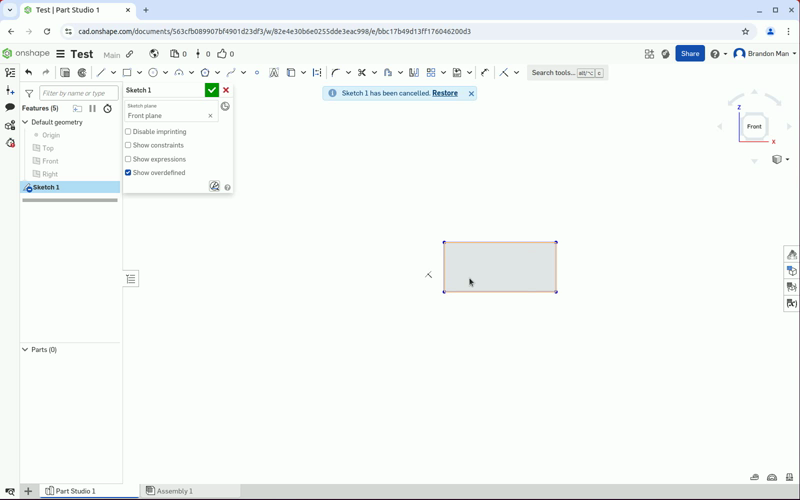
scroll(6)
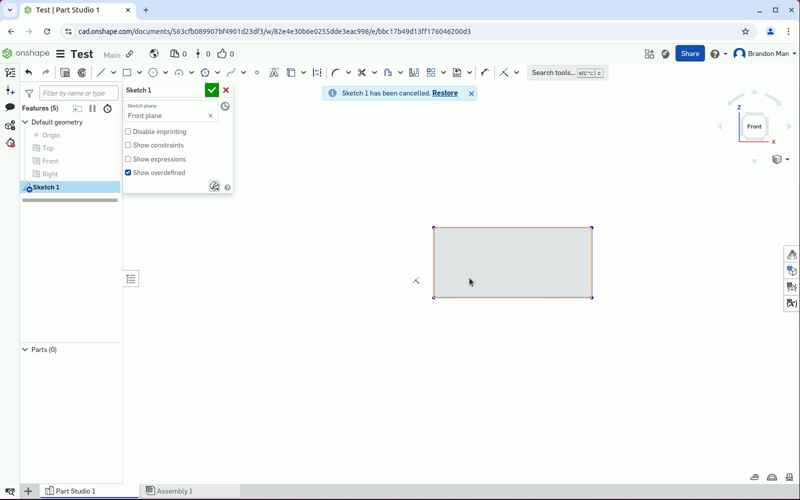
scroll(6)
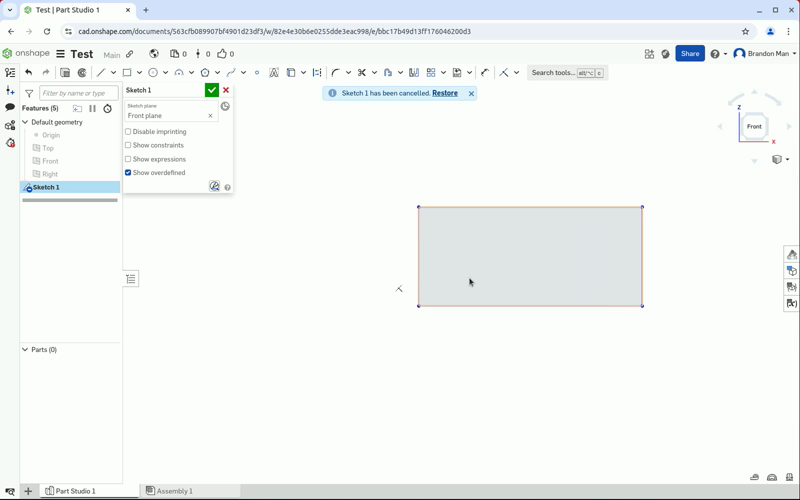
scroll(6)
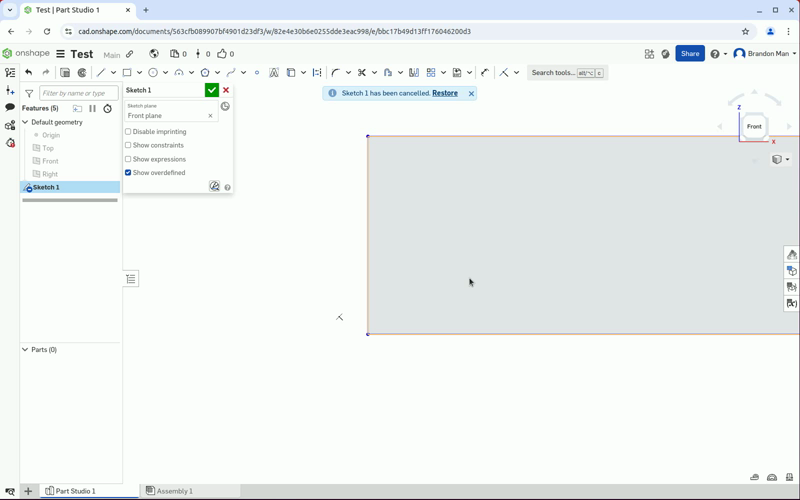
click(469, 277)
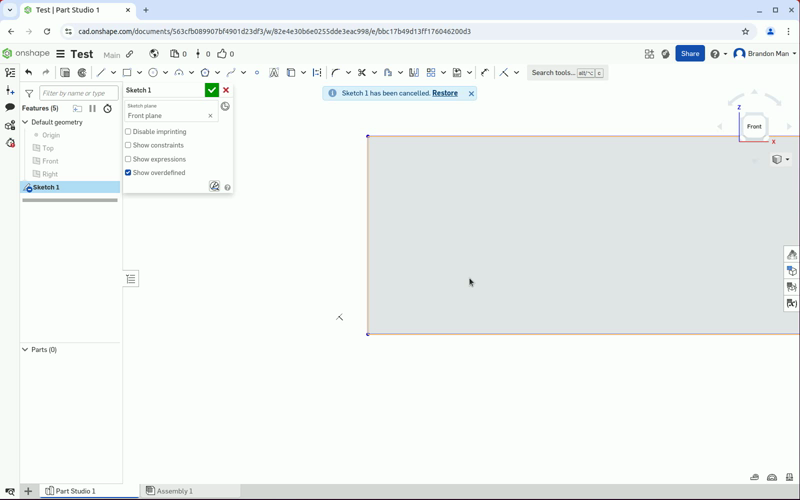
scroll(-6)
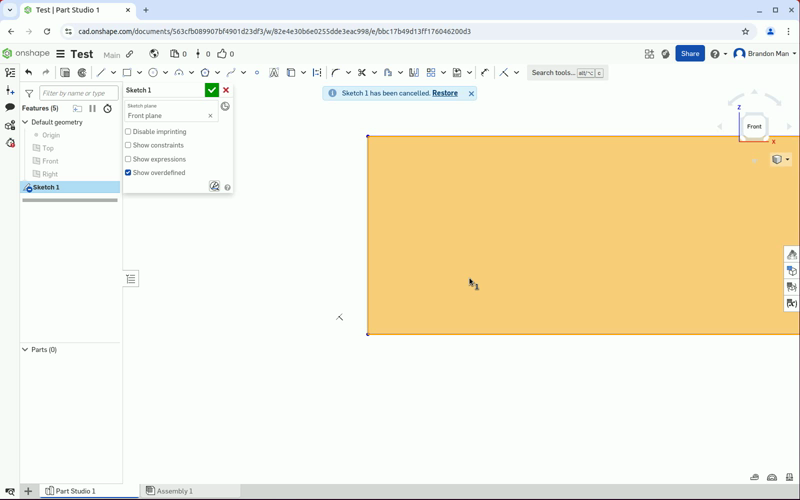
scroll(-6)
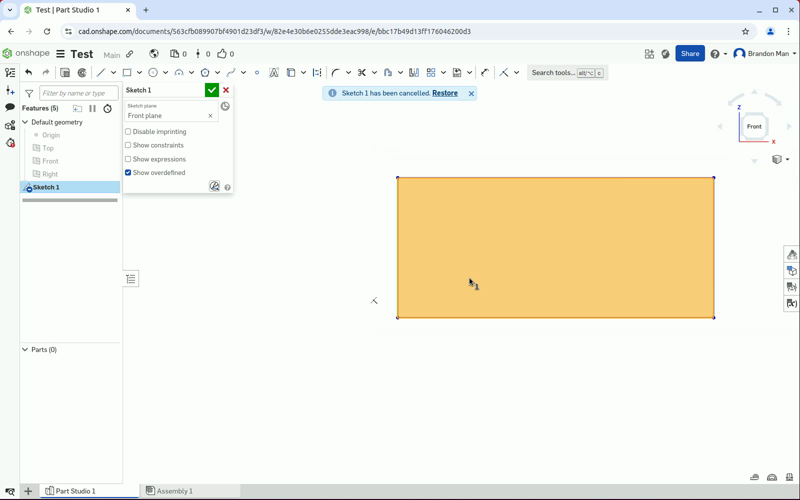
scroll(-6)
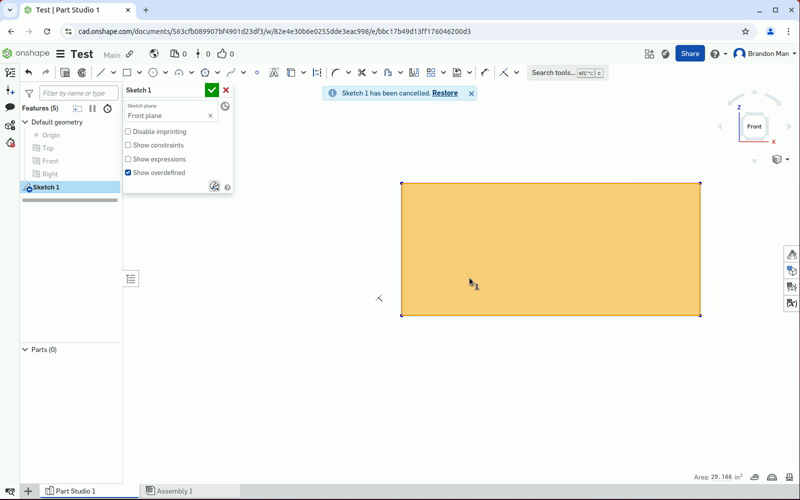
scroll(-6)
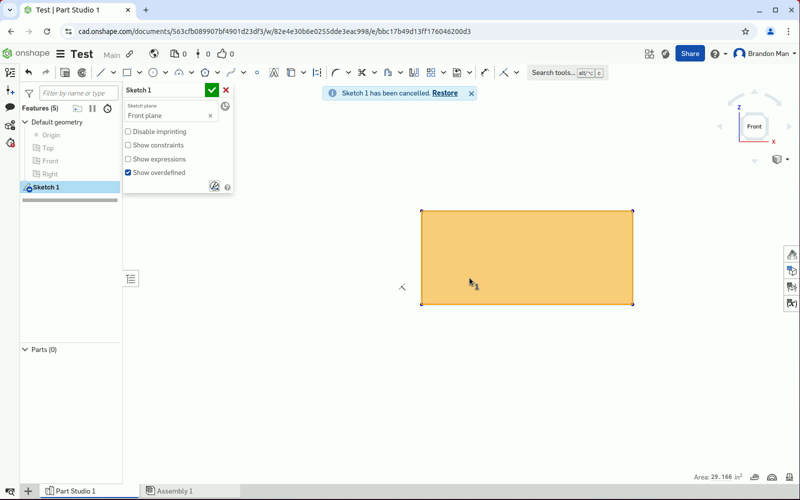
scroll(-6)
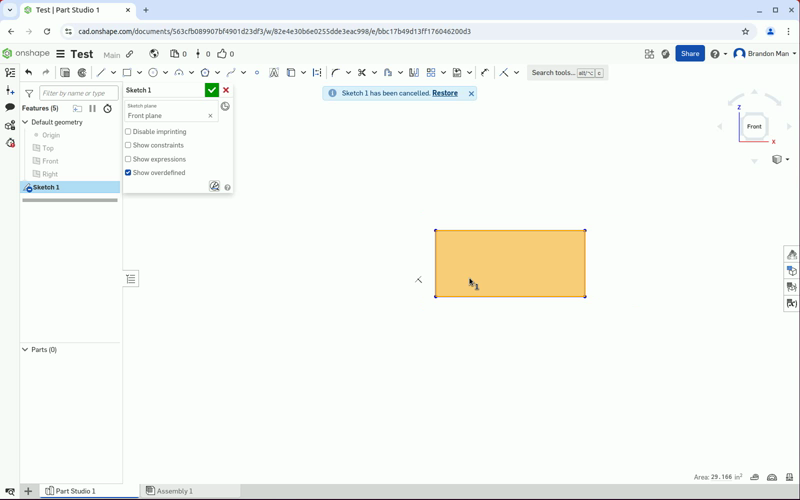
scroll(-6)
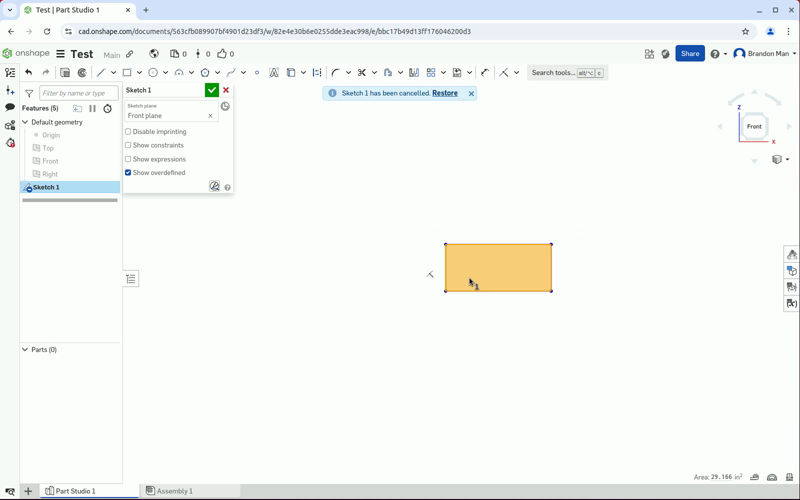
scroll(-6)
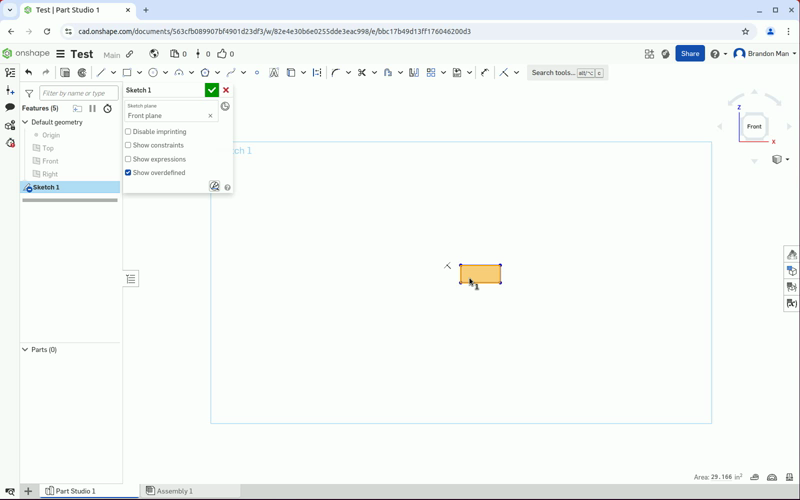
mouse_move(73, 352)
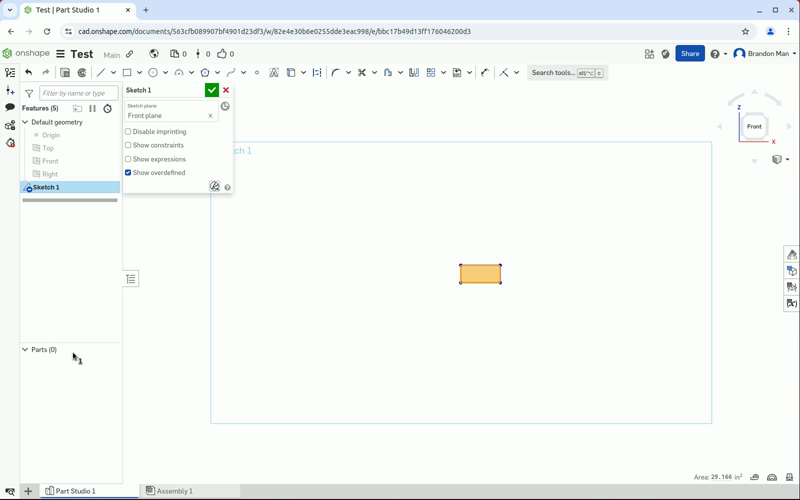
key(shift+y)
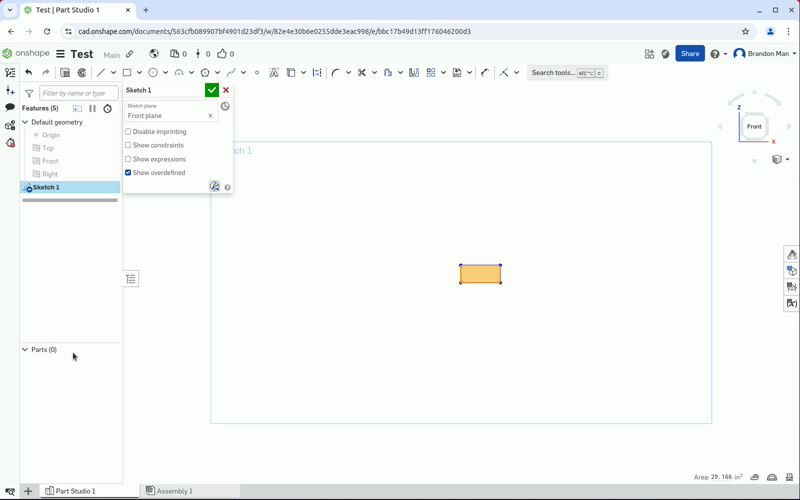
key(shift+e)
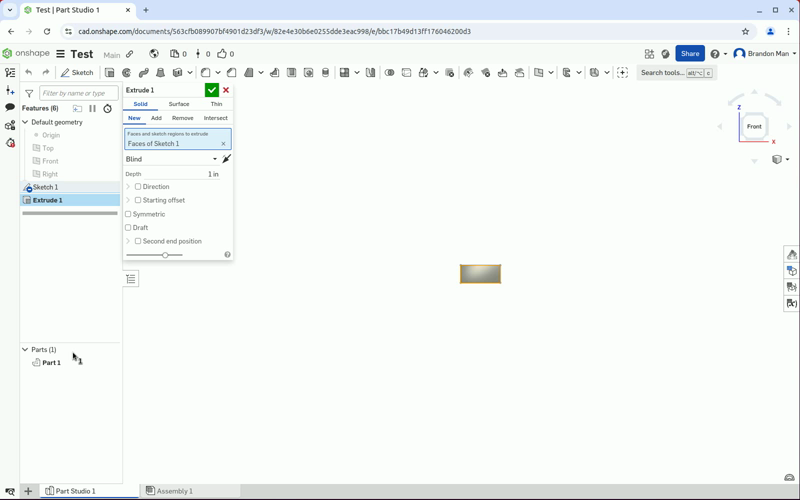
mouse_move(143, 106)
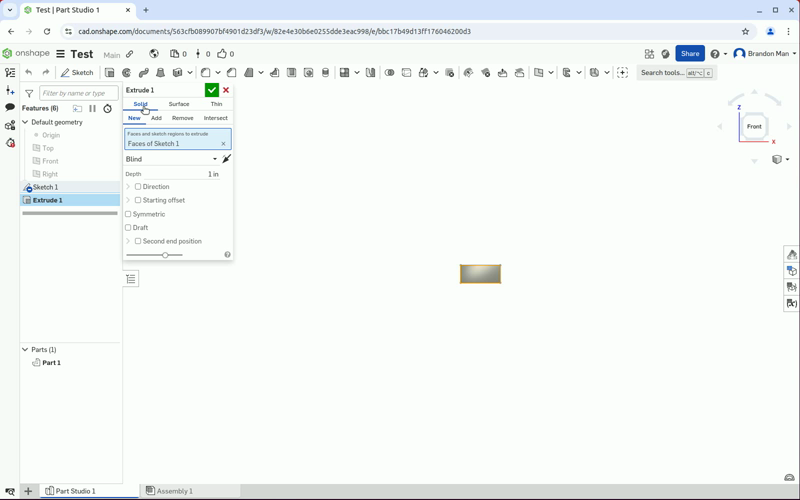
click(143, 106)
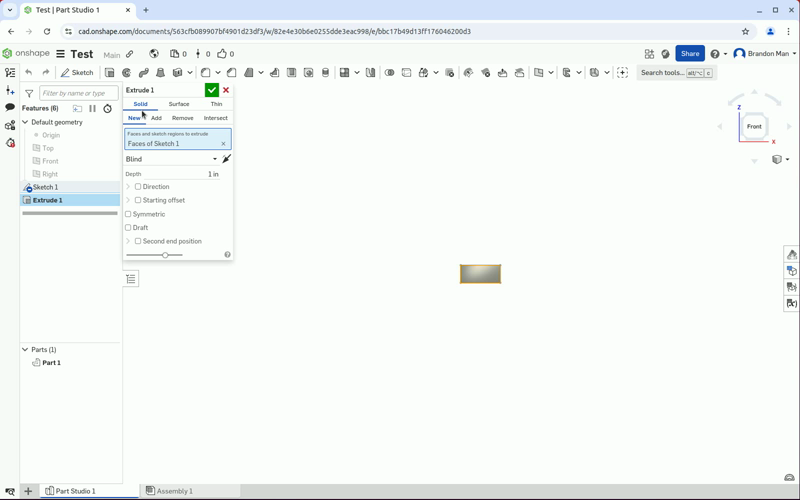
mouse_move(137, 120)
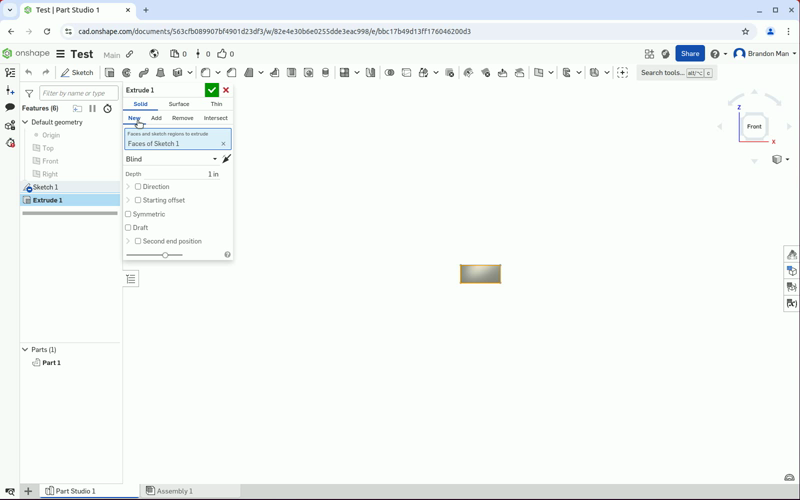
click(137, 120)
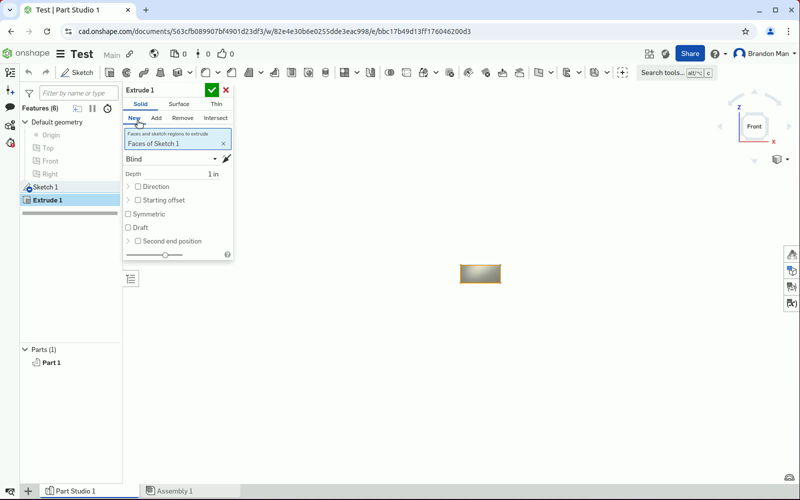
key(tab, 4)
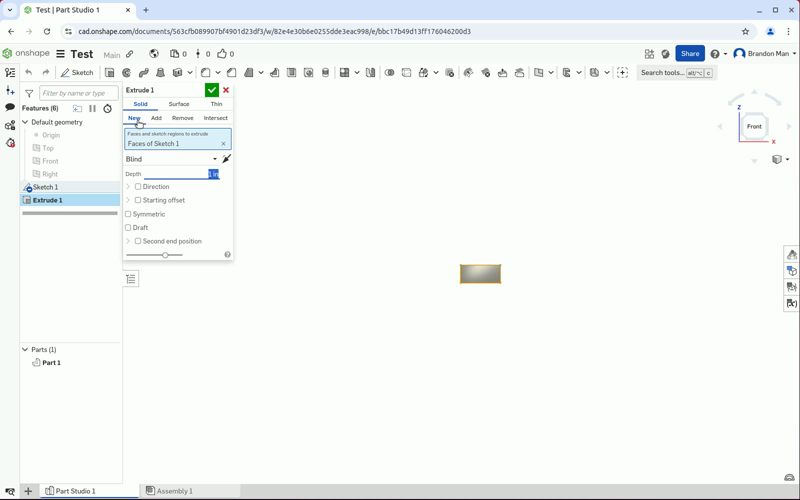
text(3.37)
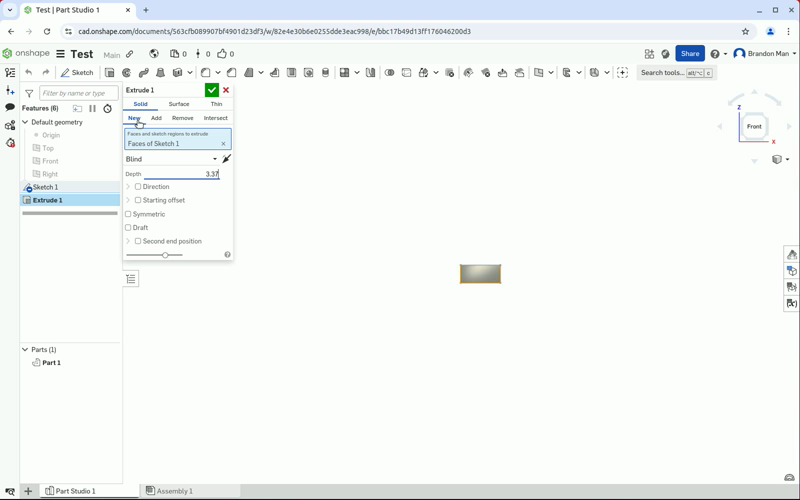
key(enter)
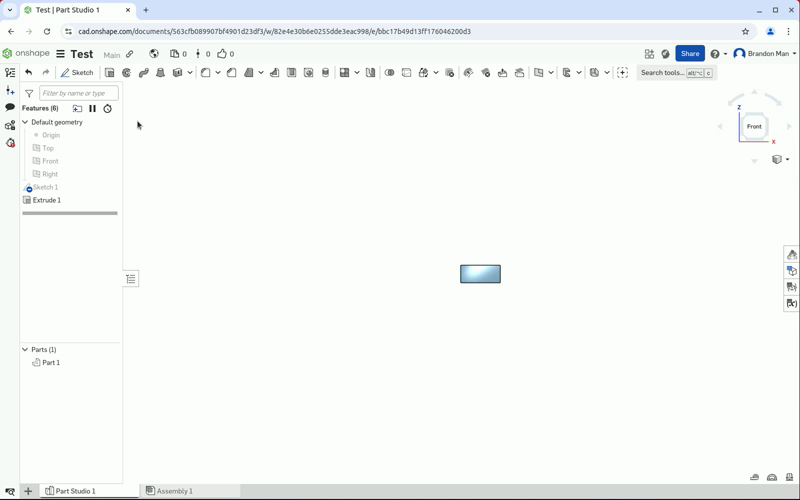
key(shift+h)
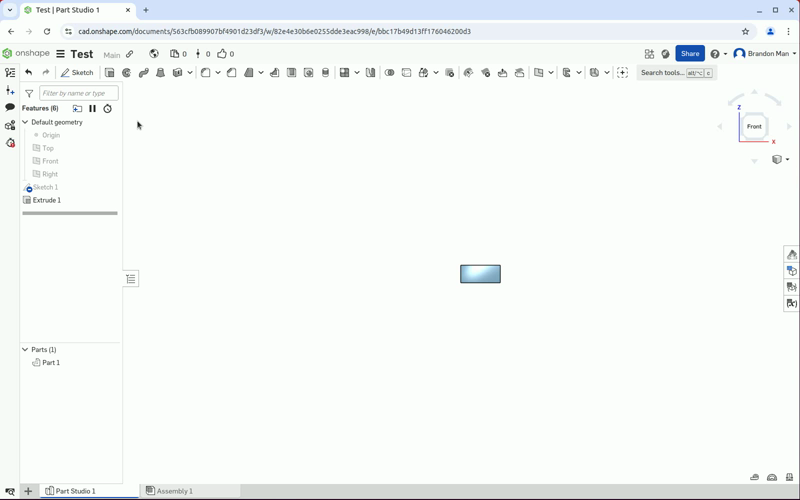
key(shift+h)
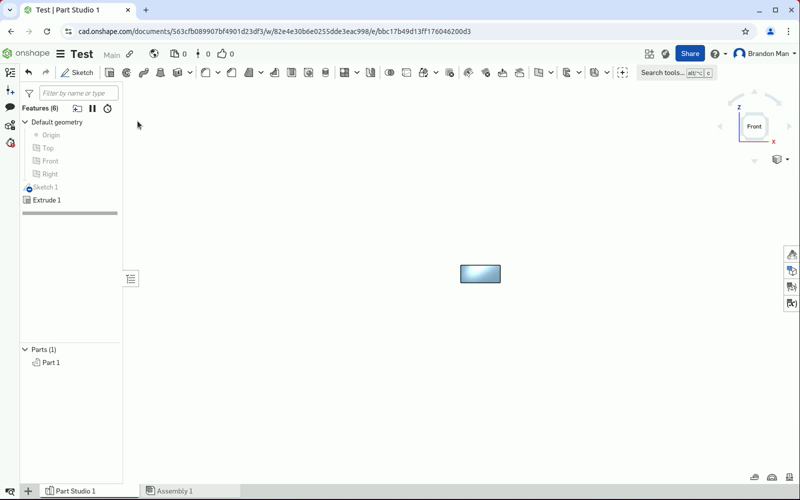
mouse_move(73, 189)
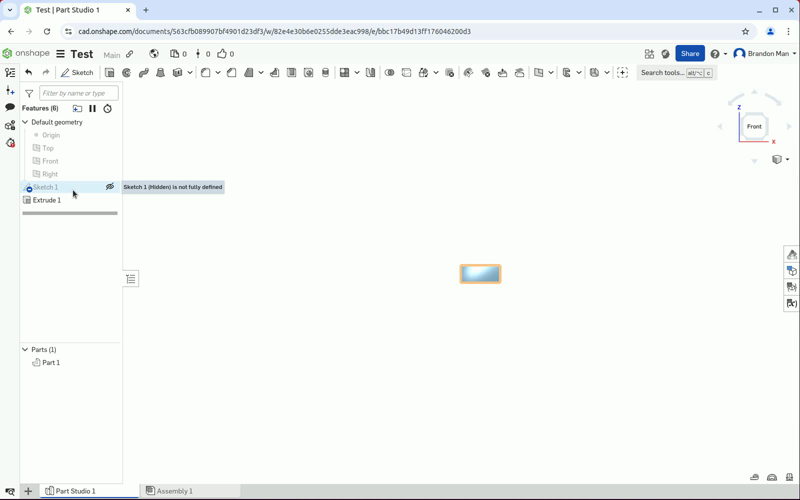
click(73, 189)
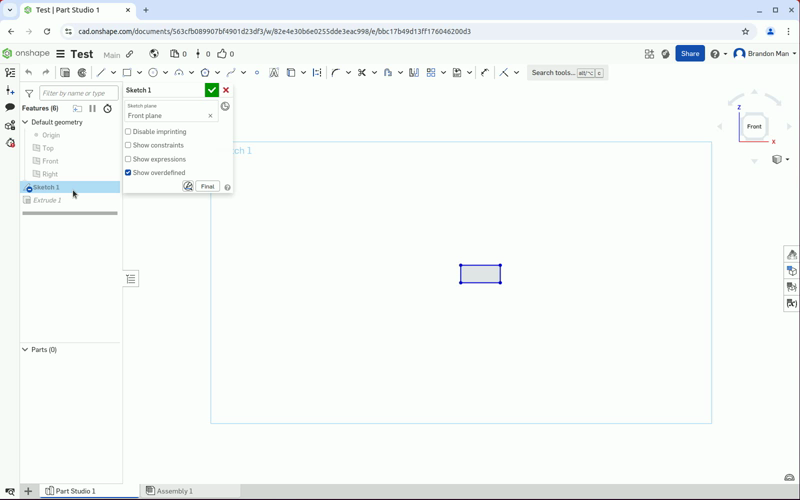
mouse_move(229, 92)
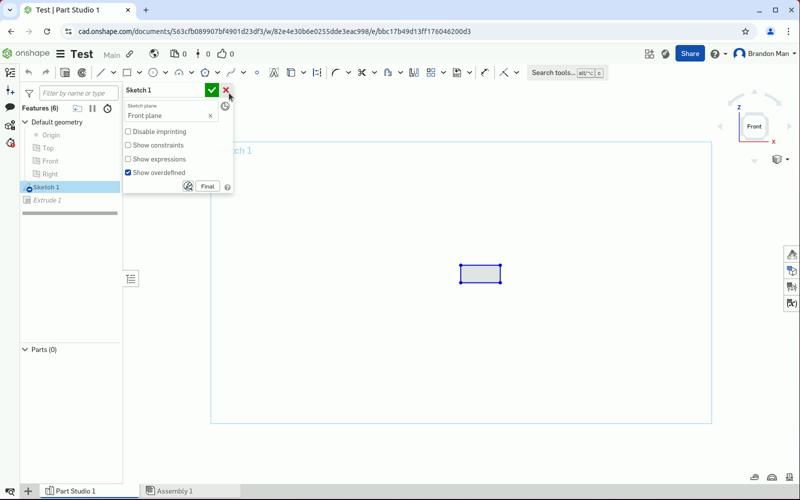
click(229, 92)
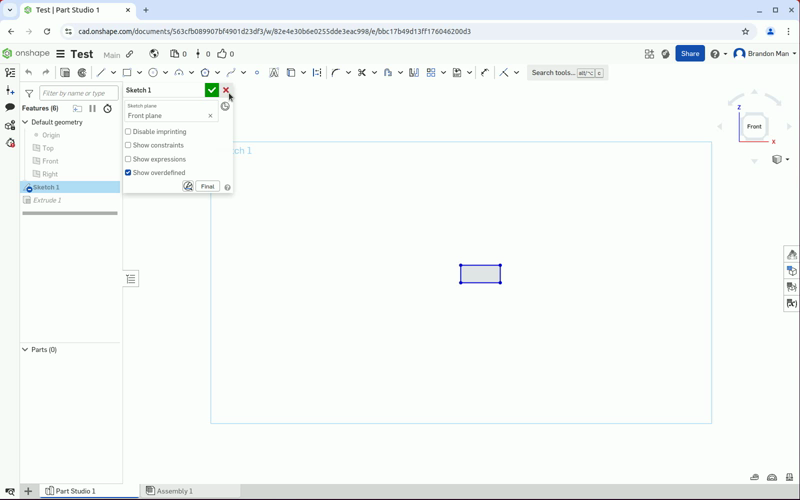
key(shift+s)
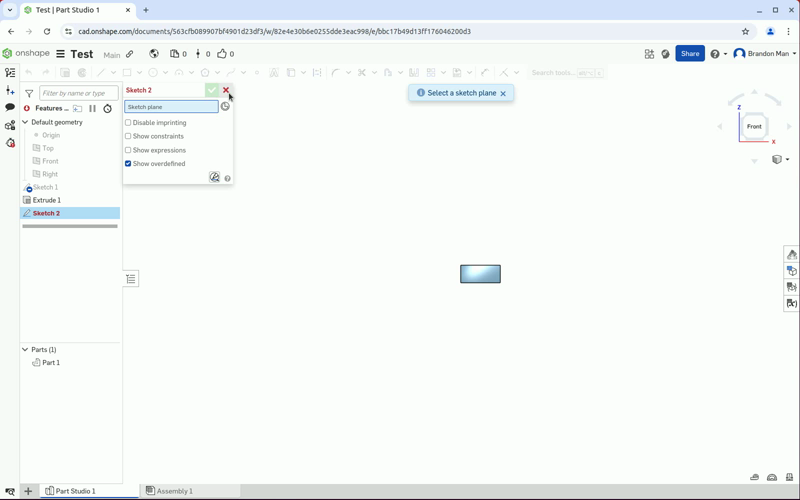
mouse_move(73, 163)
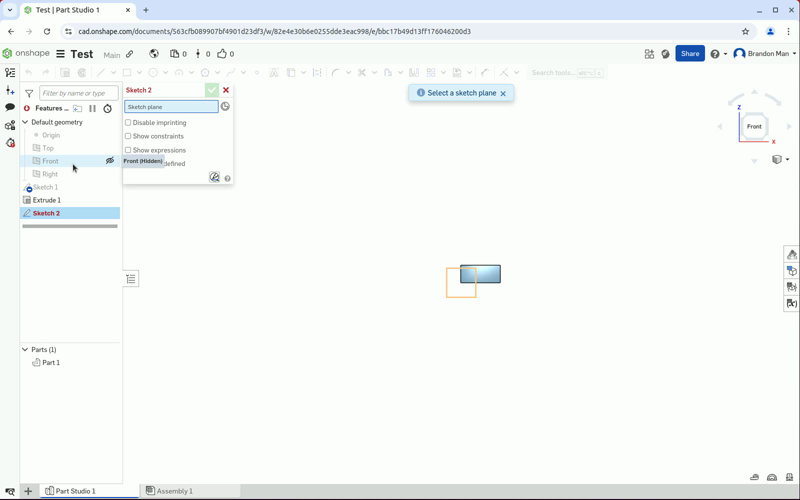
click(73, 163)
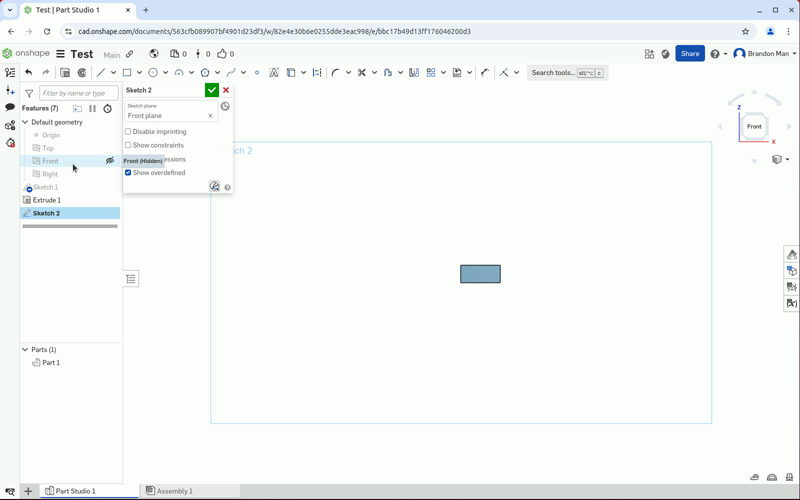
mouse_move(73, 352)
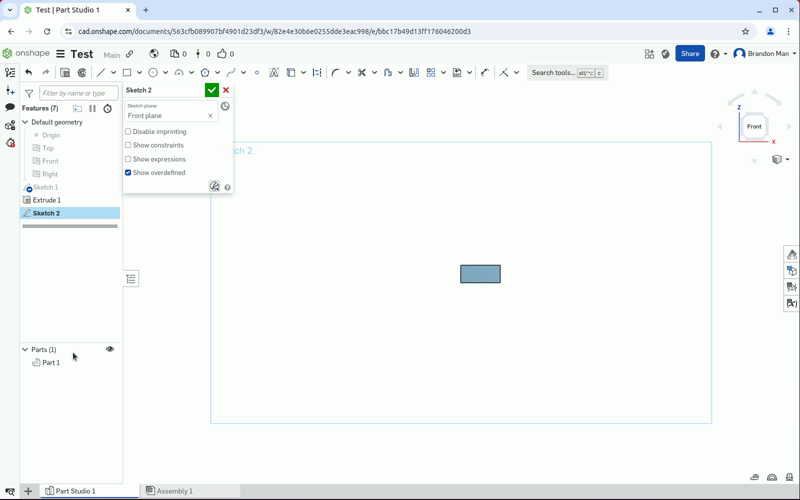
key(y)
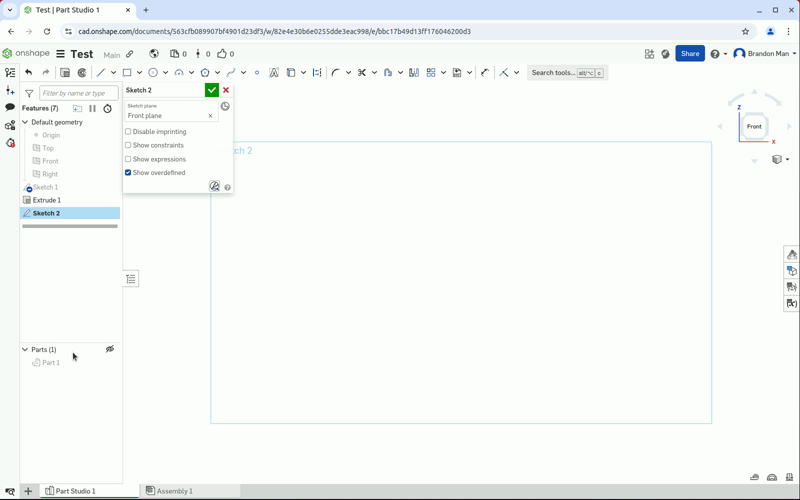
key(l)
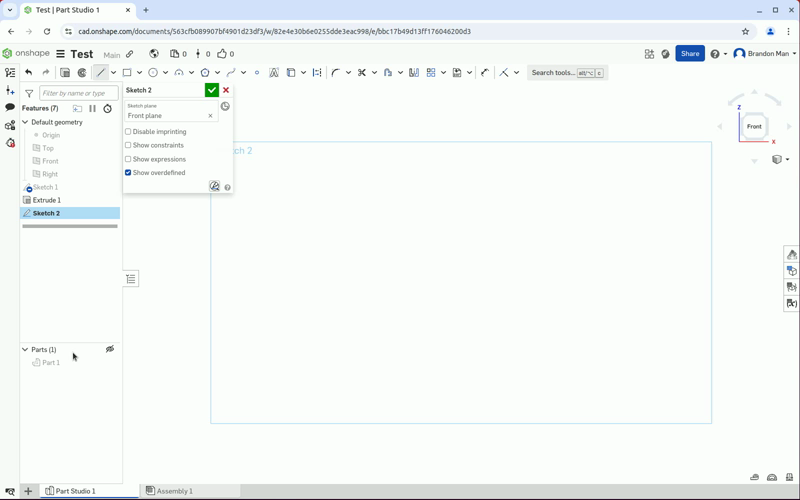
key_down(shift)
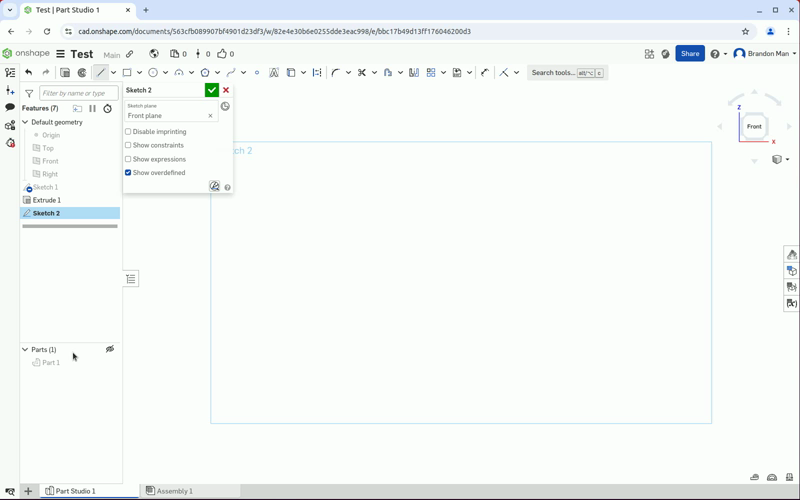
mouse_move(463, 264)
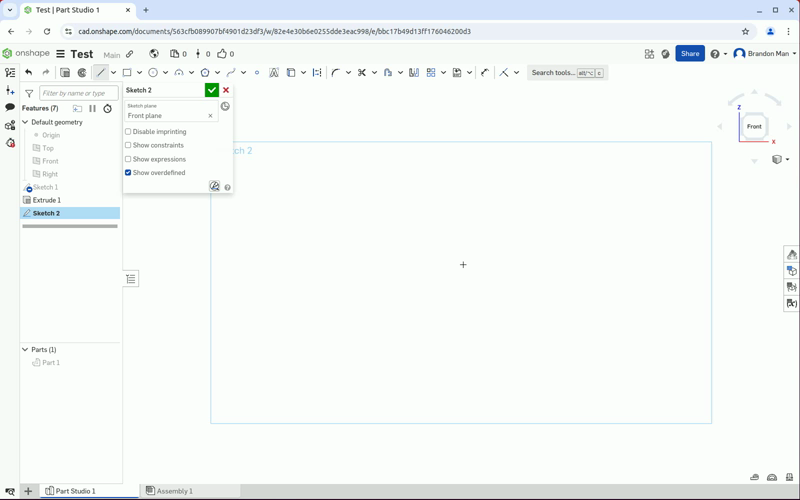
click(463, 264)
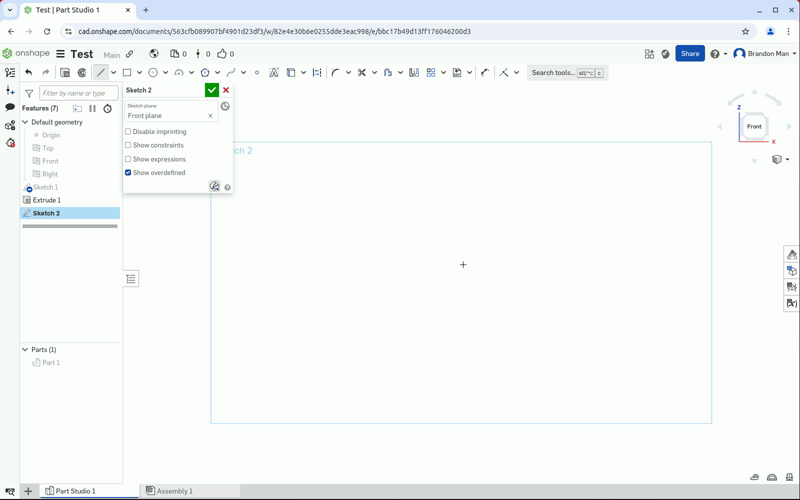
key_up(shift)
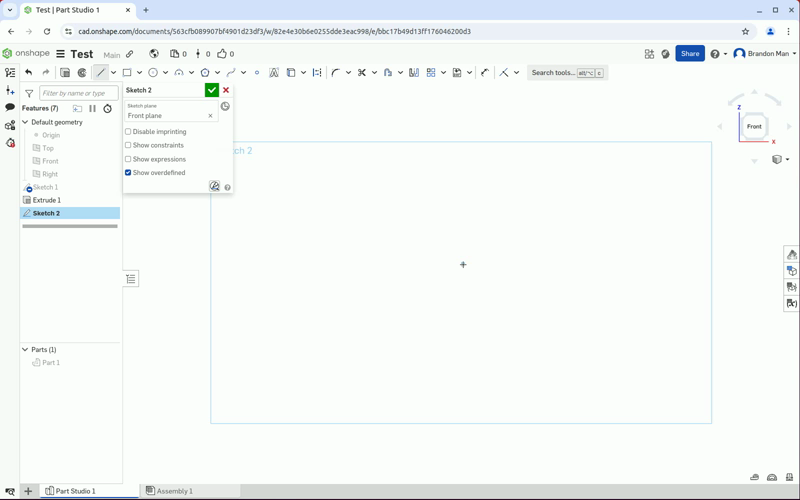
key_down(shift)
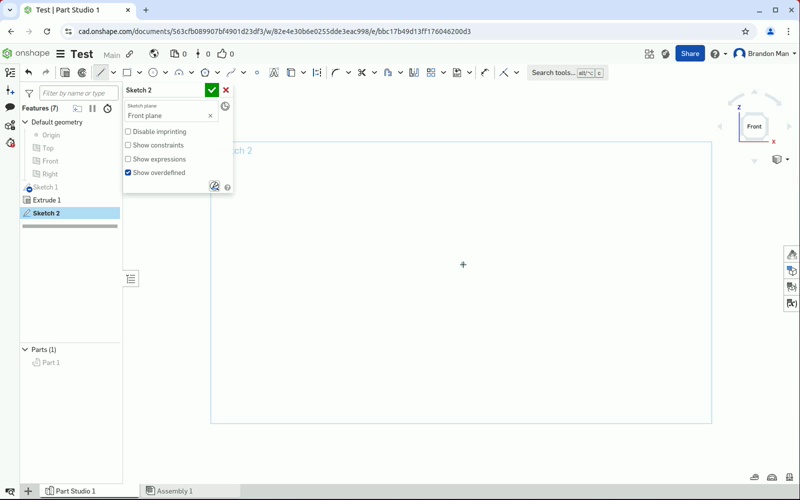
mouse_move(493, 264)
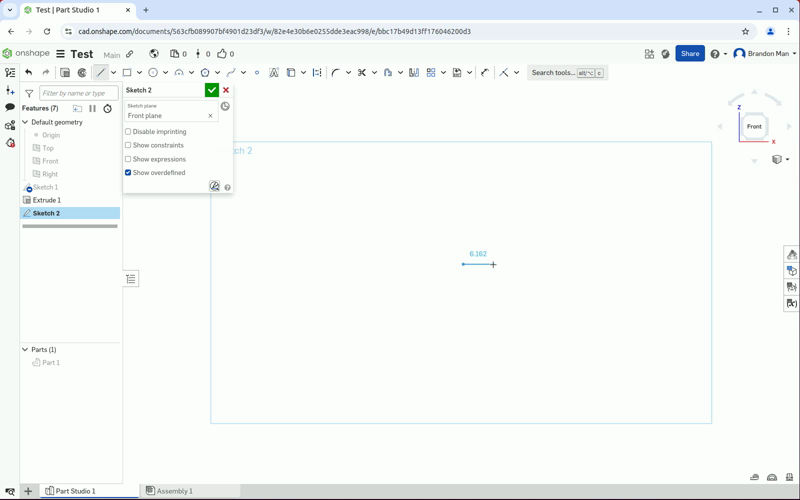
mouse_move(499, 264)
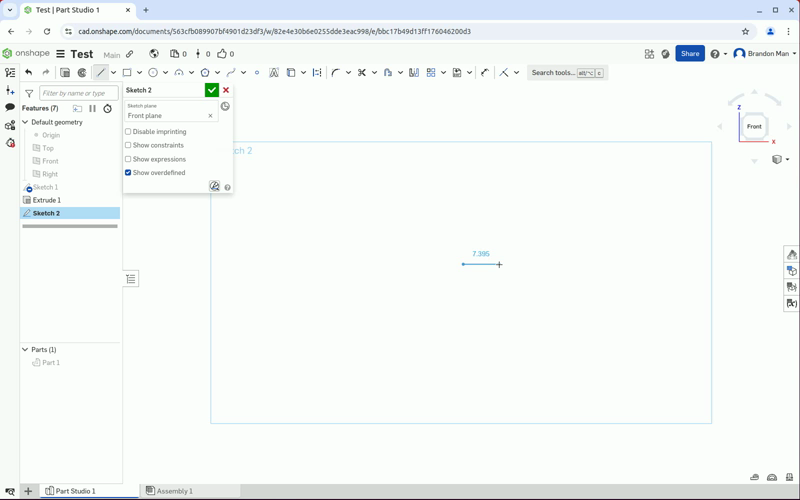
click(499, 264)
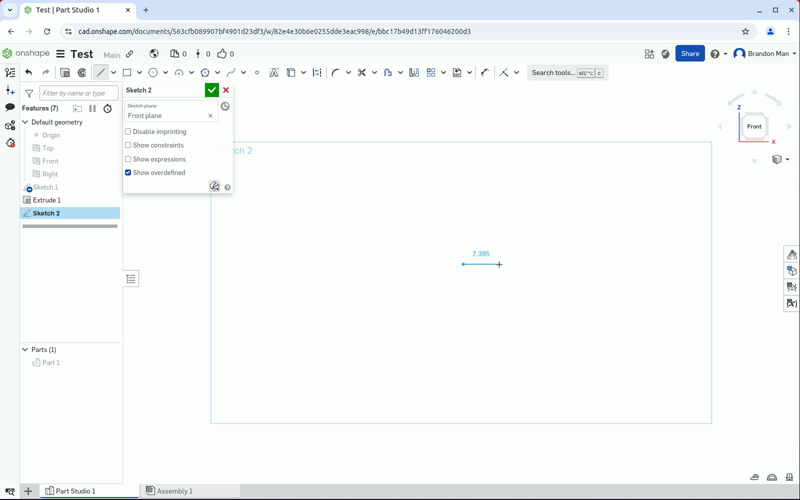
key_up(shift)
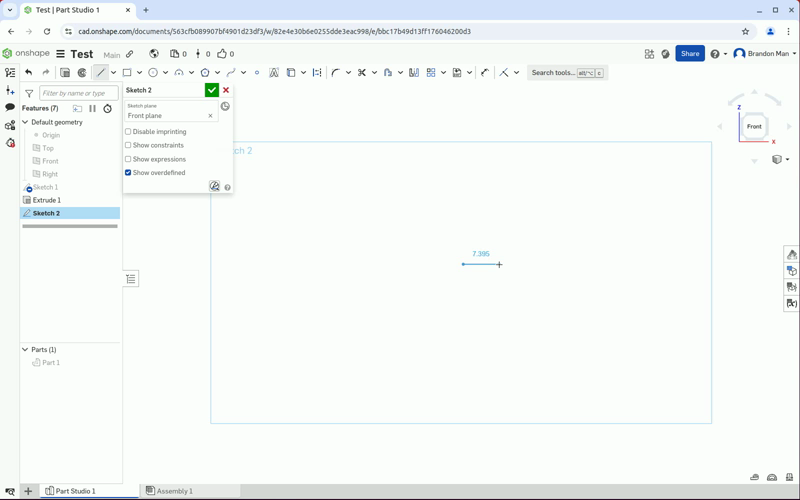
key_down(shift)
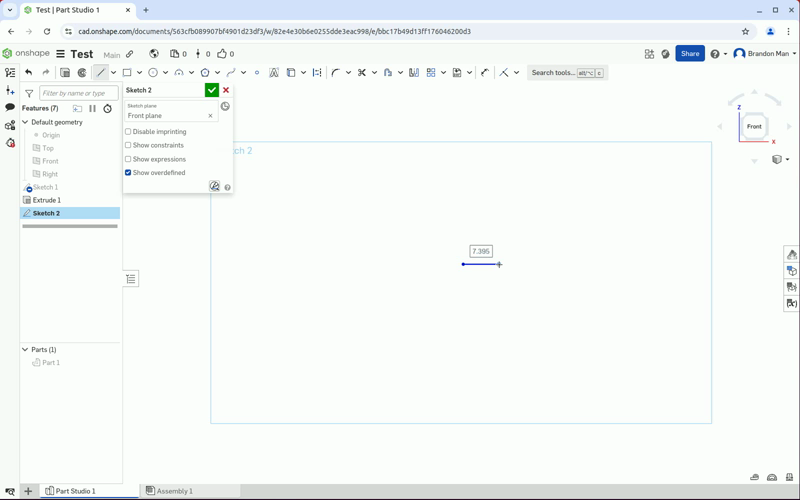
mouse_move(529, 264)
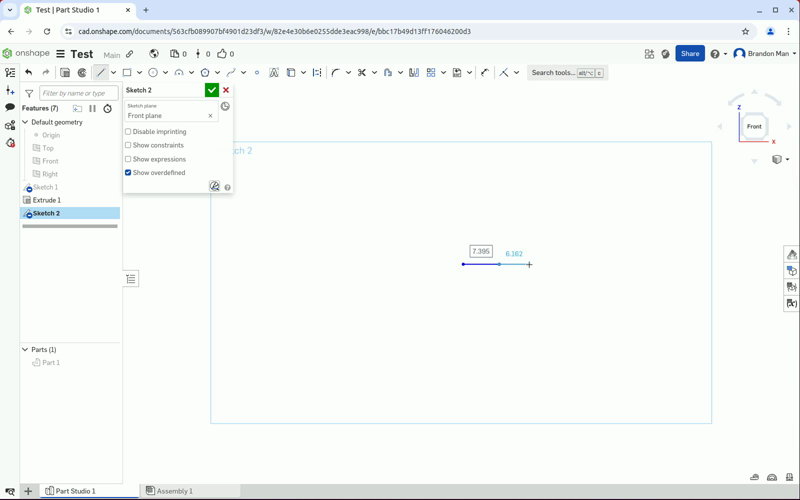
mouse_move(499, 244)
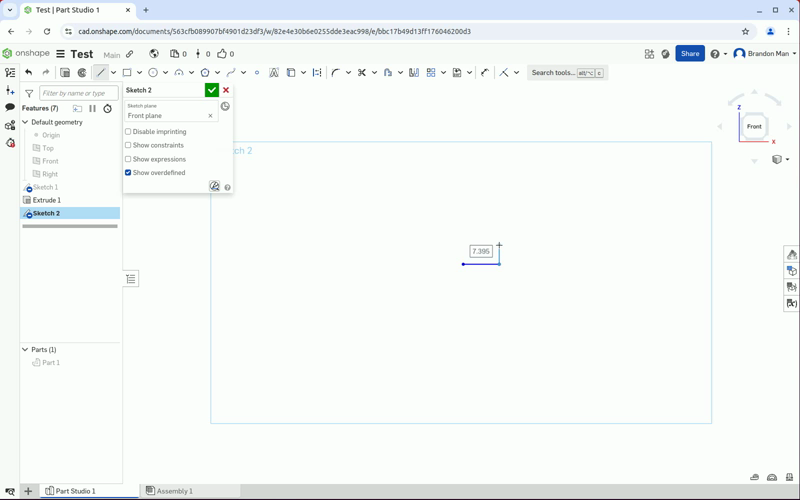
click(499, 244)
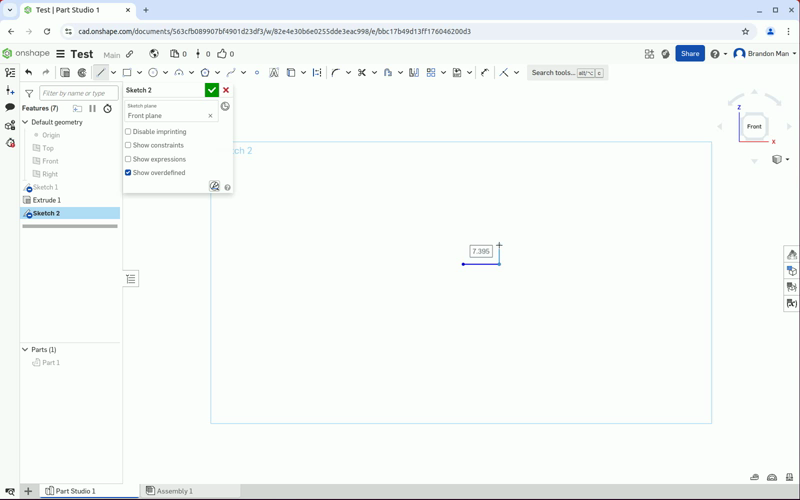
key_up(shift)
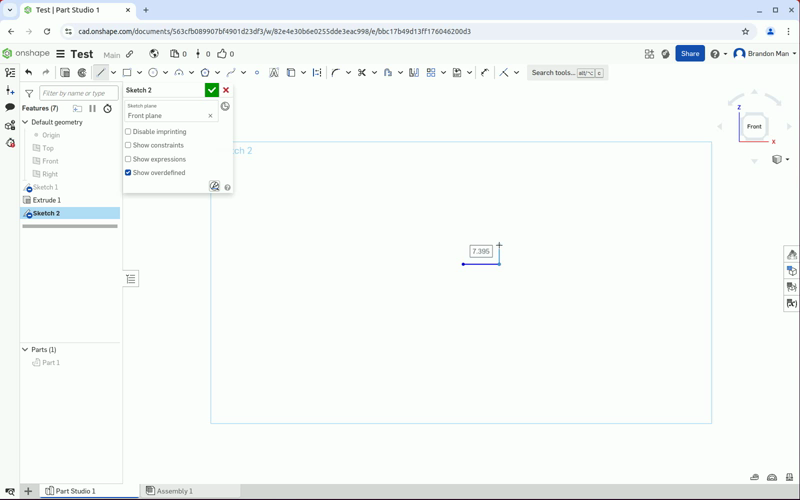
key_down(shift)
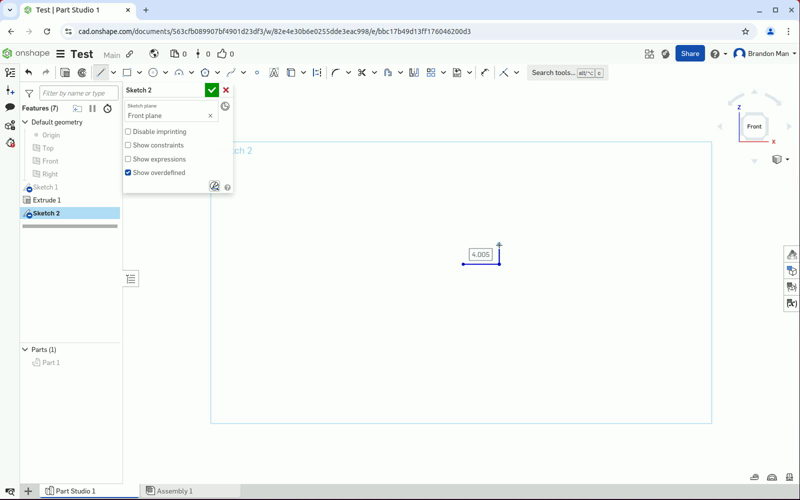
mouse_move(529, 244)
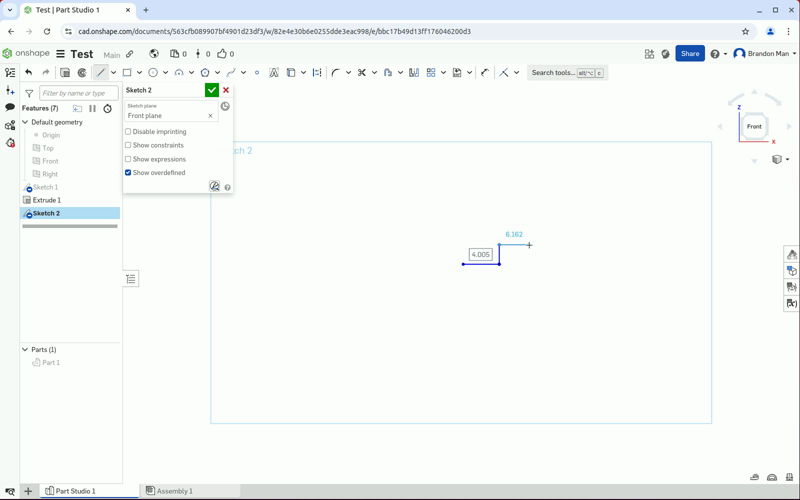
mouse_move(463, 244)
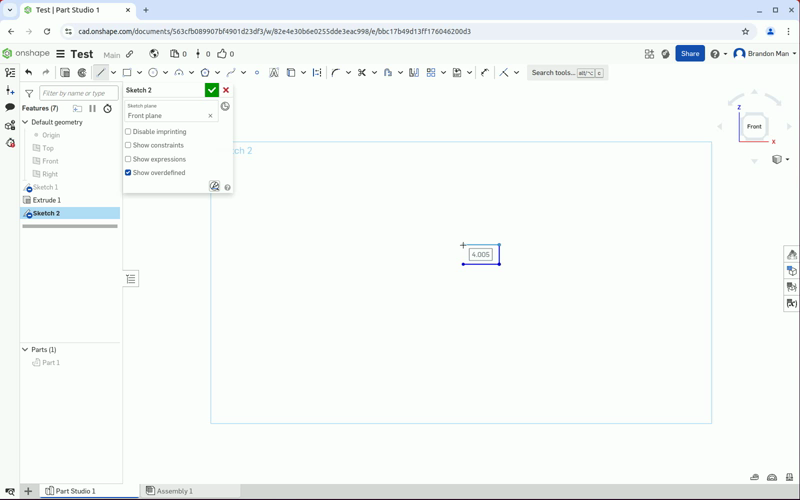
click(463, 244)
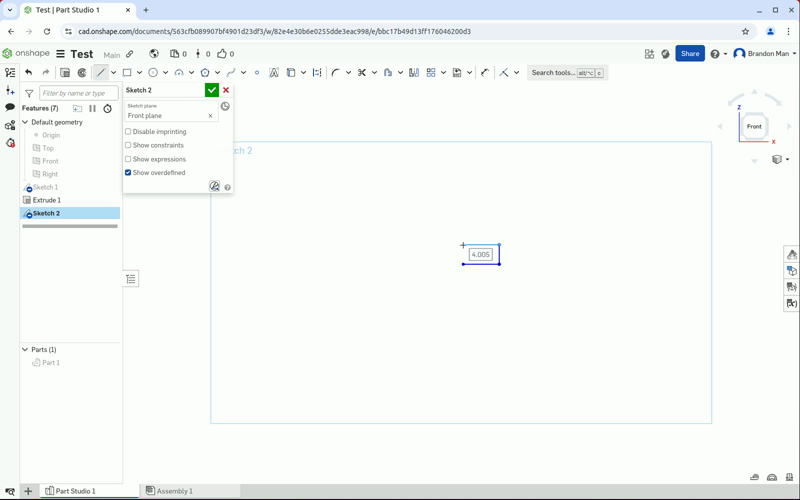
key_up(shift)
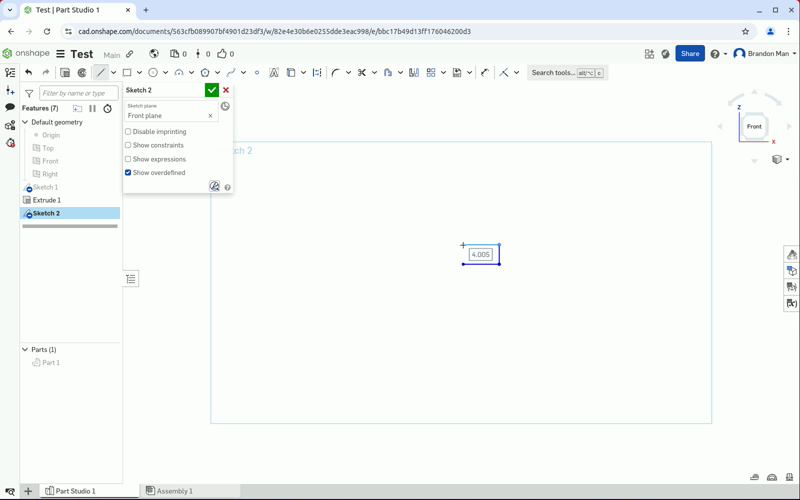
mouse_move(493, 244)
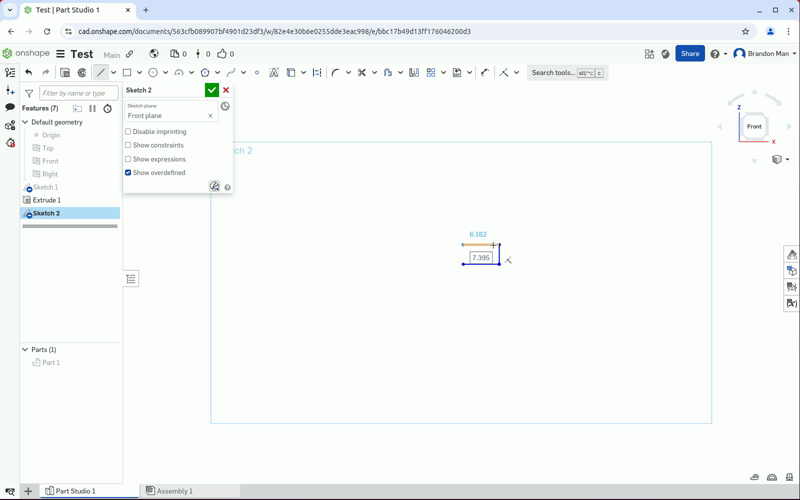
key_down(shift)
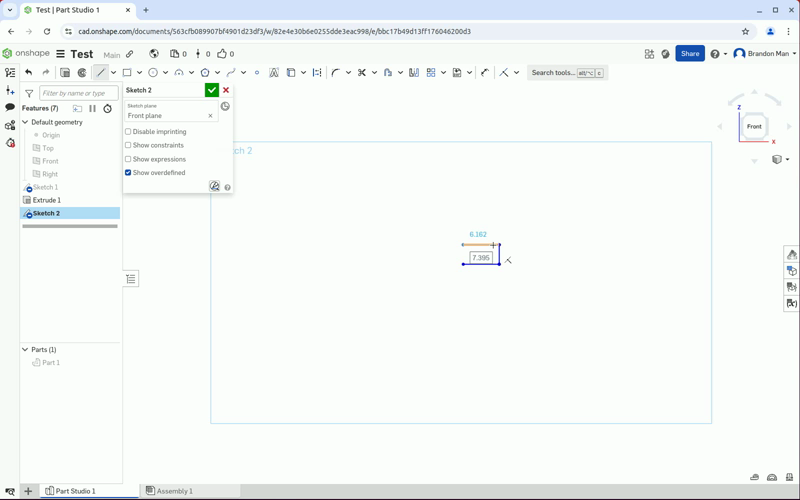
mouse_move(463, 264)
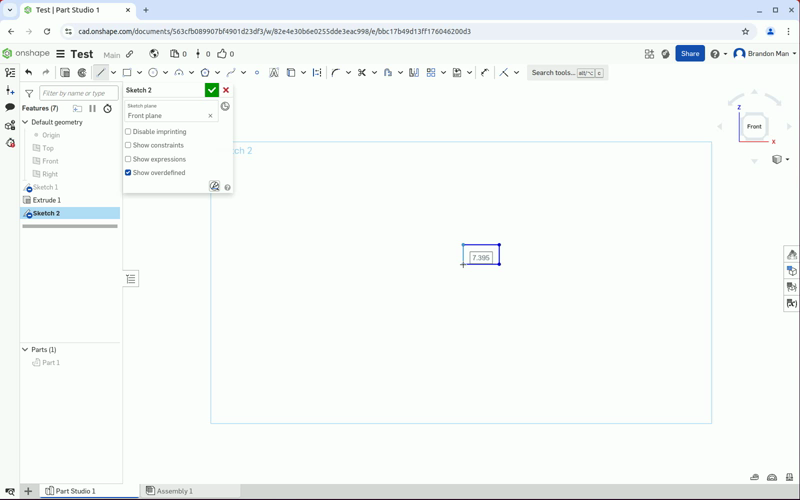
key_up(shift)
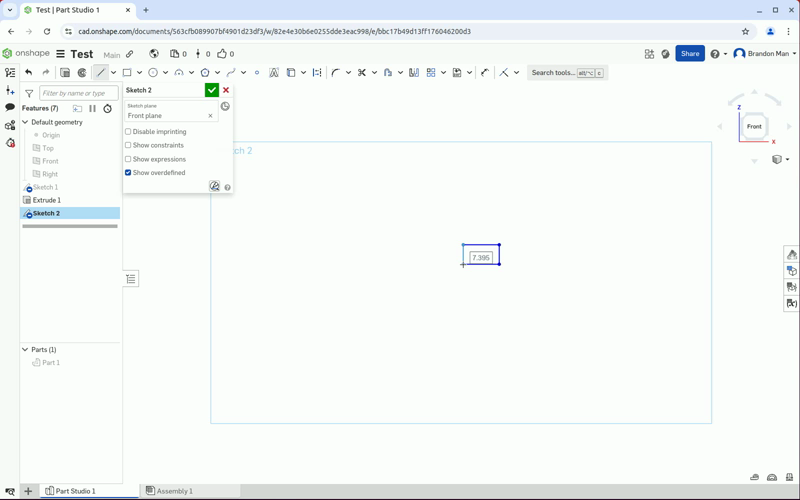
click(463, 264)
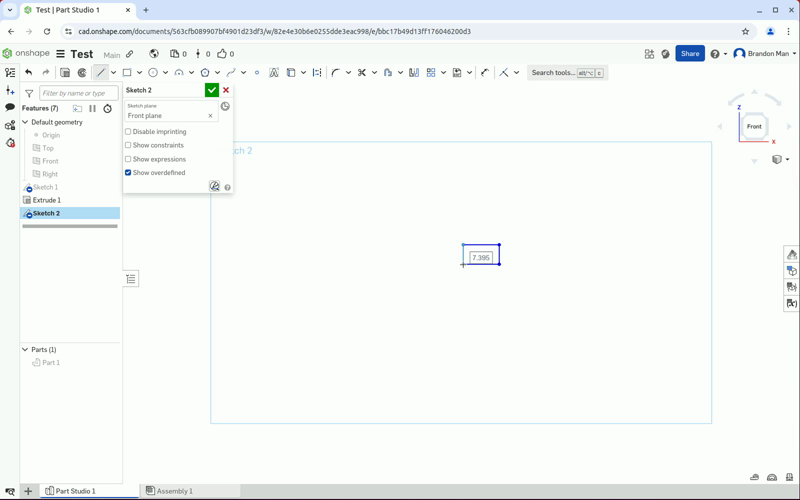
key(esc)
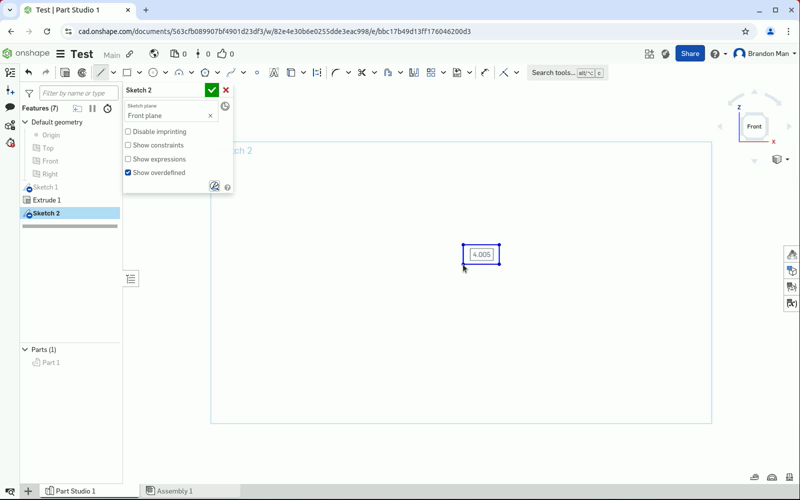
mouse_move(476, 258)
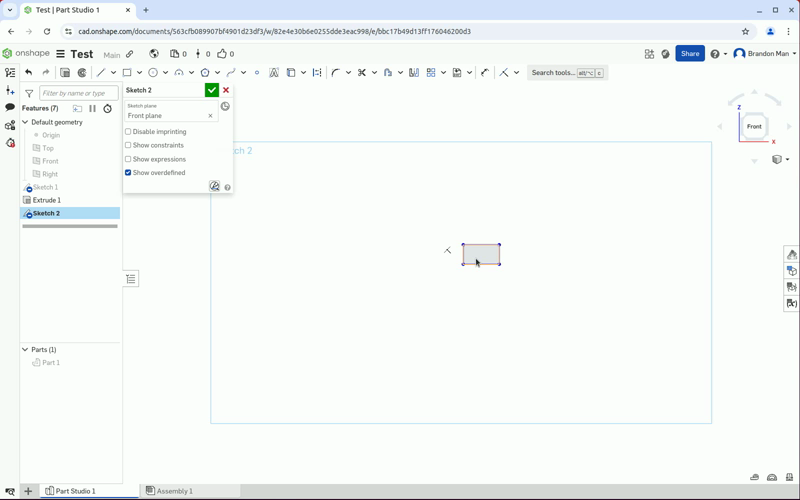
scroll(6)
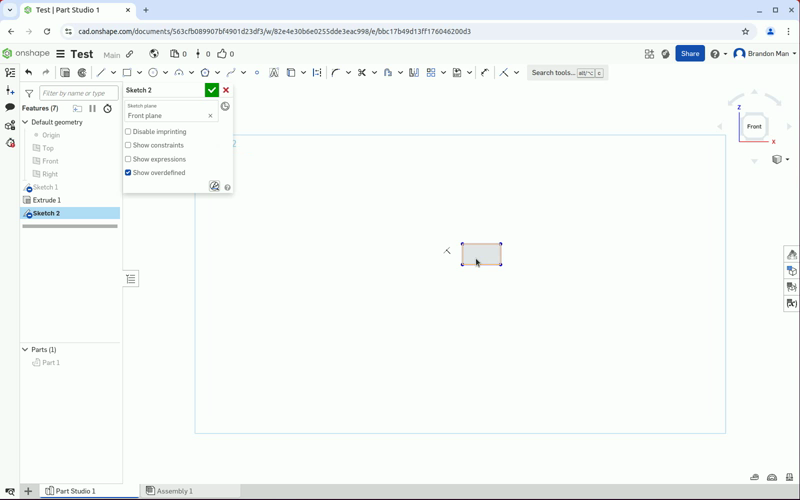
scroll(6)
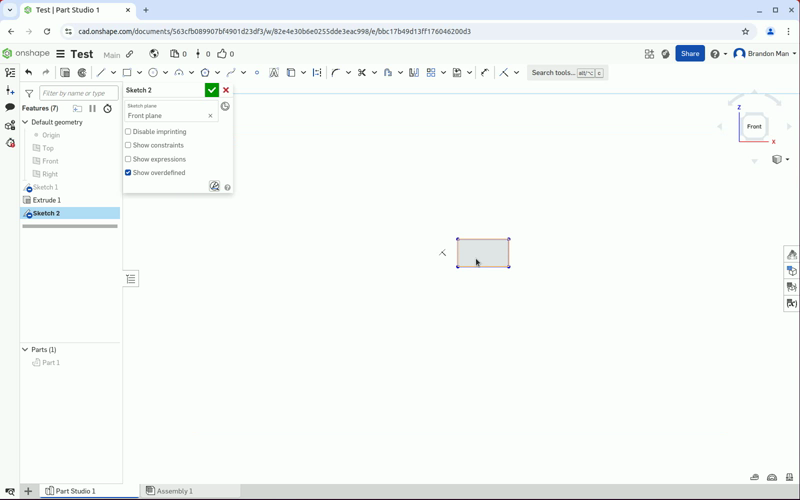
scroll(6)
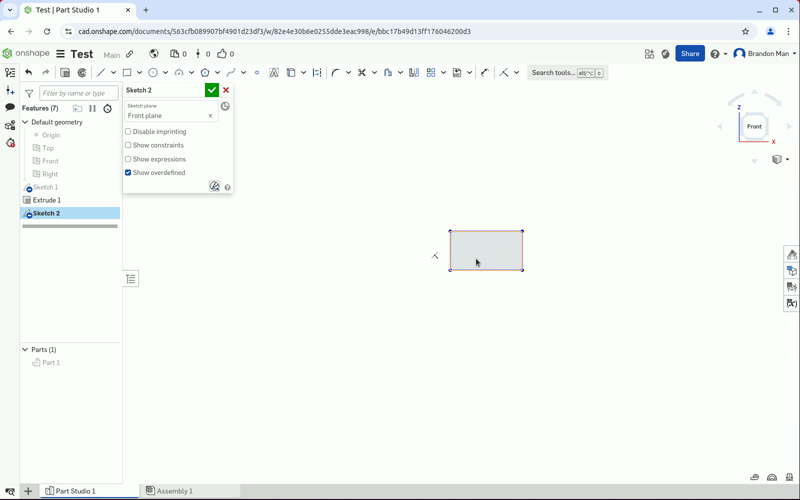
scroll(6)
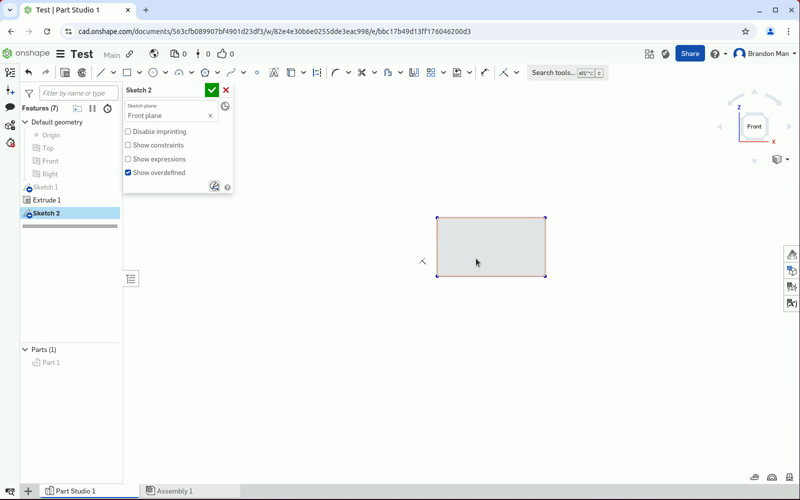
scroll(6)
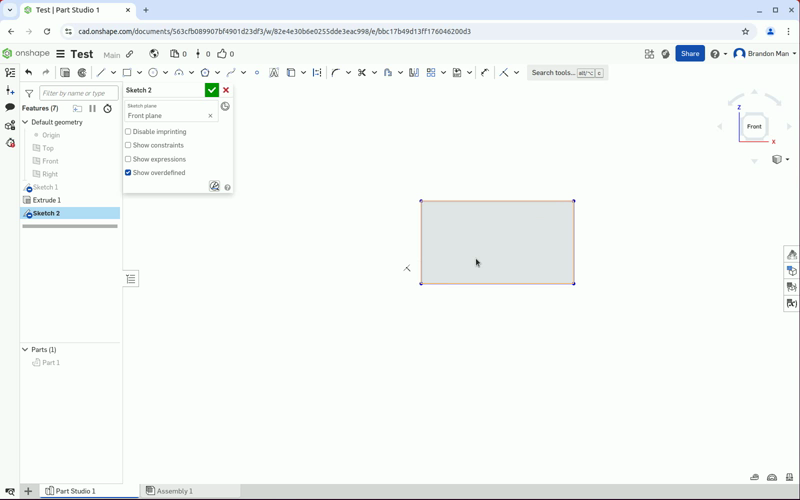
scroll(6)
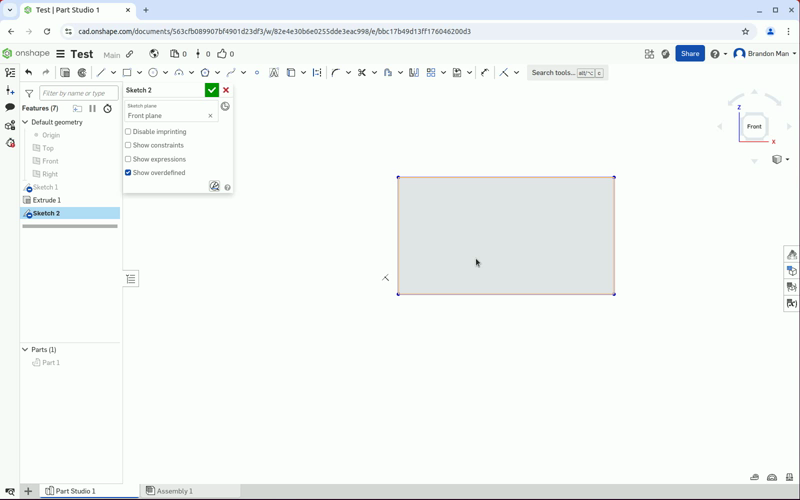
scroll(6)
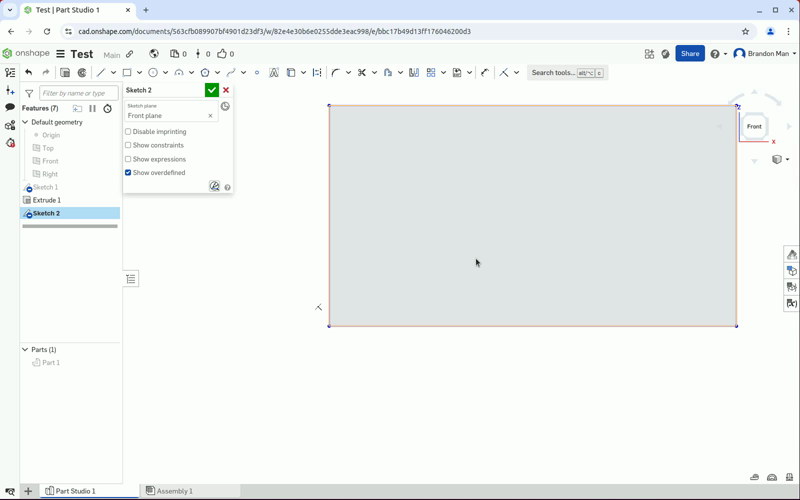
click(476, 258)
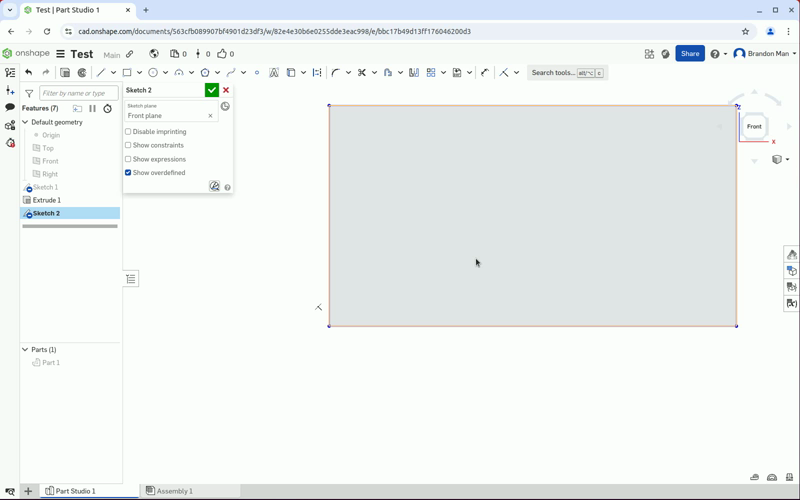
scroll(-6)
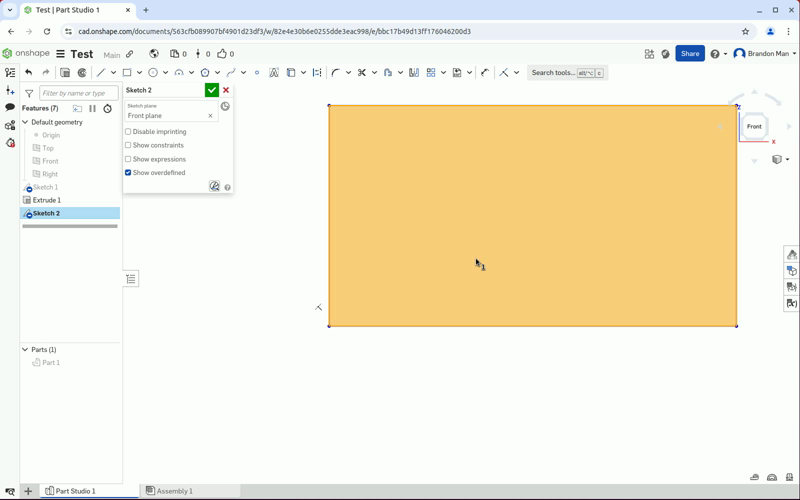
scroll(-6)
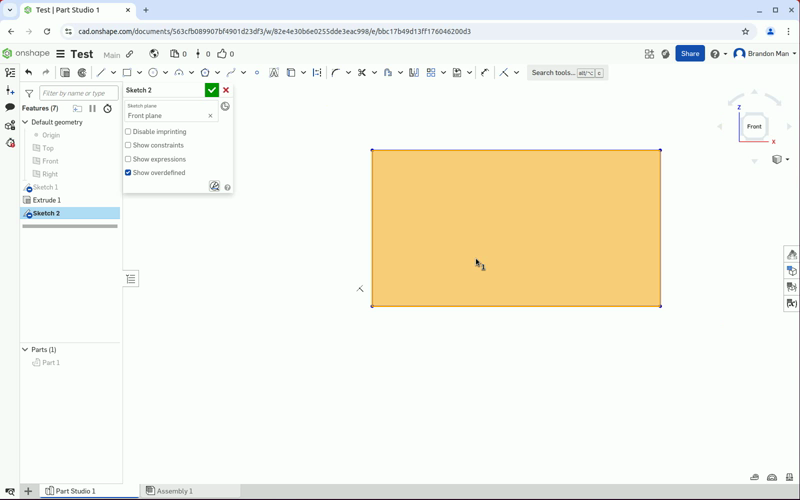
scroll(-6)
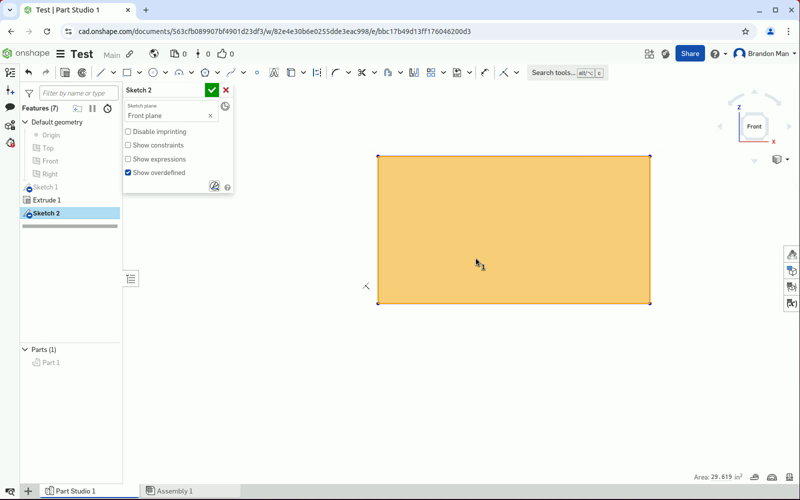
scroll(-6)
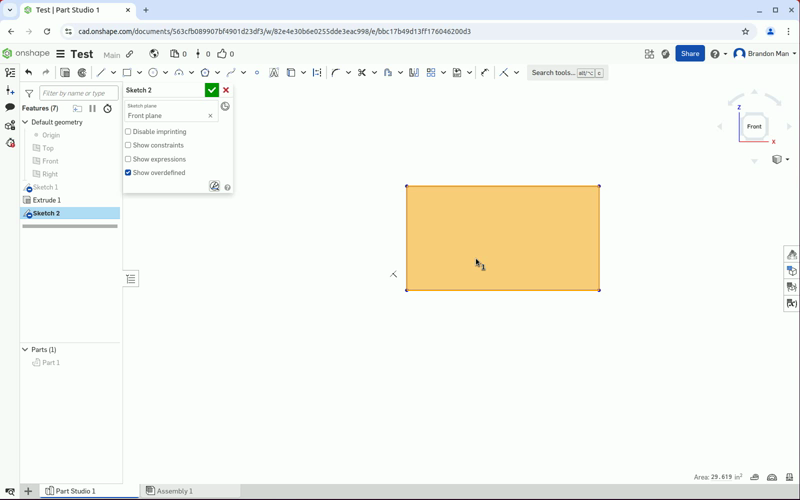
scroll(-6)
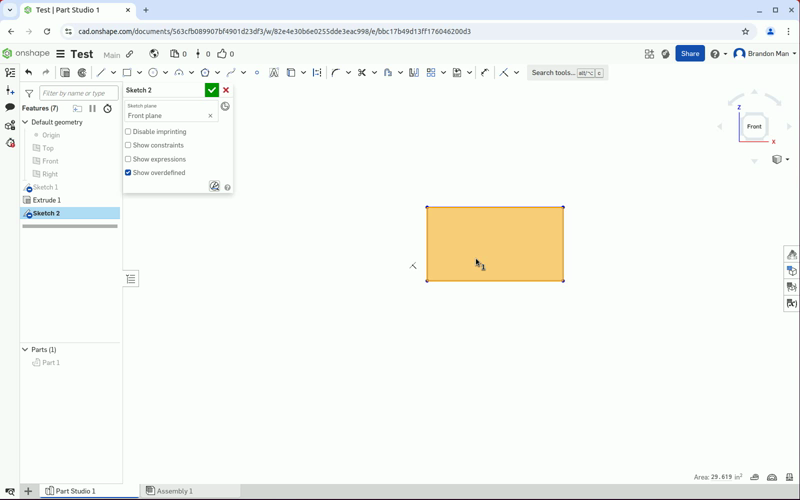
scroll(-6)
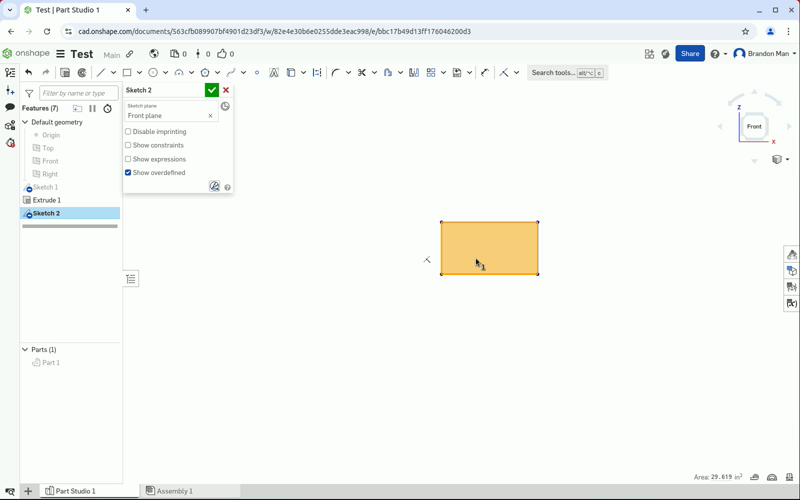
scroll(-6)
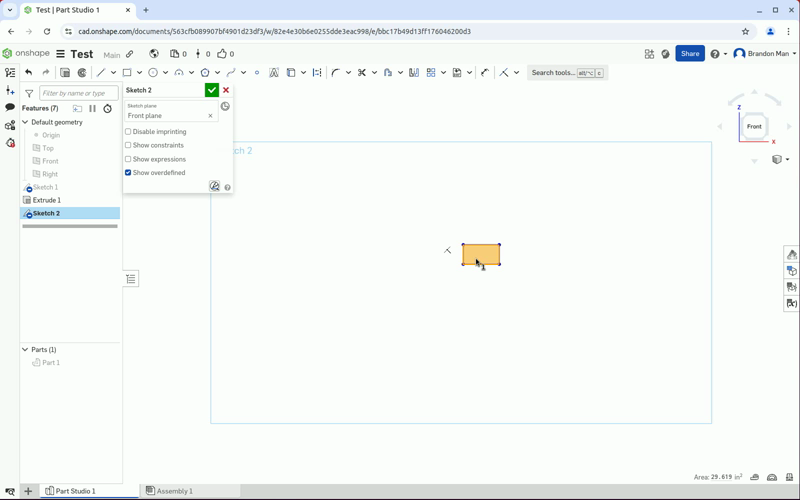
mouse_move(73, 352)
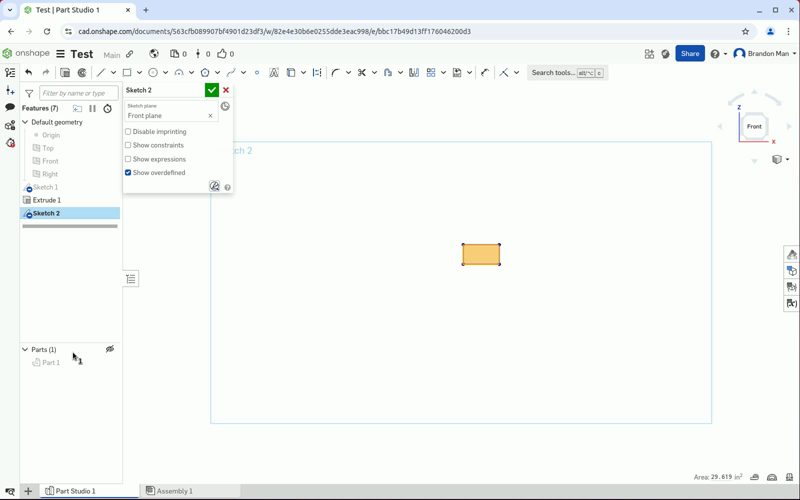
key(shift+y)
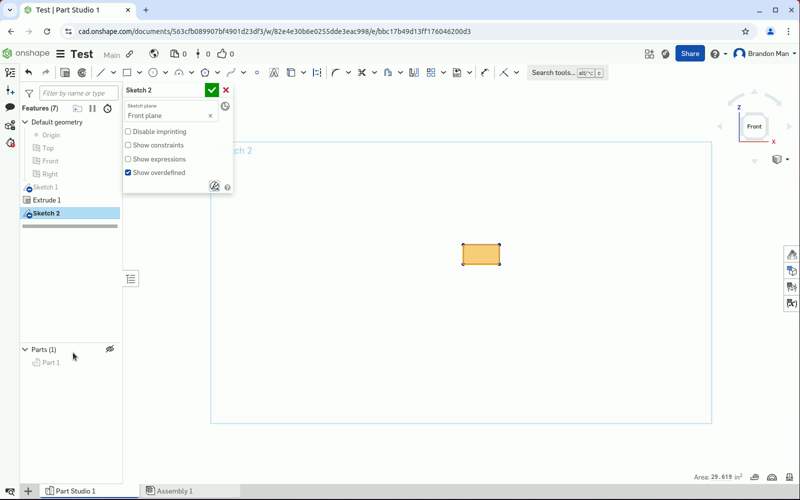
key(shift+e)
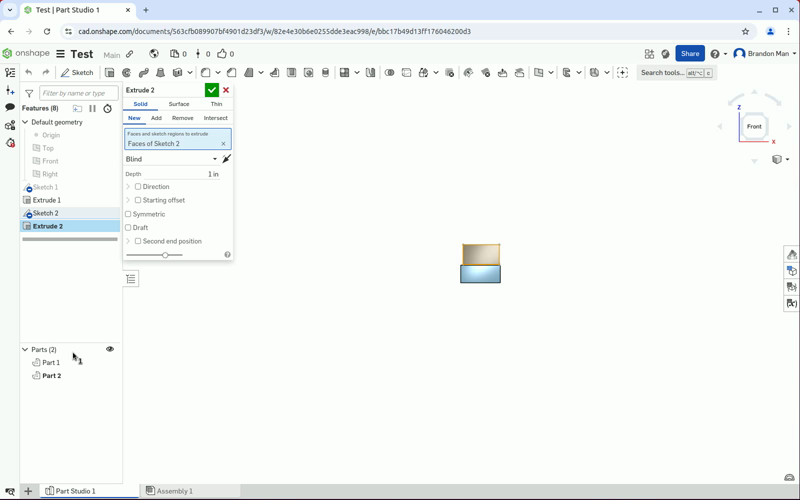
mouse_move(143, 106)
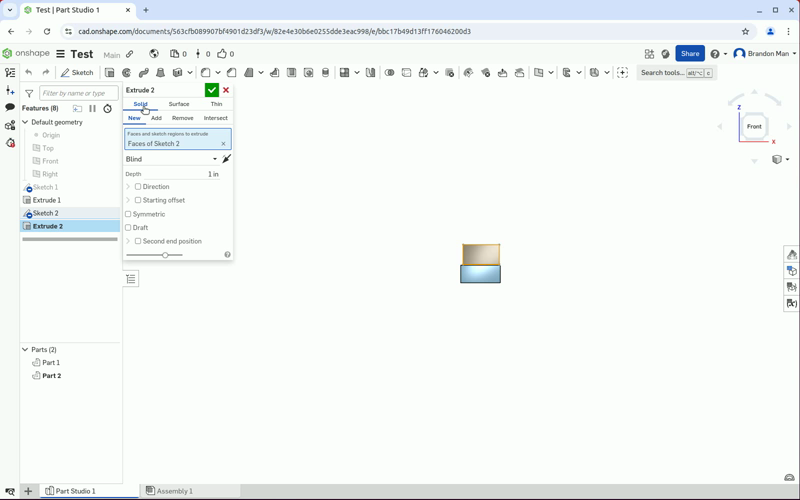
click(143, 106)
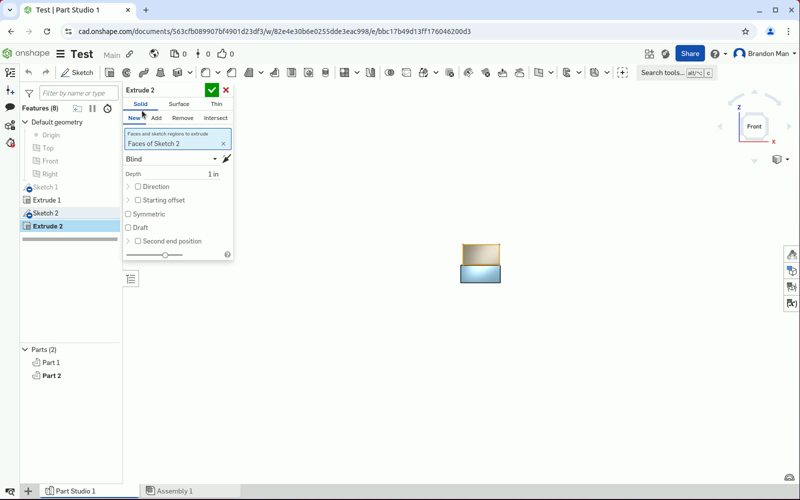
mouse_move(137, 120)
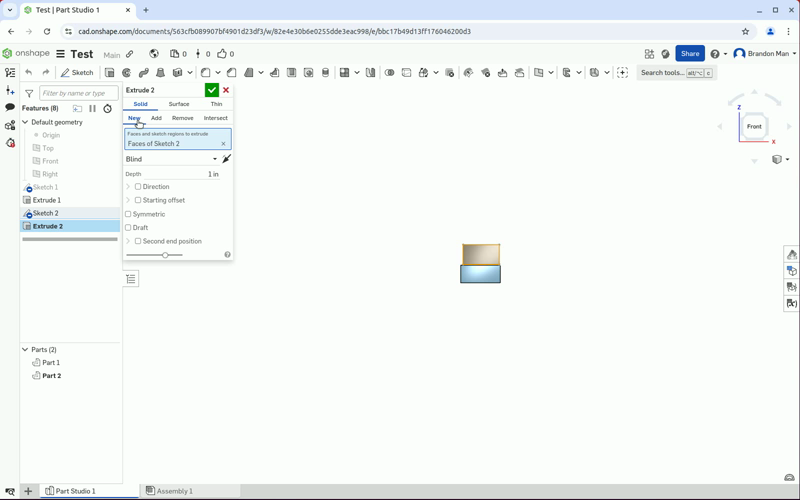
click(137, 120)
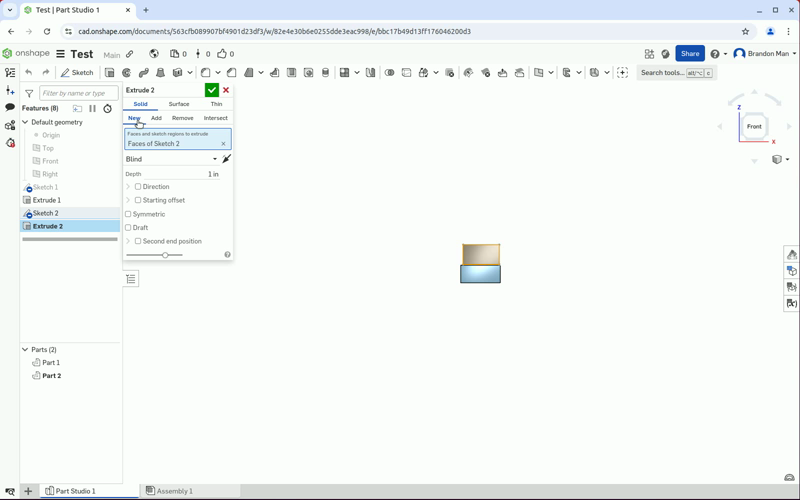
key(tab, 4)
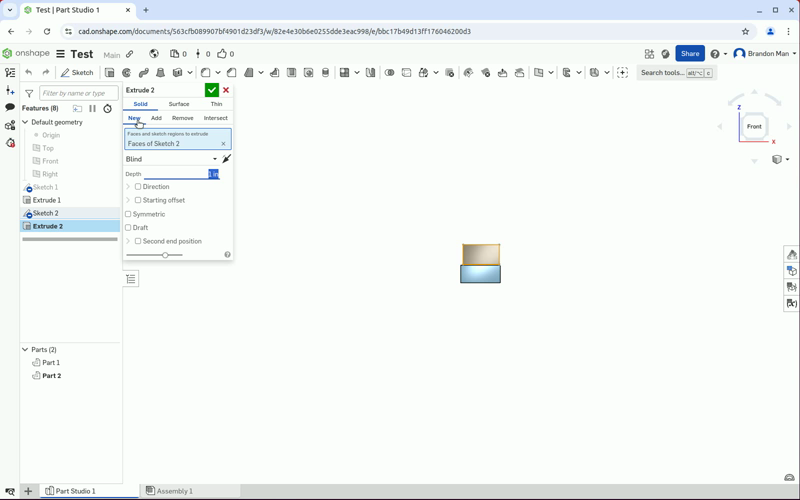
text(3.37)
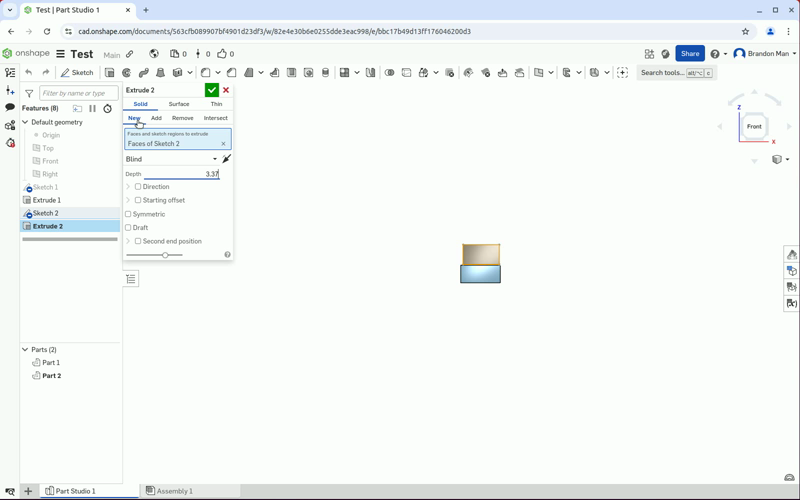
key(enter)
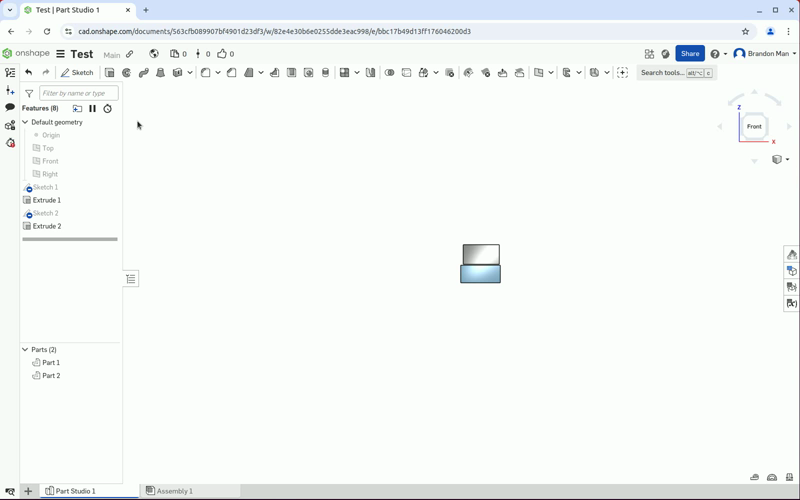
key(shift+h)
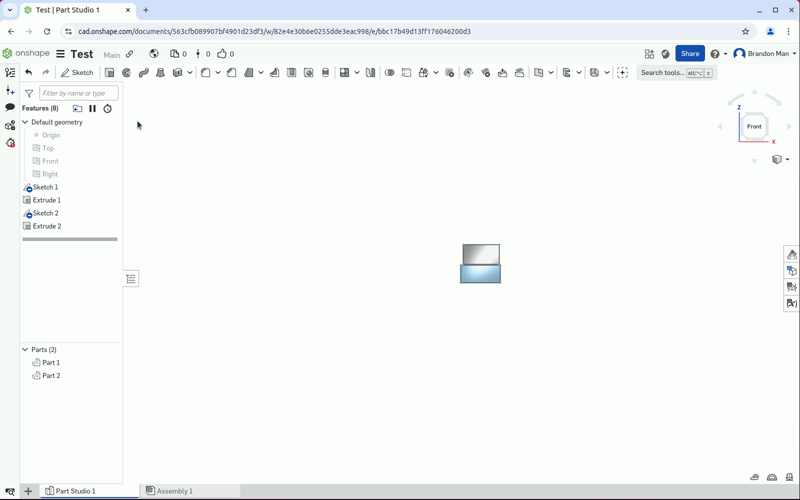
key(shift+h)
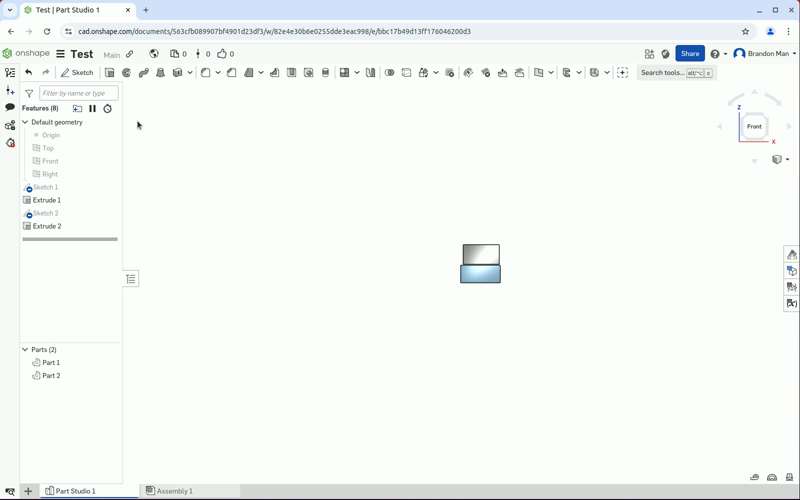
mouse_move(73, 189)
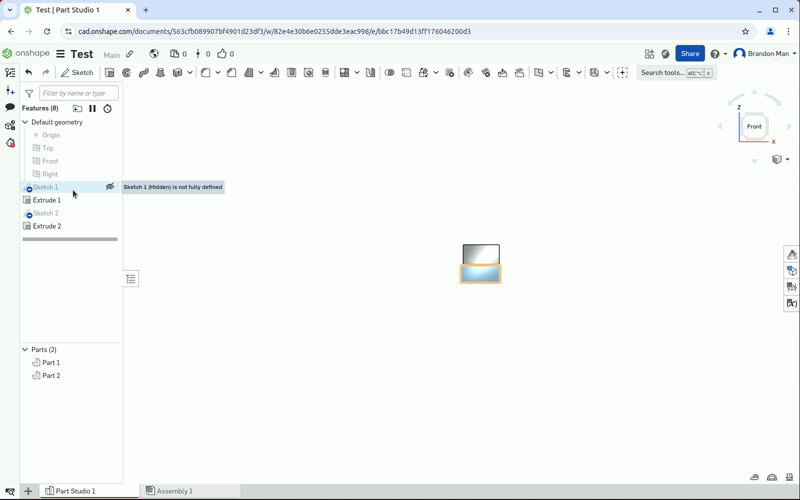
click(73, 189)
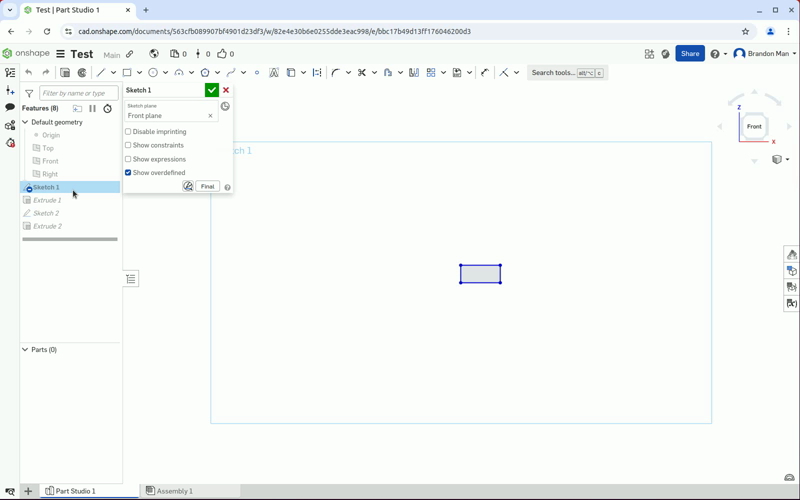
mouse_move(229, 92)
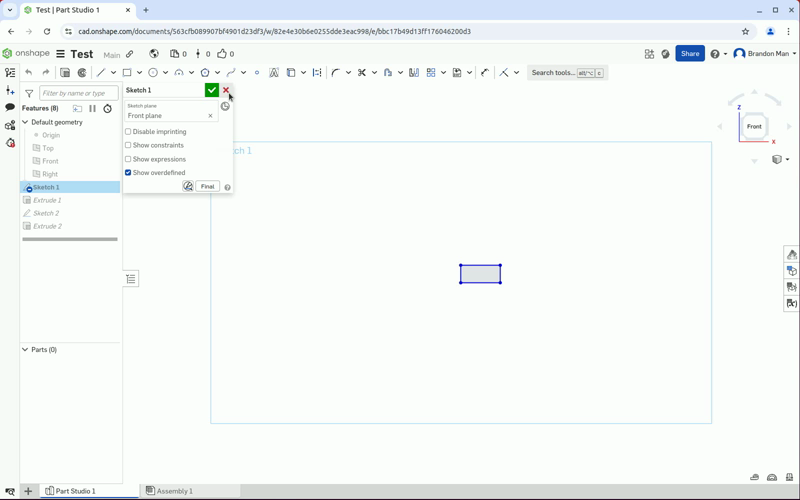
click(229, 92)
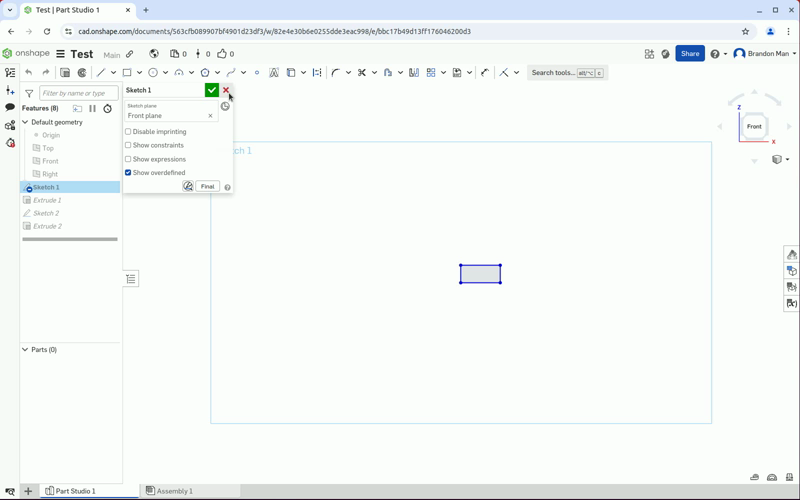
key(shift+s)
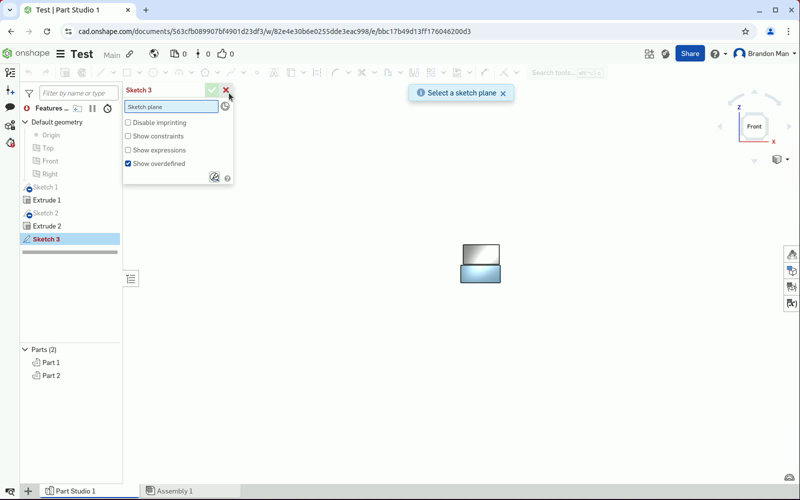
mouse_move(73, 163)
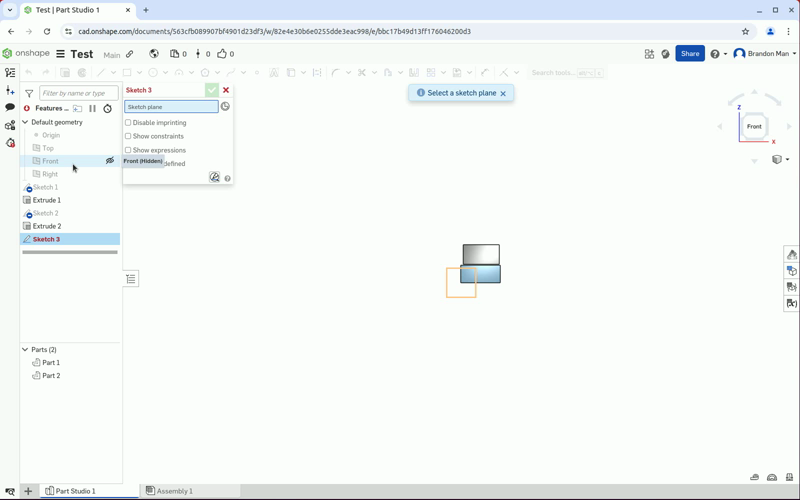
click(73, 163)
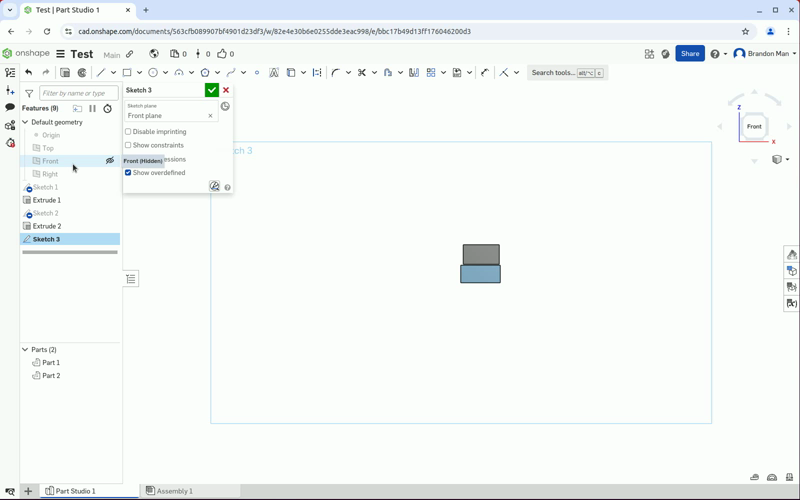
mouse_move(73, 352)
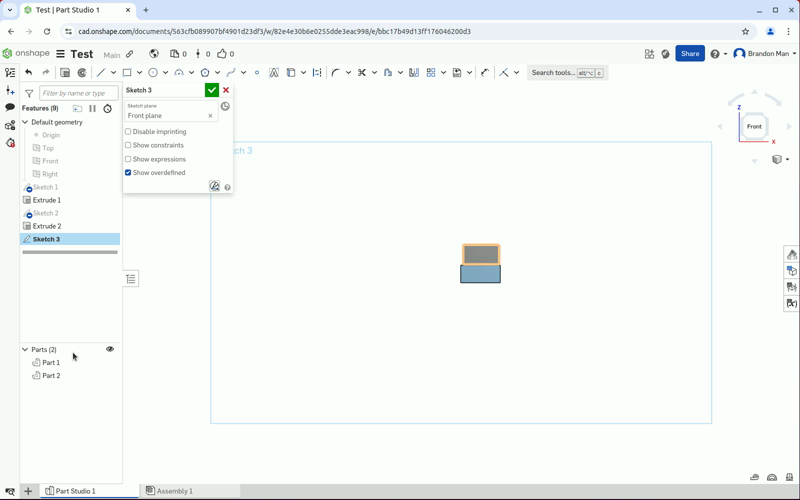
key(y)
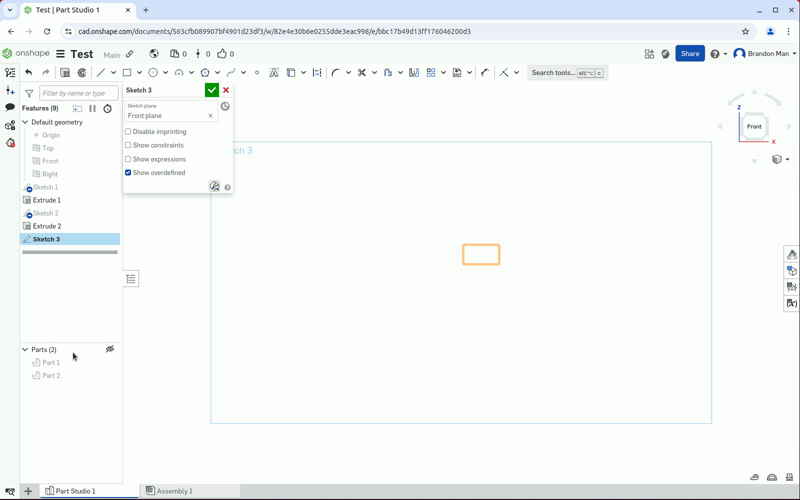
key(l)
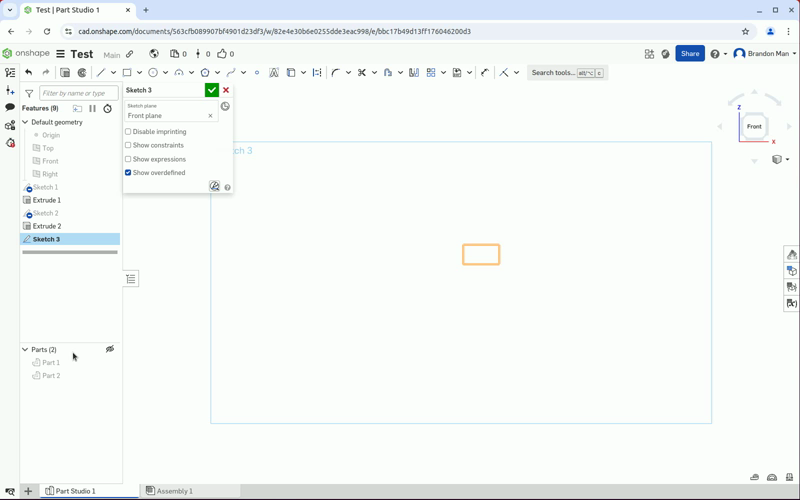
key_down(shift)
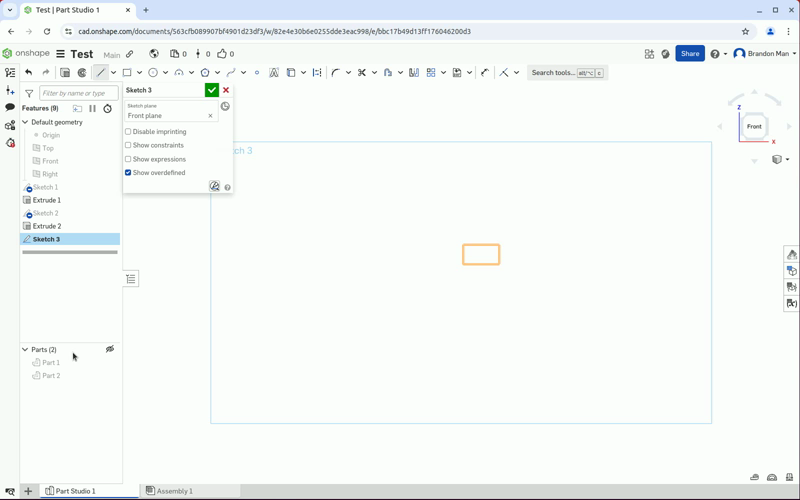
mouse_move(460, 244)
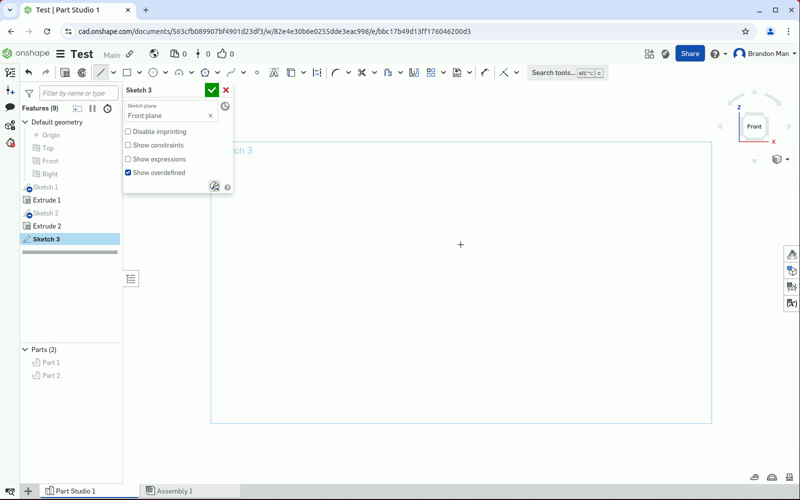
click(460, 244)
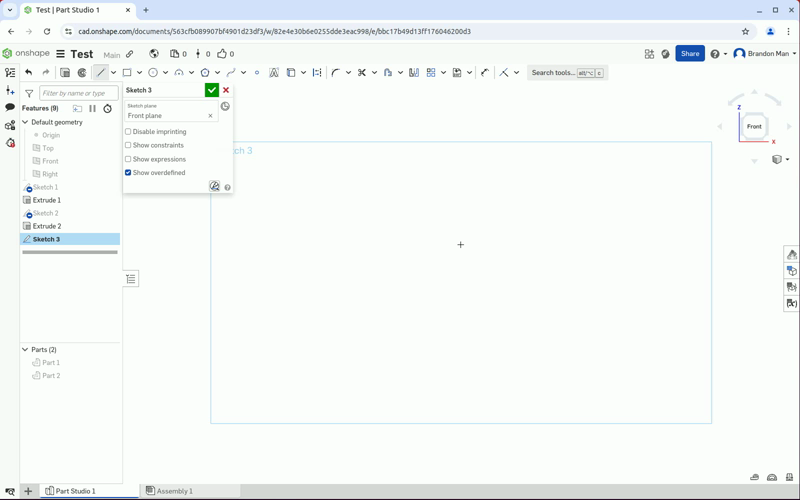
key_up(shift)
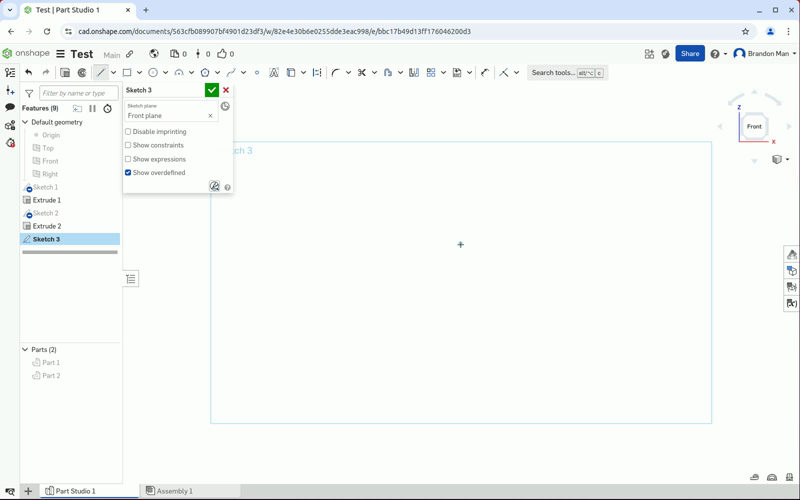
key_down(shift)
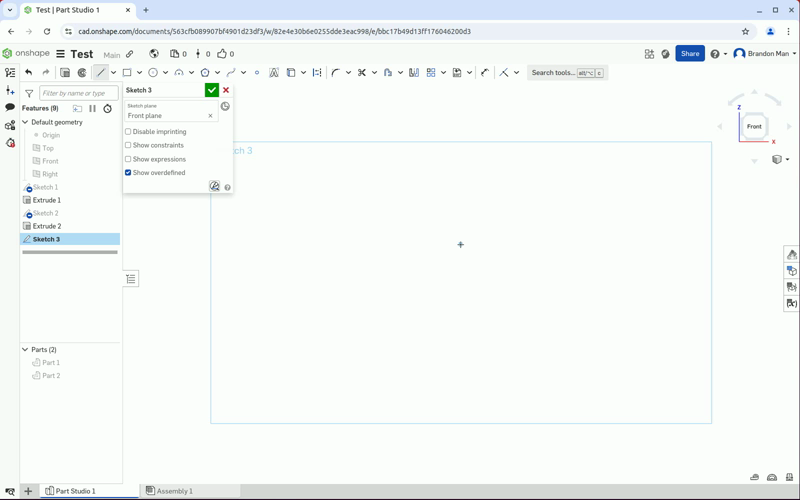
mouse_move(490, 244)
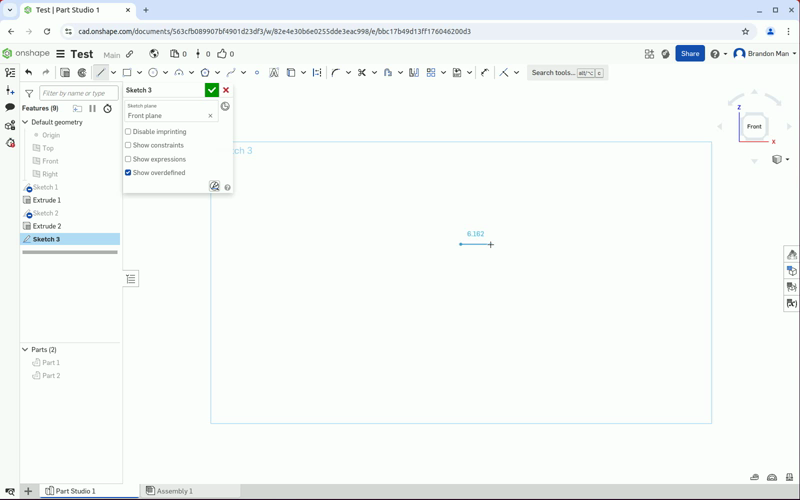
mouse_move(500, 244)
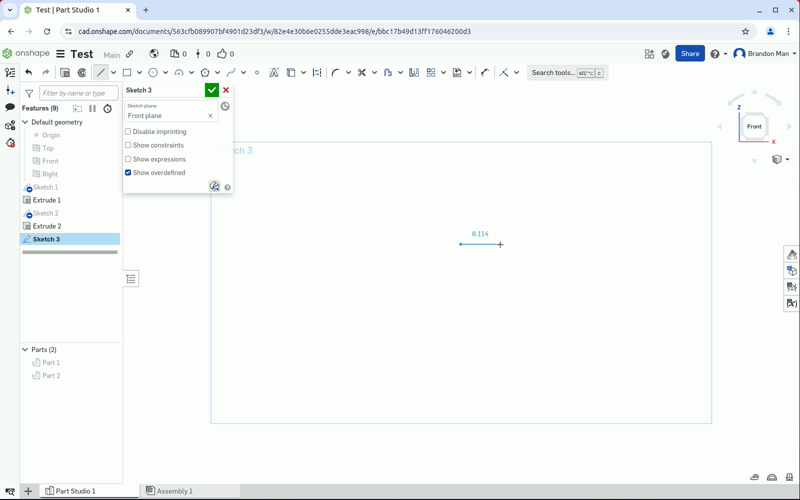
click(500, 244)
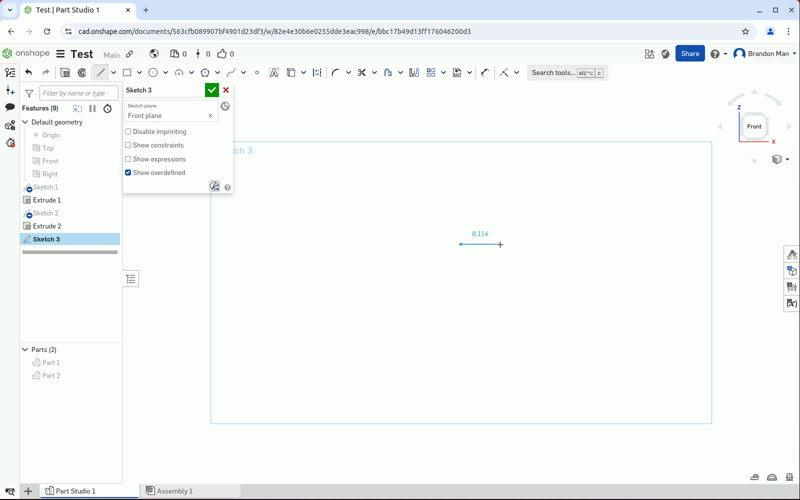
key_up(shift)
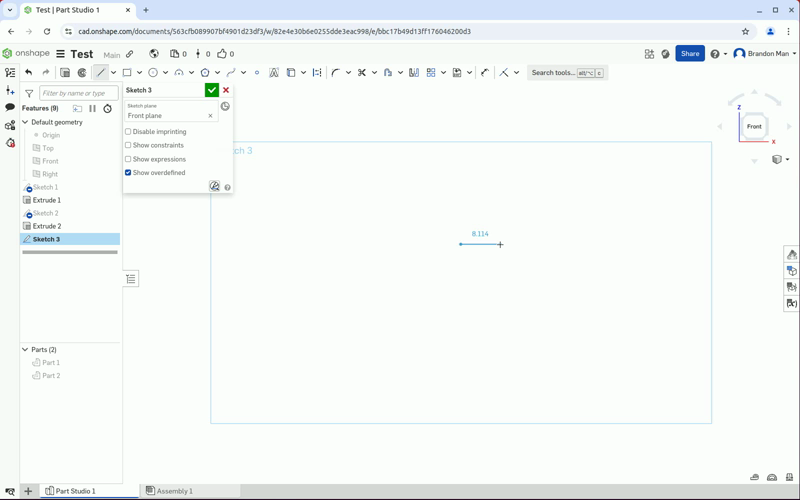
key_down(shift)
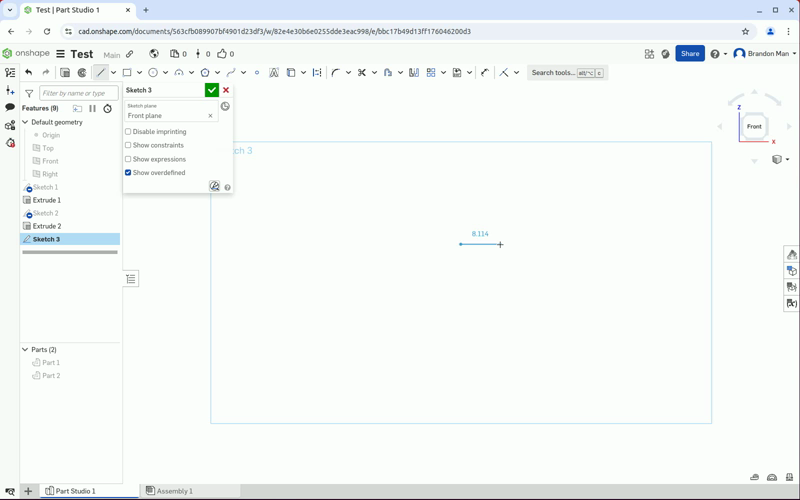
mouse_move(530, 244)
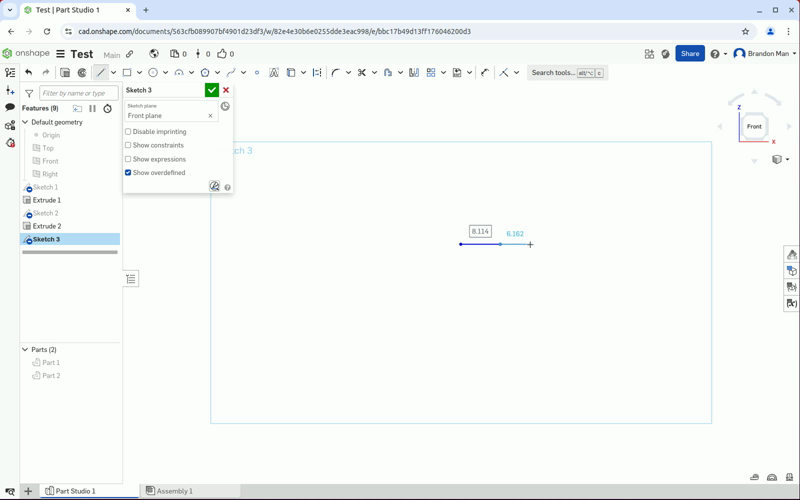
mouse_move(500, 226)
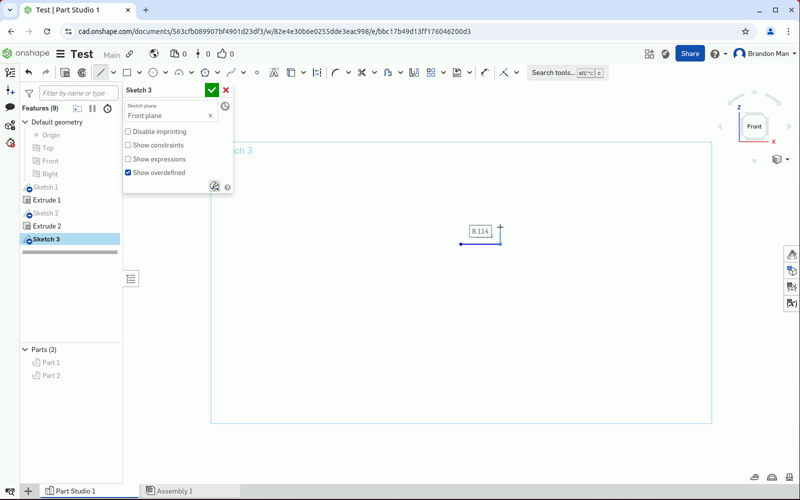
click(500, 226)
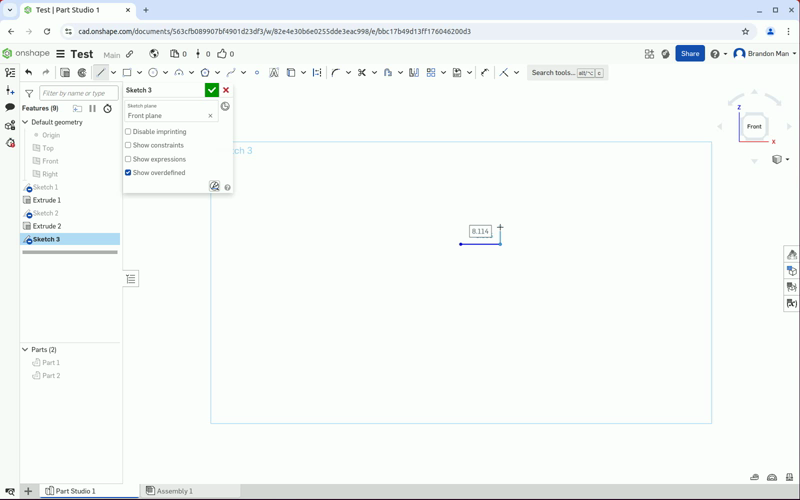
key_up(shift)
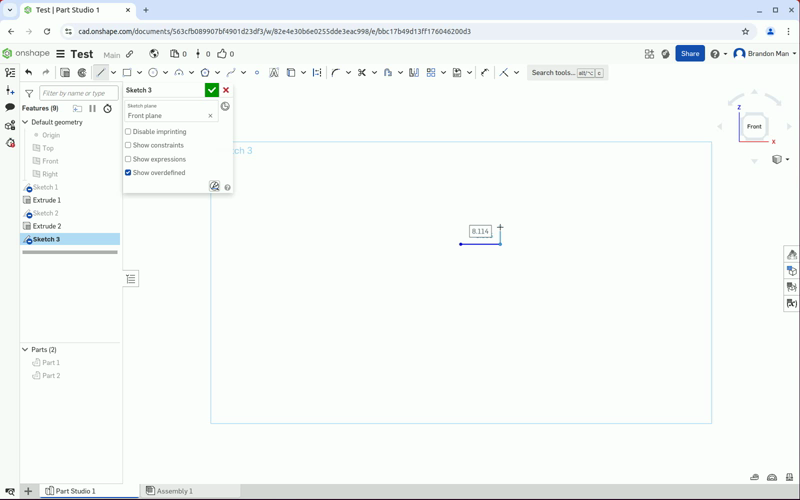
key_down(shift)
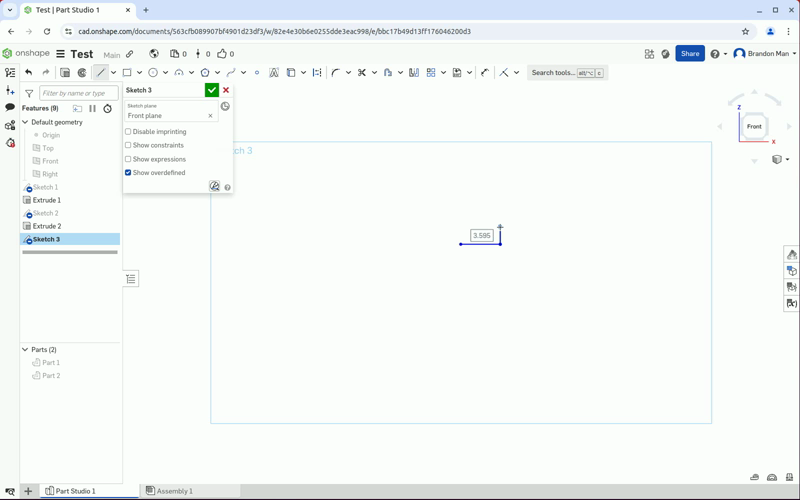
mouse_move(530, 226)
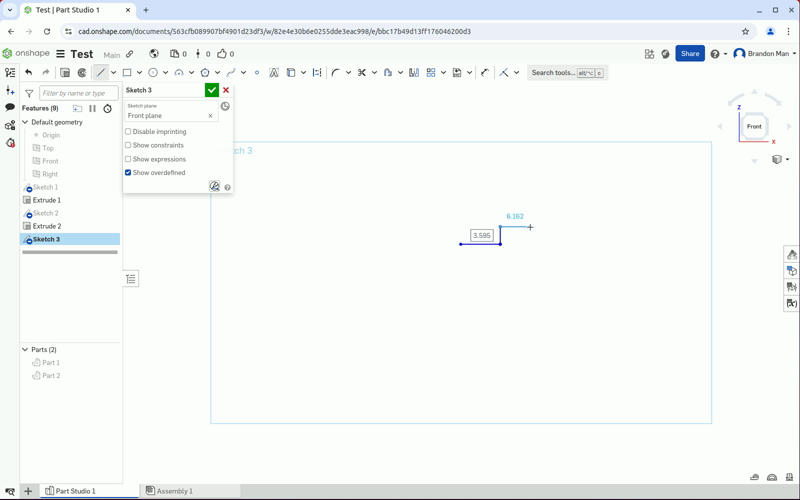
mouse_move(460, 226)
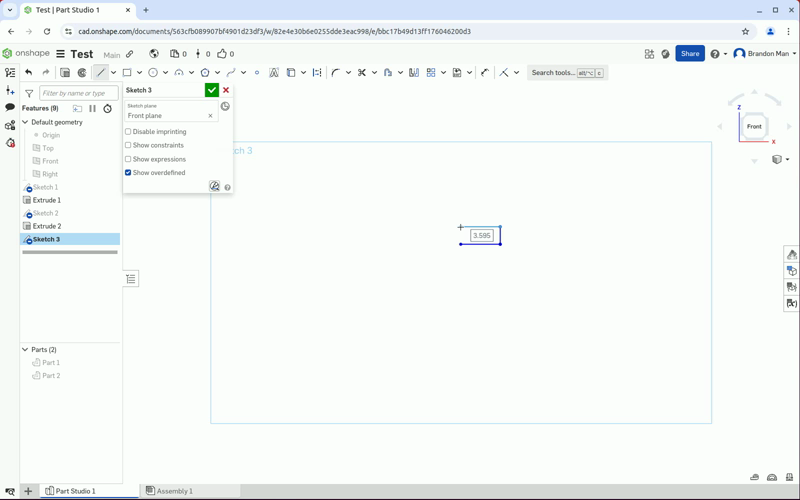
click(460, 226)
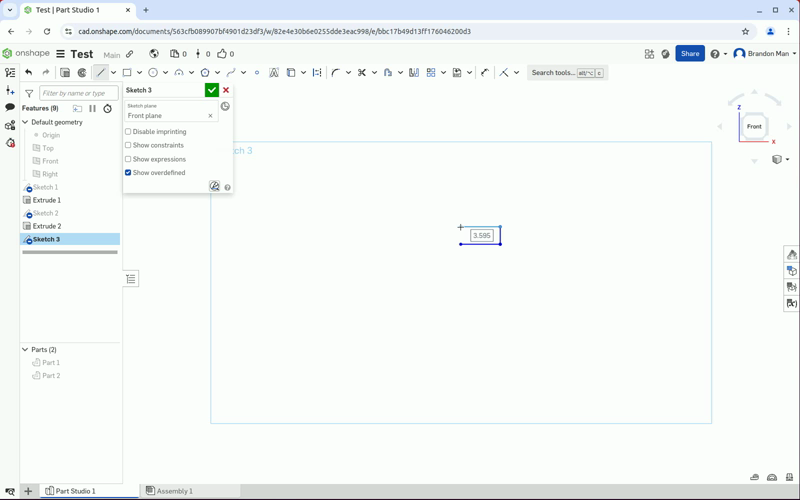
key_up(shift)
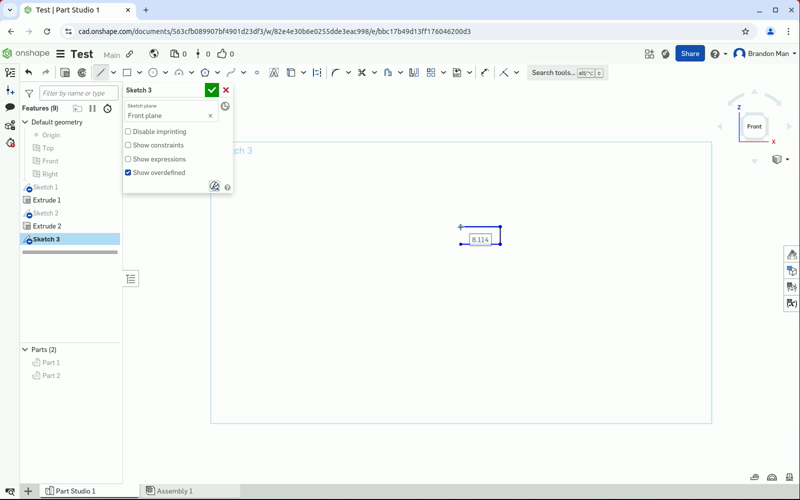
mouse_move(490, 226)
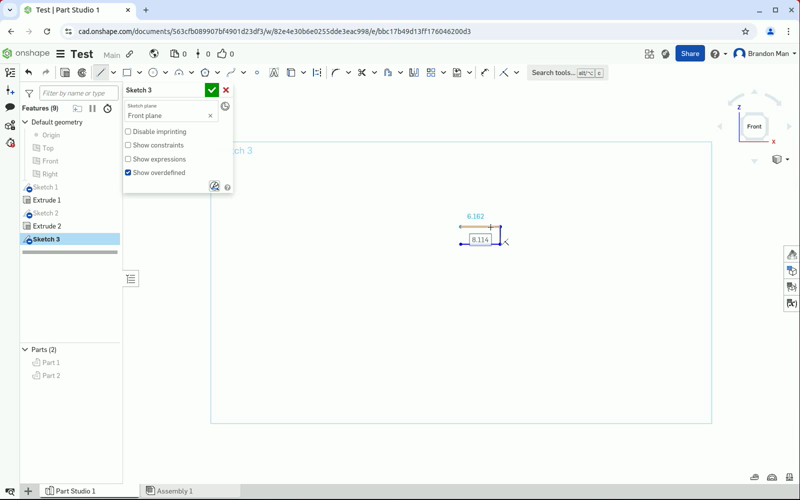
key_down(shift)
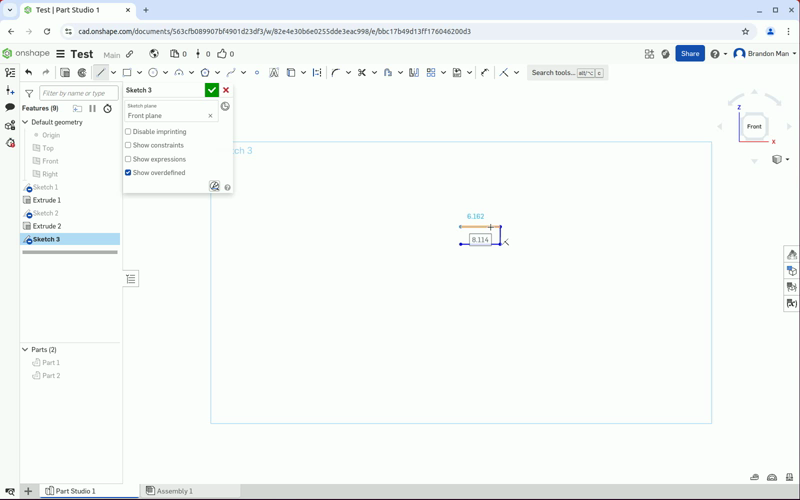
mouse_move(460, 244)
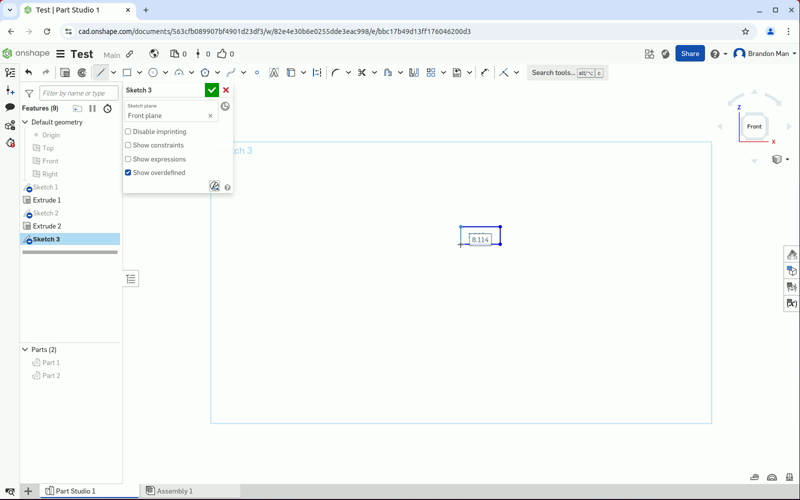
key_up(shift)
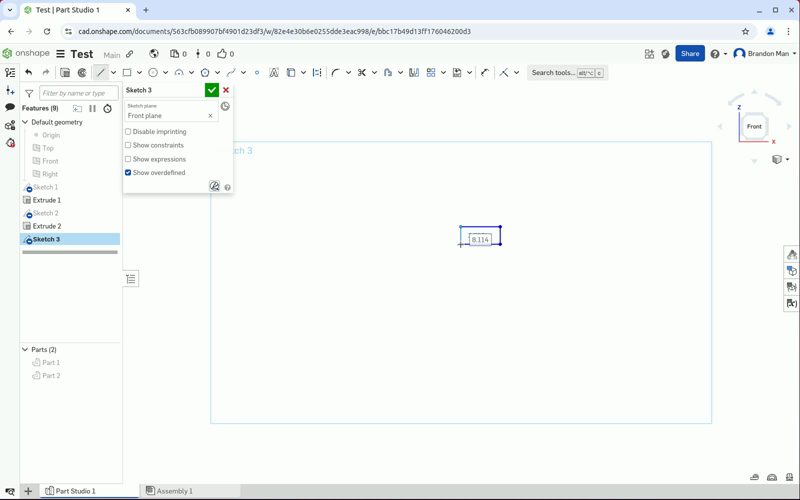
click(460, 244)
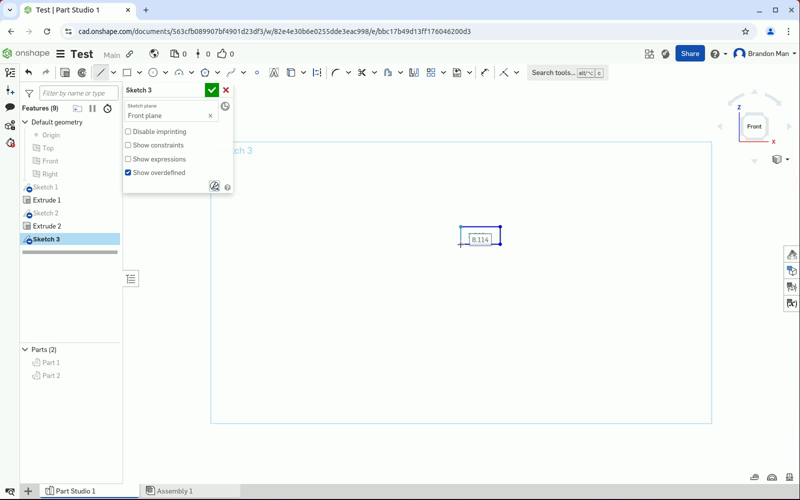
key(esc)
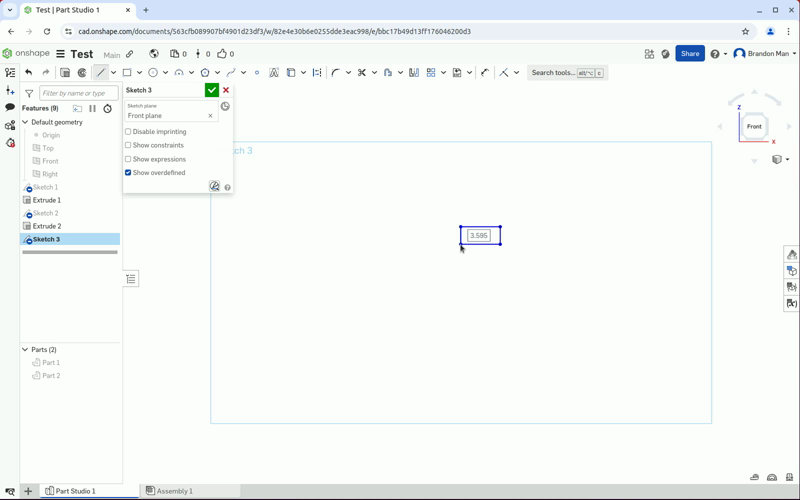
mouse_move(491, 237)
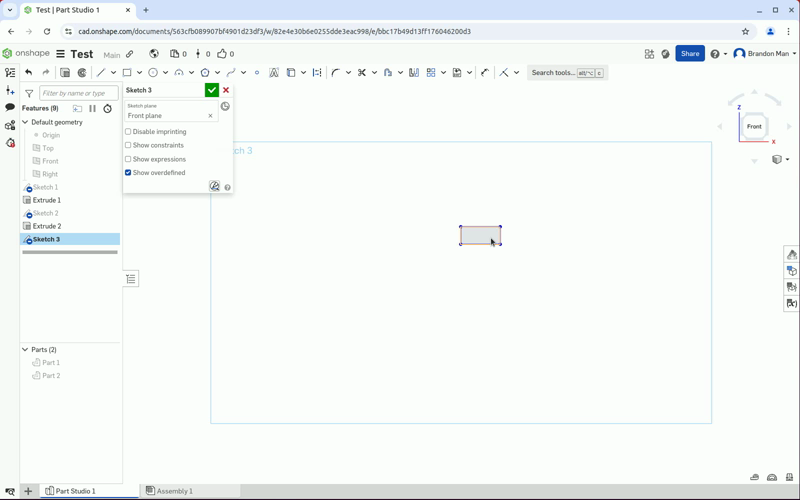
scroll(6)
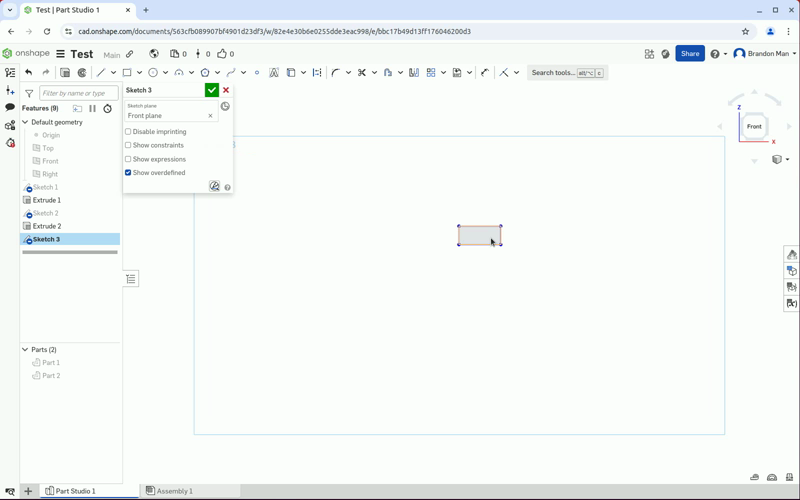
scroll(6)
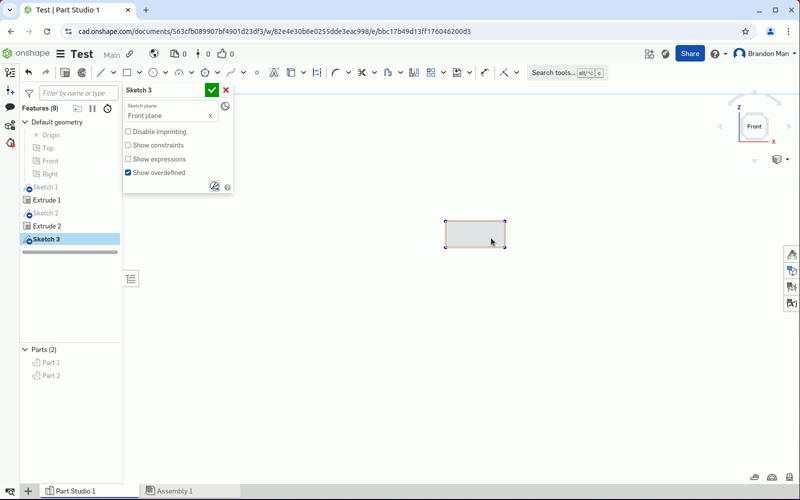
scroll(6)
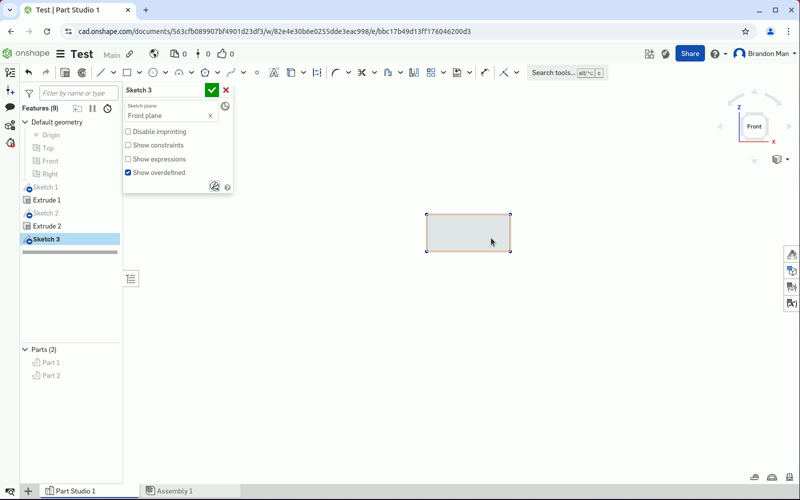
scroll(6)
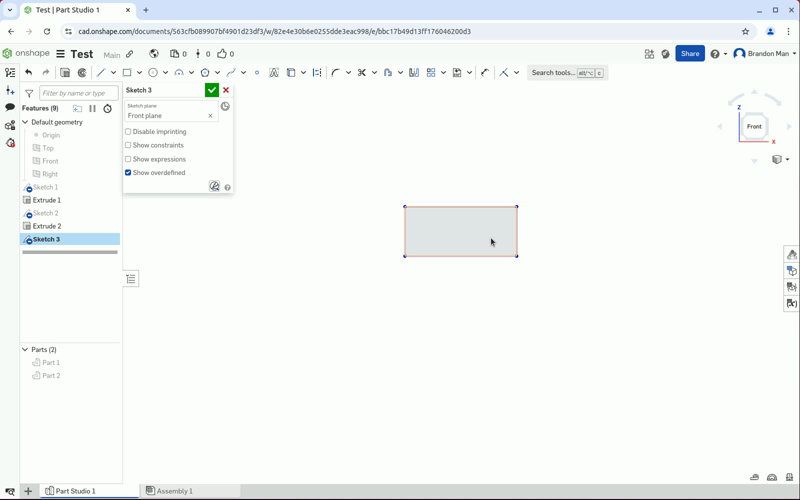
scroll(6)
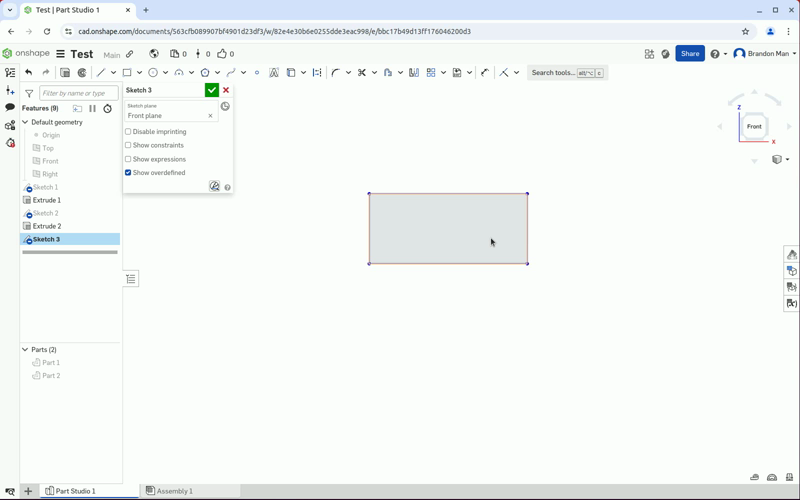
scroll(6)
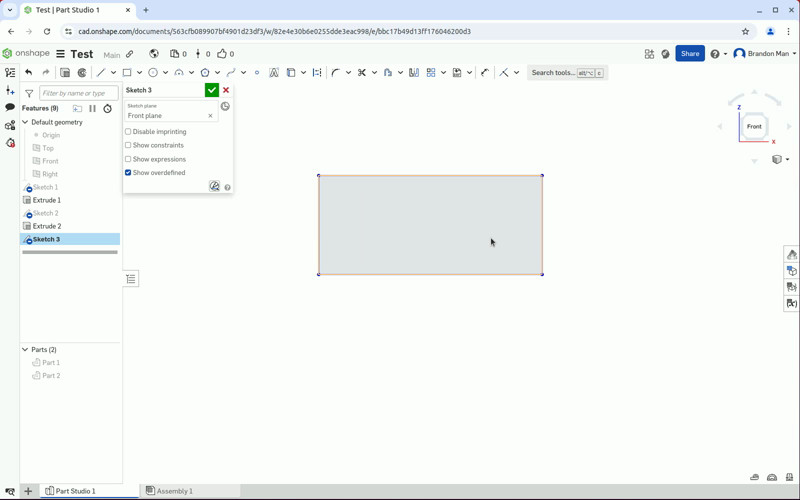
scroll(6)
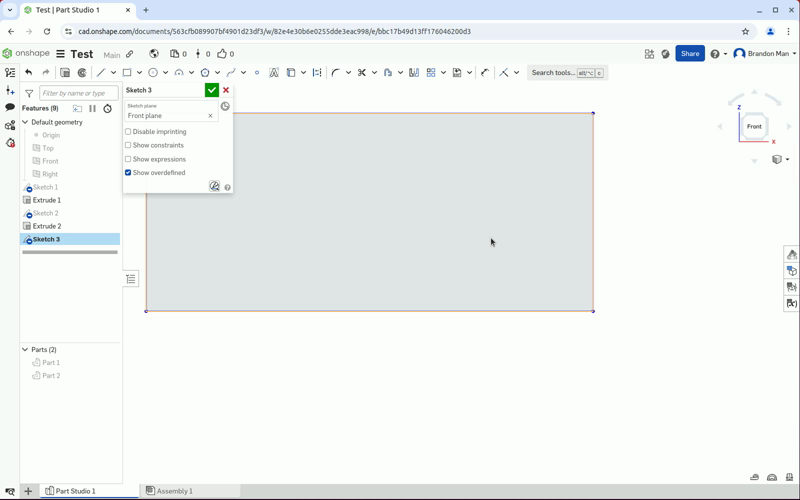
click(491, 237)
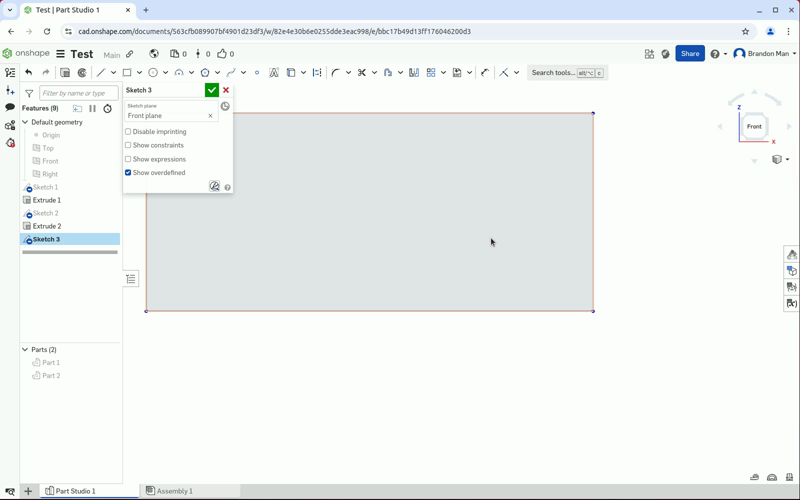
scroll(-6)
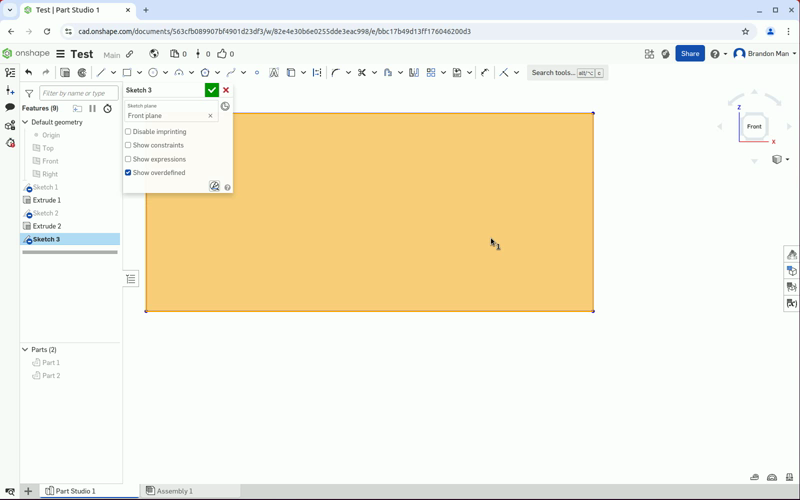
scroll(-6)
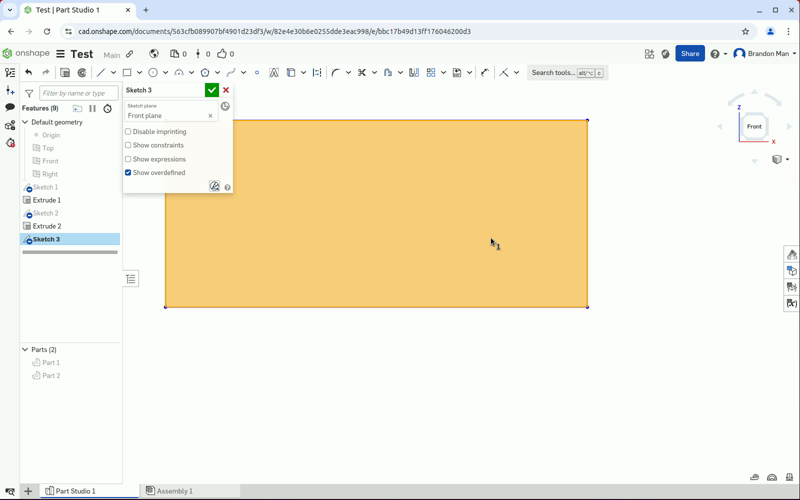
scroll(-6)
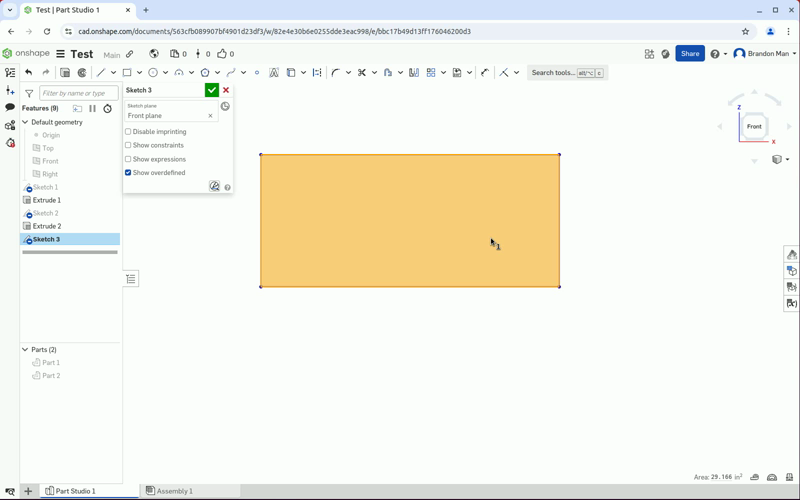
scroll(-6)
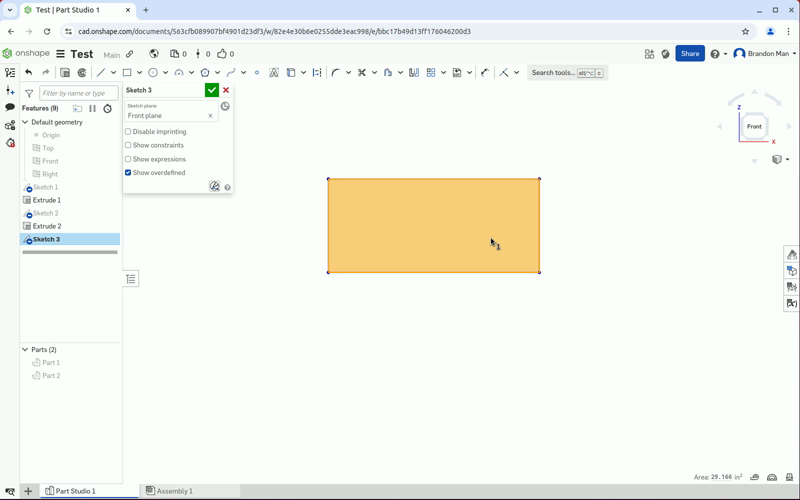
scroll(-6)
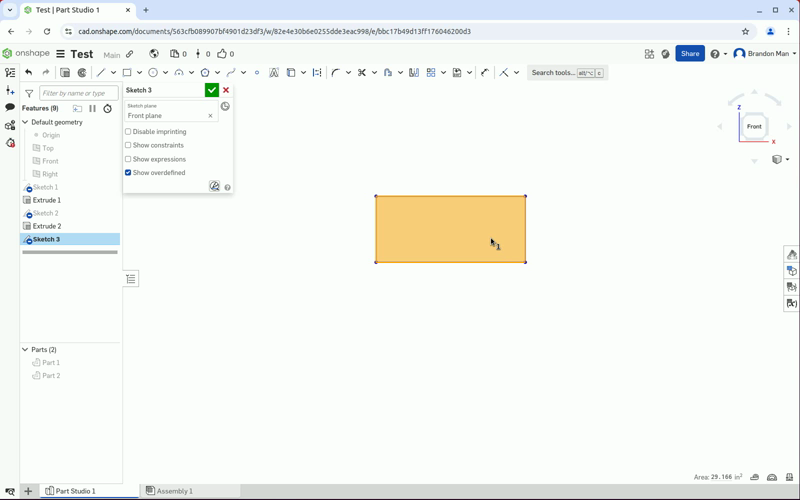
scroll(-6)
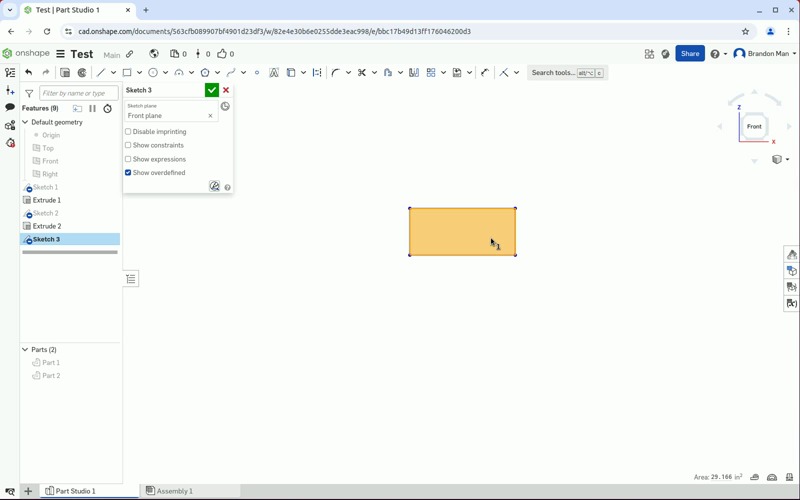
scroll(-6)
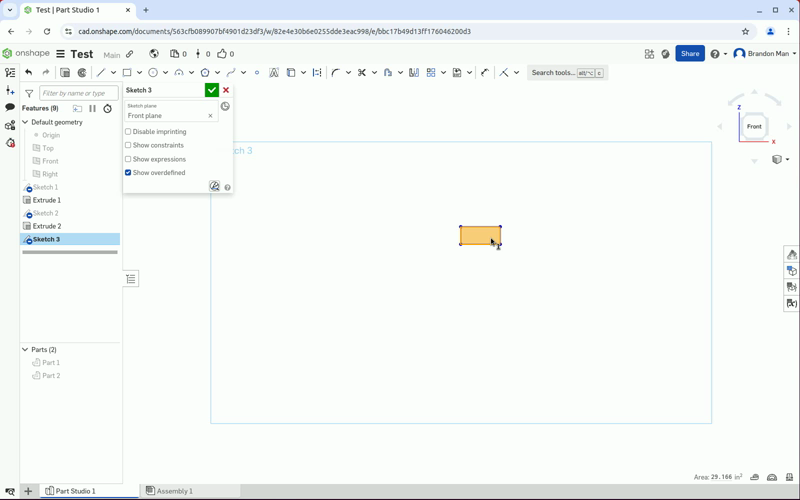
mouse_move(73, 352)
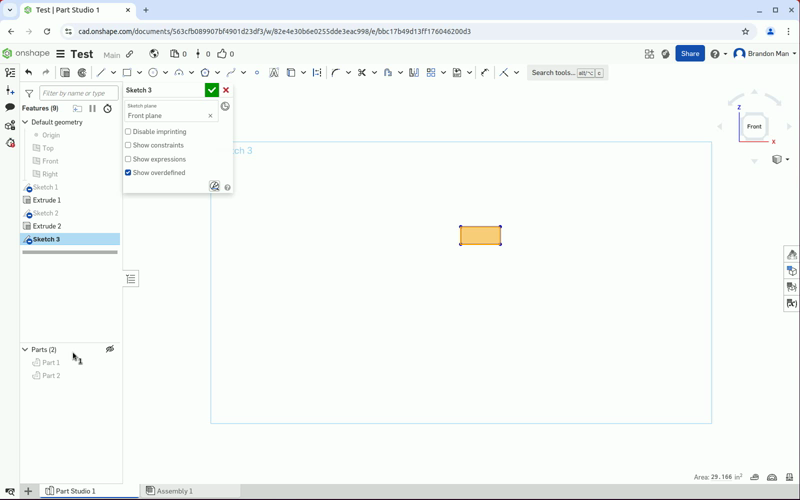
key(shift+y)
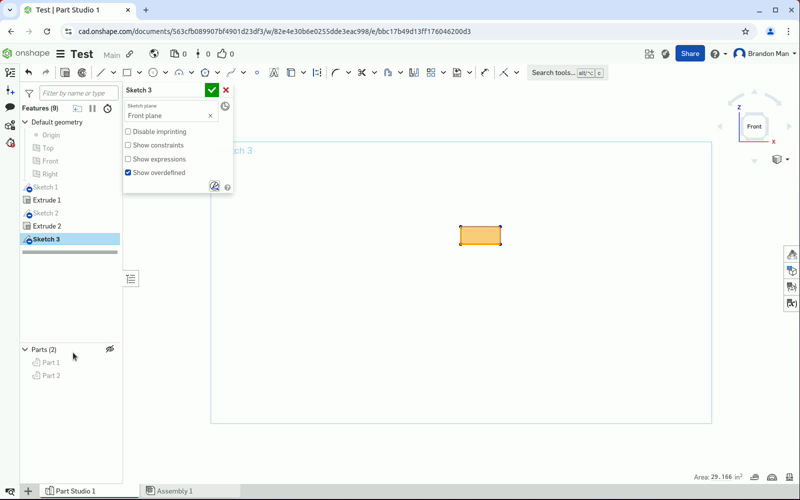
key(shift+e)
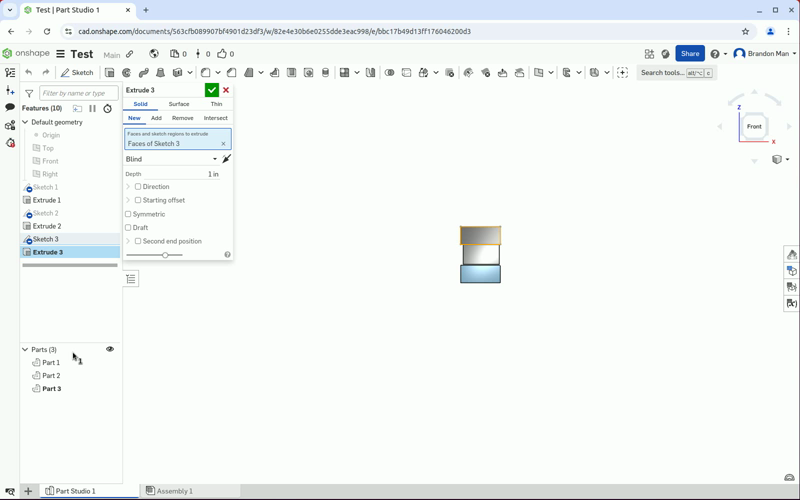
mouse_move(143, 106)
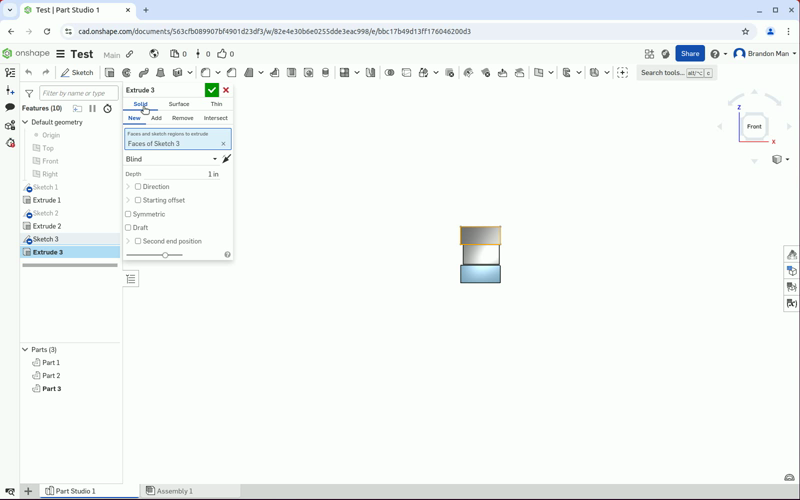
click(143, 106)
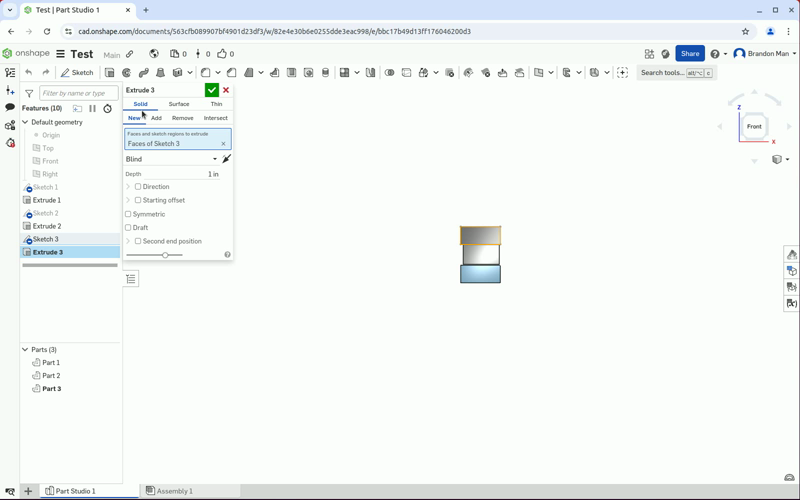
mouse_move(137, 120)
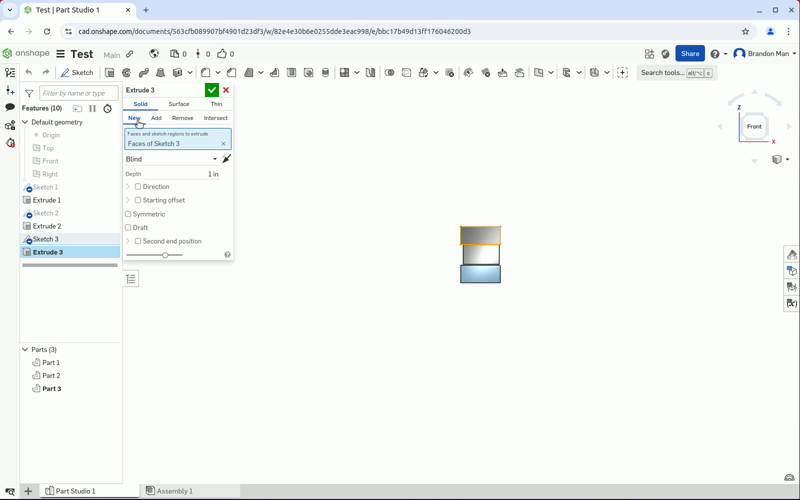
click(137, 120)
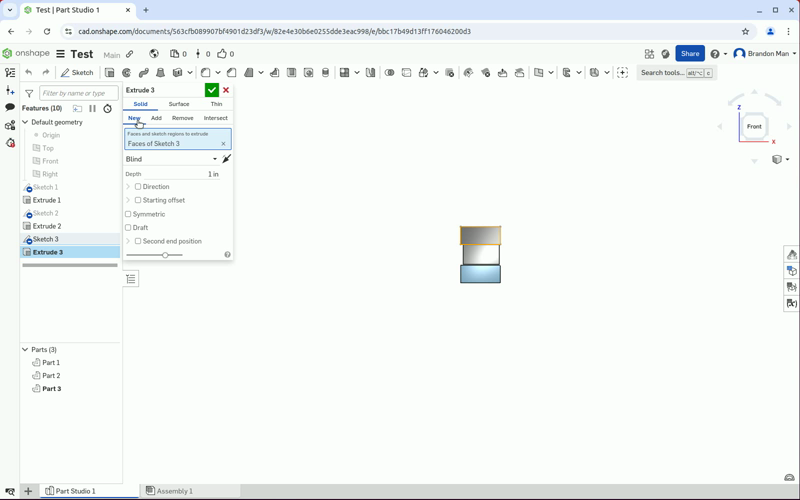
key(tab, 4)
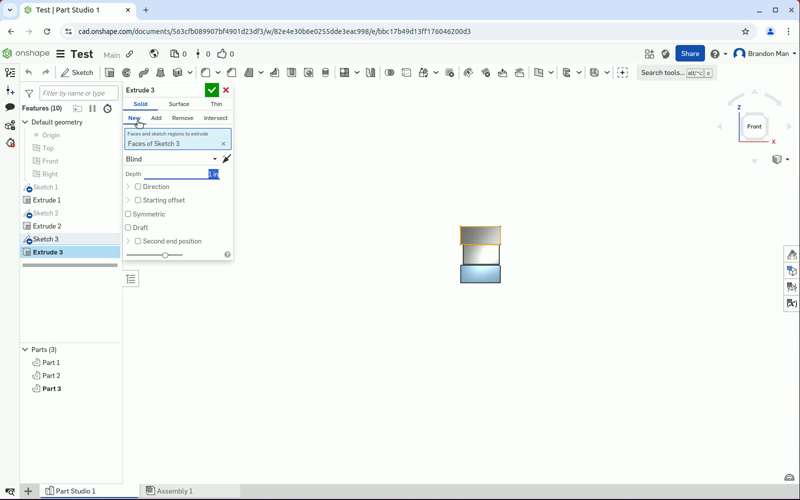
text(3.37)
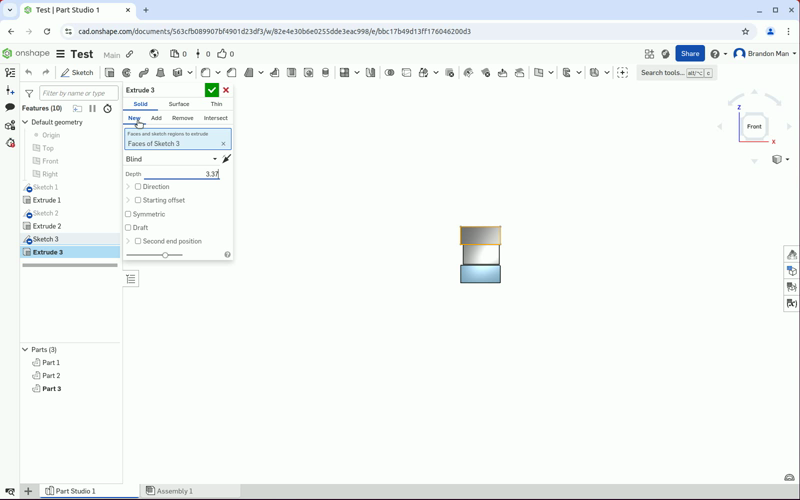
key(enter)
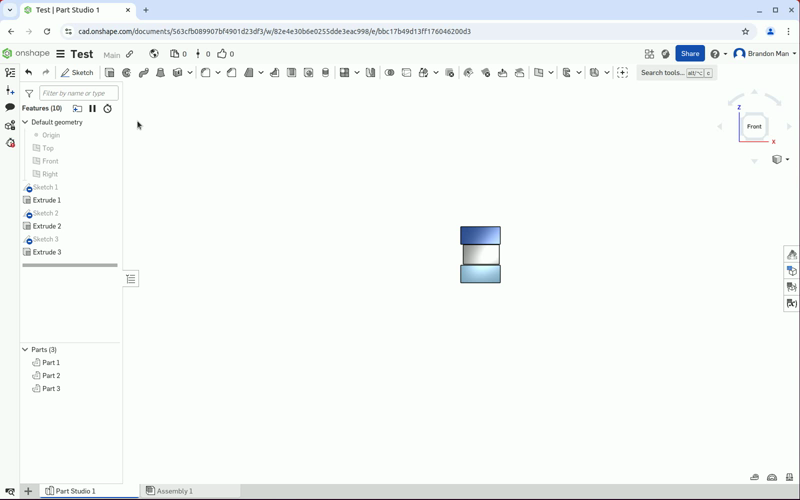
key(shift+h)
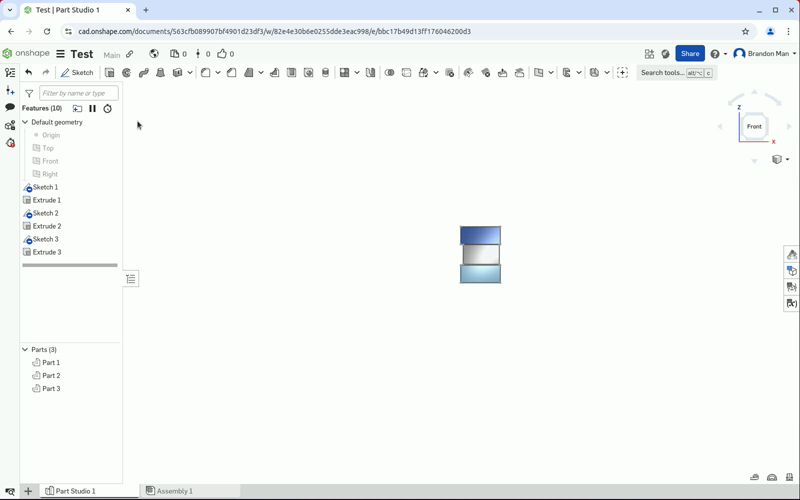
key(shift+h)
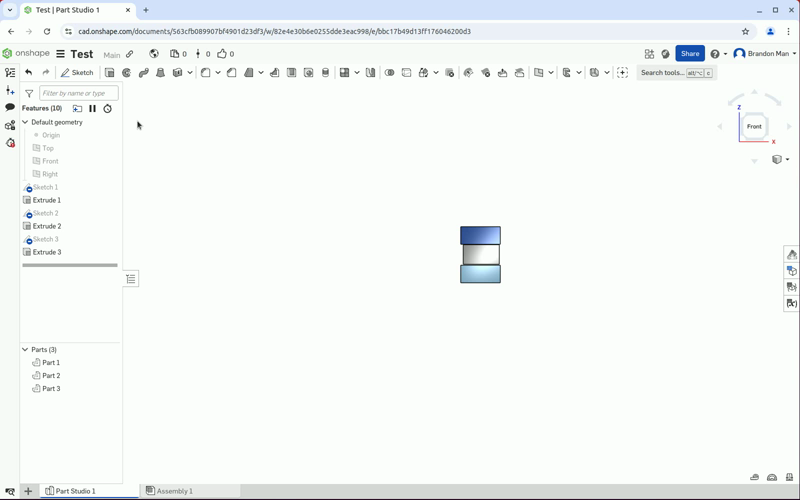
mouse_move(73, 189)
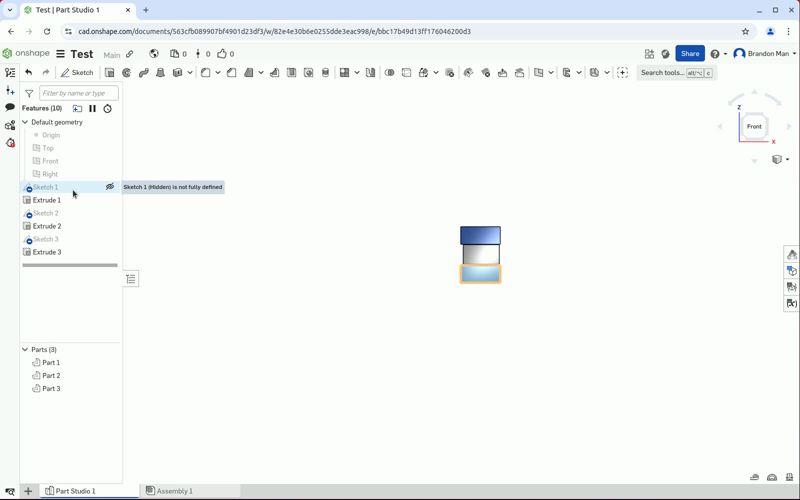
click(73, 189)
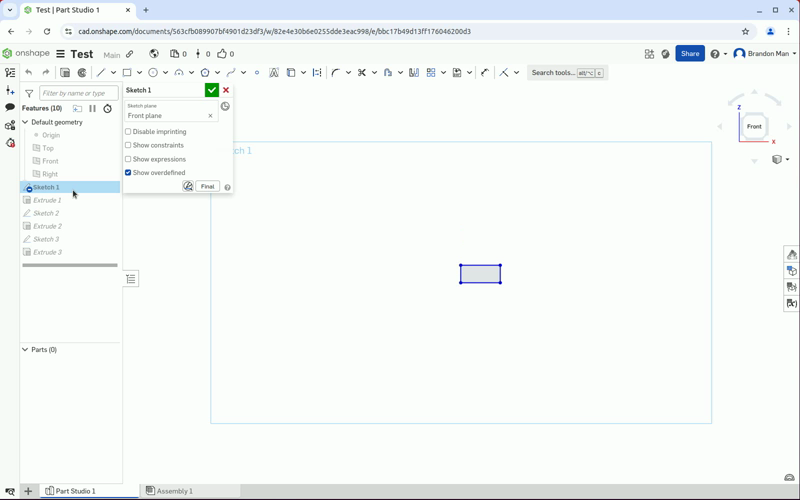
mouse_move(229, 92)
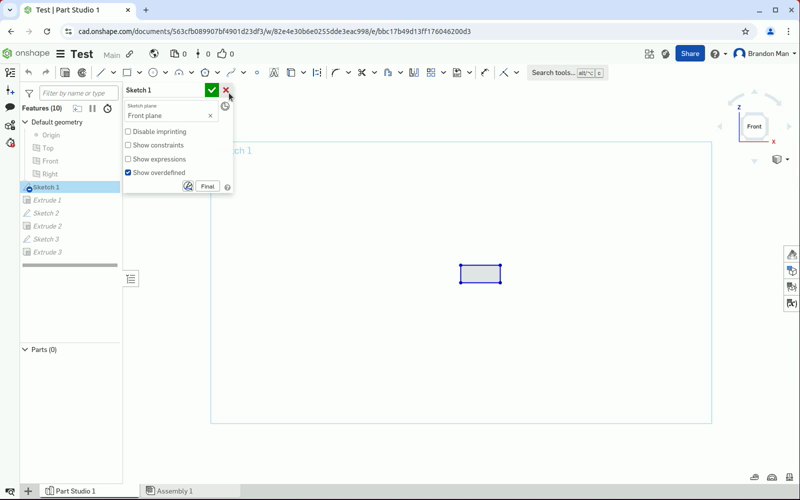
click(229, 92)
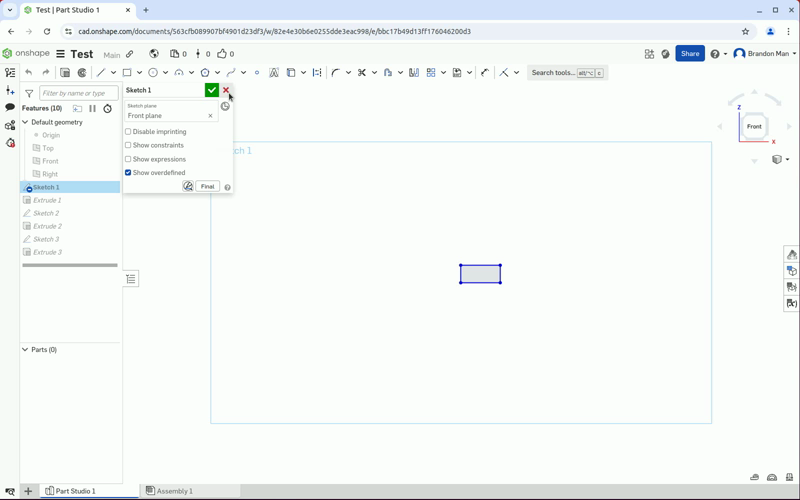
key(shift+s)
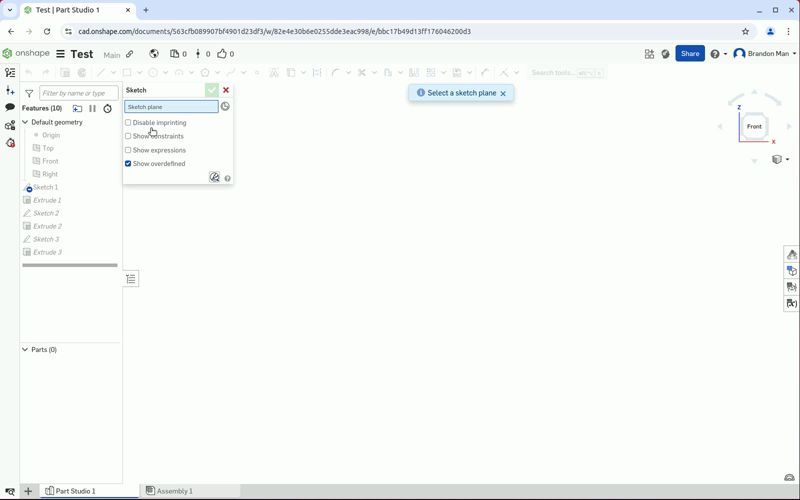
mouse_move(73, 163)
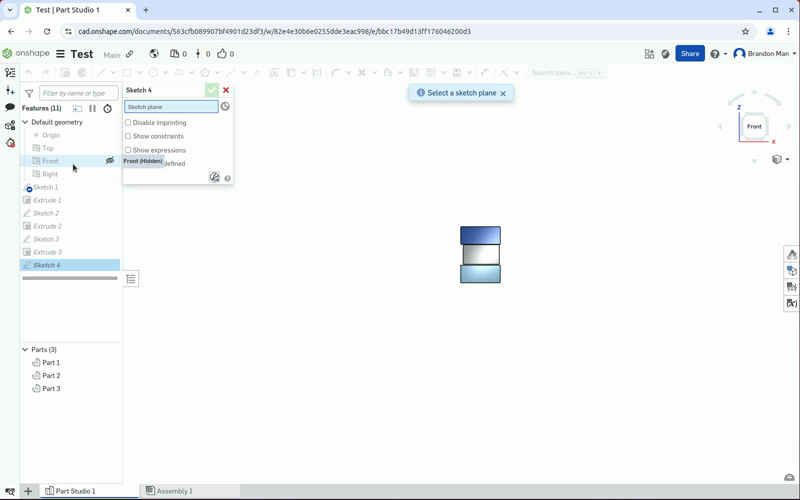
click(73, 163)
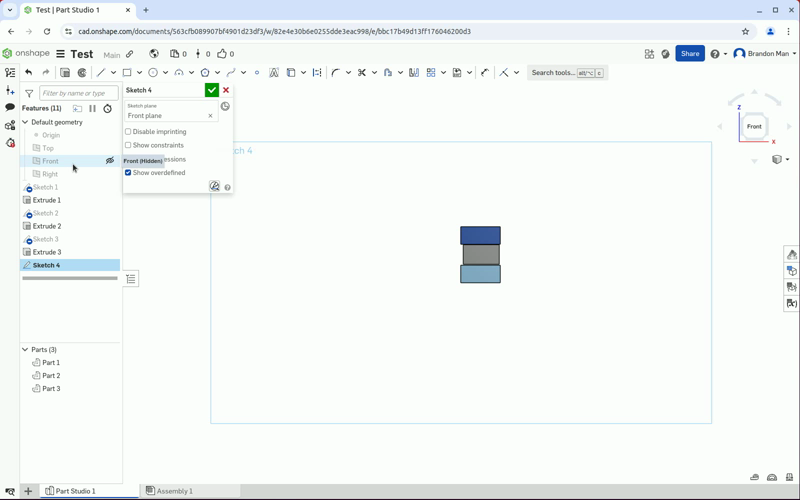
mouse_move(73, 352)
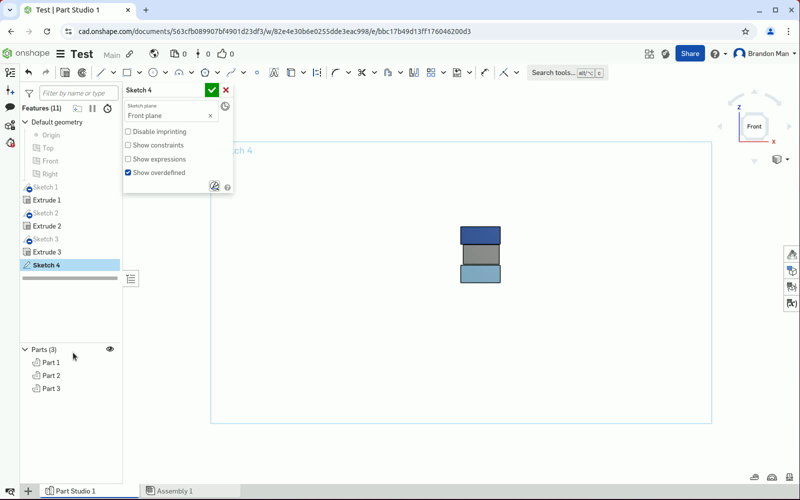
key(y)
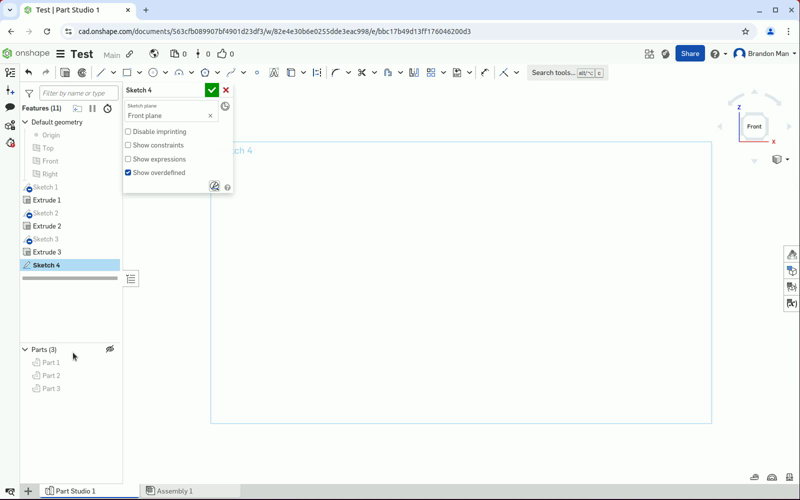
key(l)
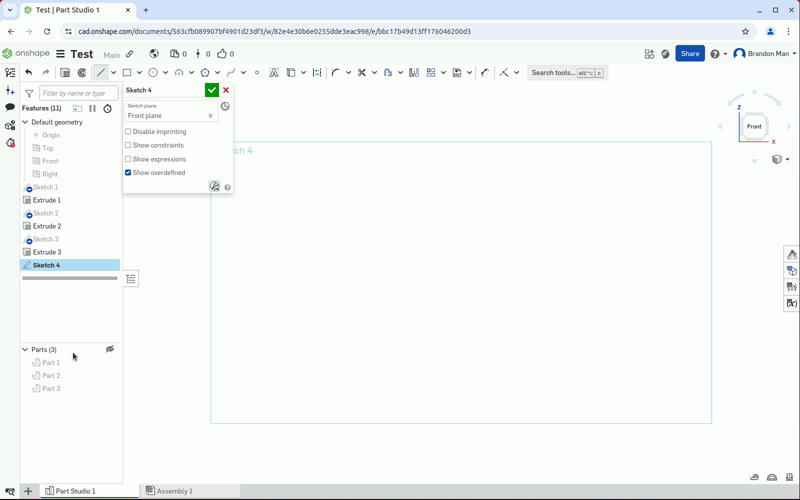
key_down(shift)
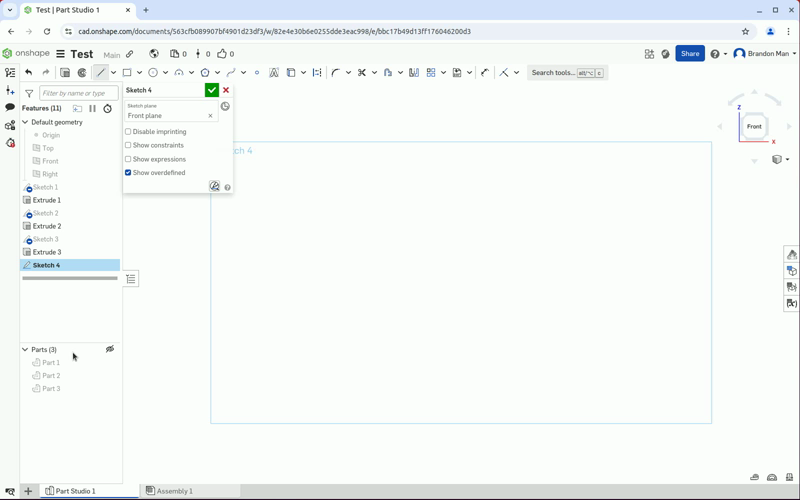
mouse_move(465, 225)
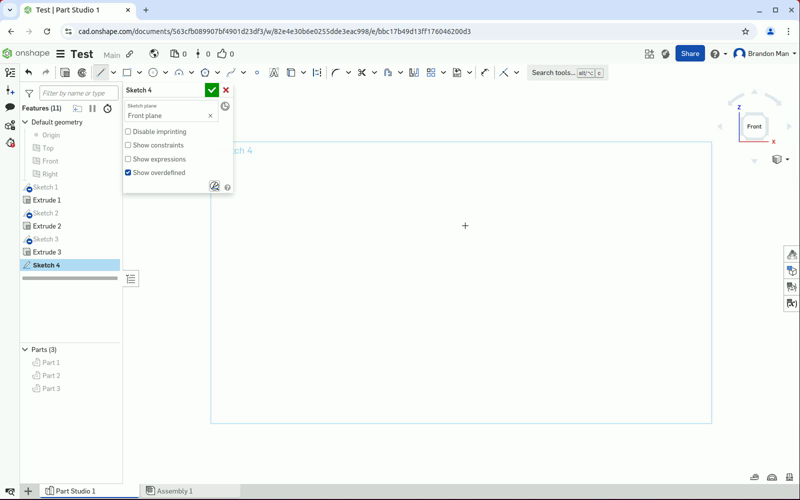
click(465, 225)
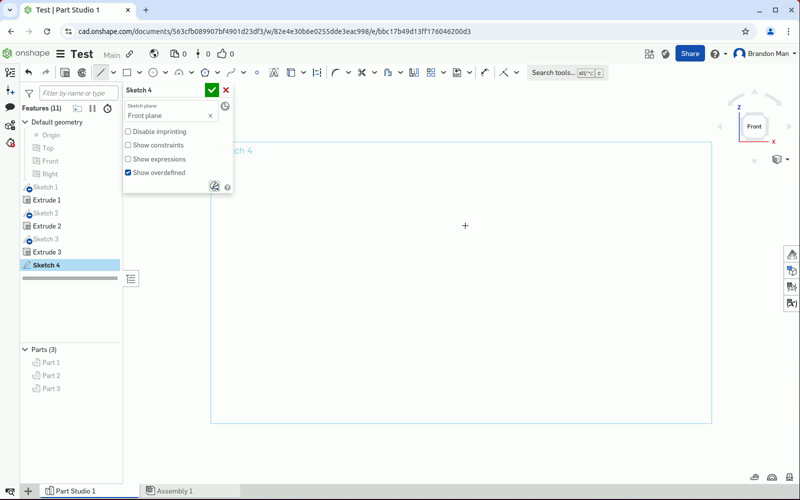
key_up(shift)
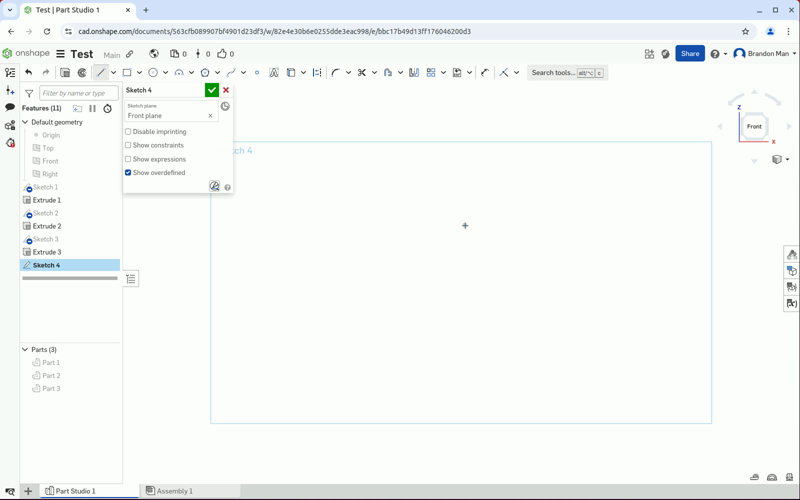
key_down(shift)
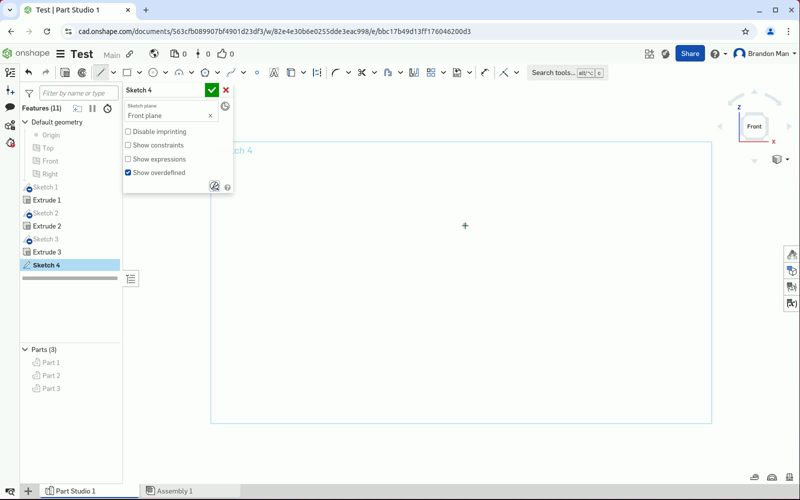
mouse_move(495, 225)
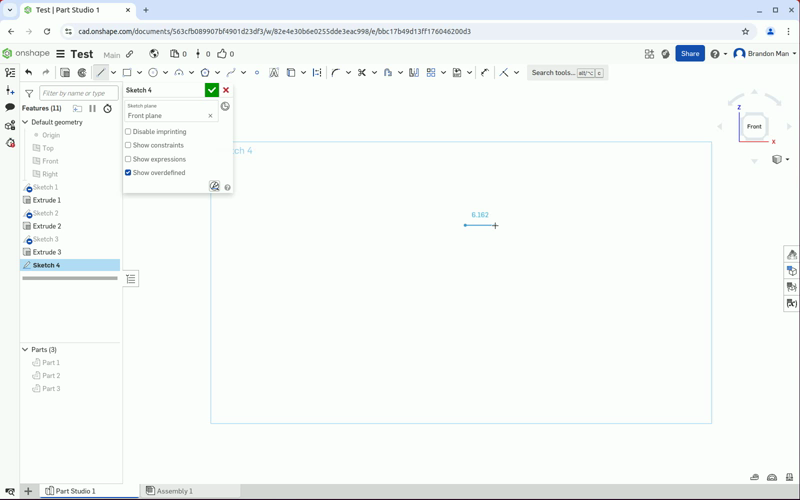
mouse_move(495, 225)
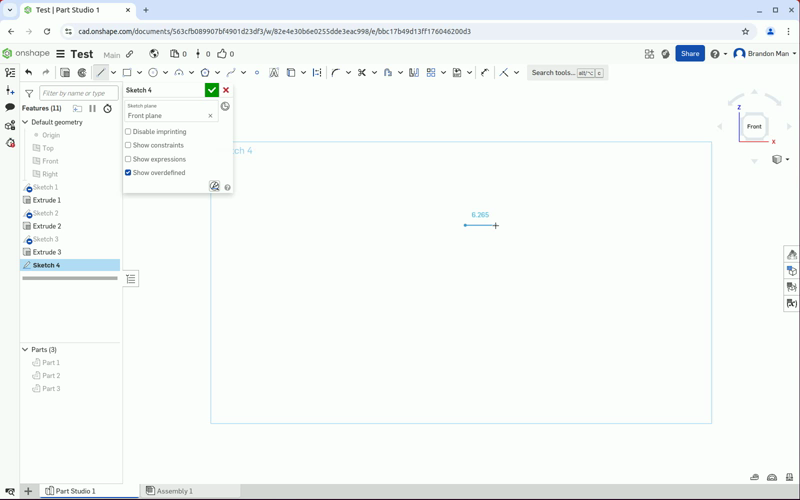
click(495, 225)
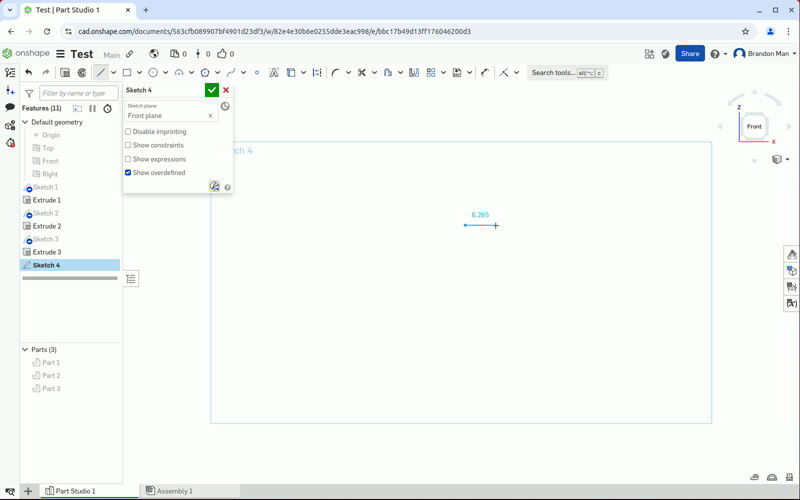
key_up(shift)
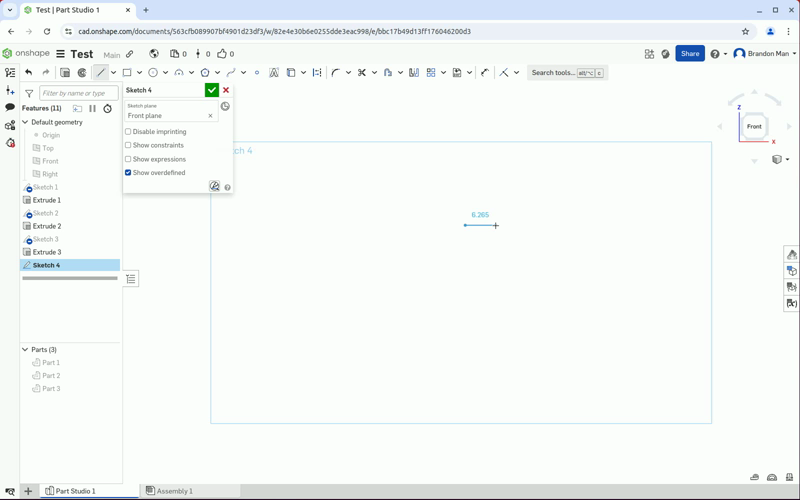
key_down(shift)
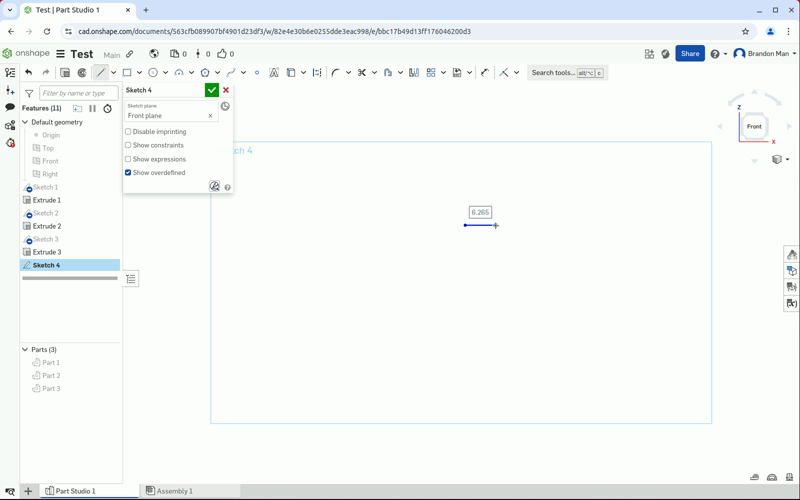
mouse_move(525, 225)
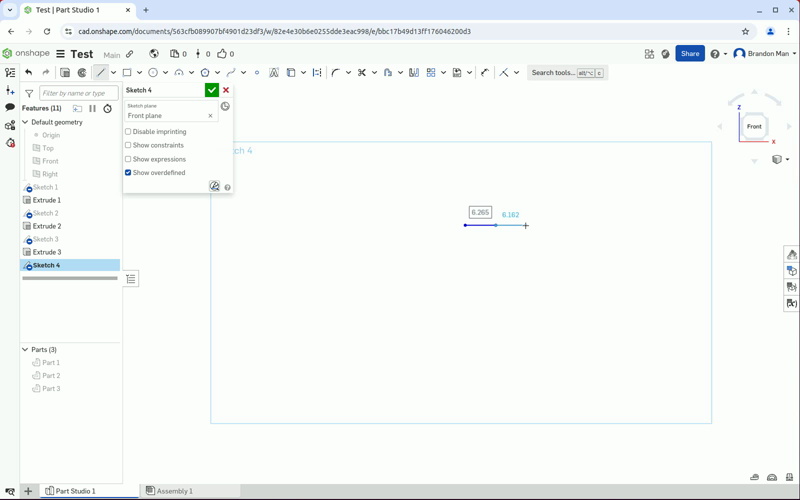
mouse_move(495, 169)
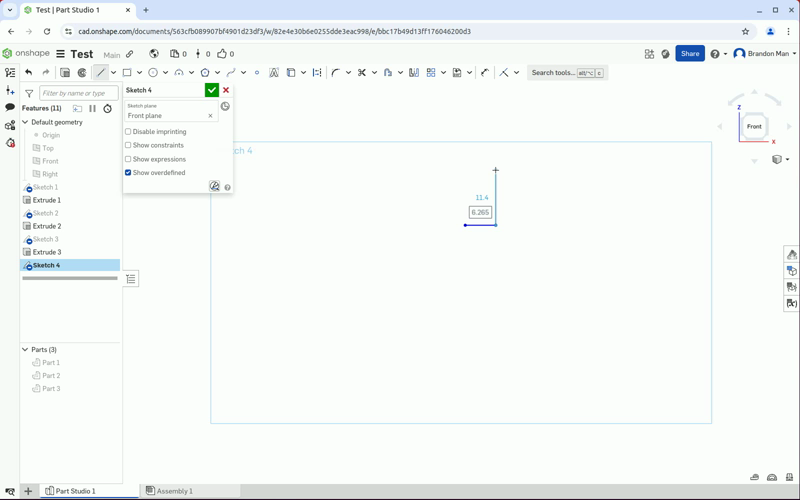
click(495, 169)
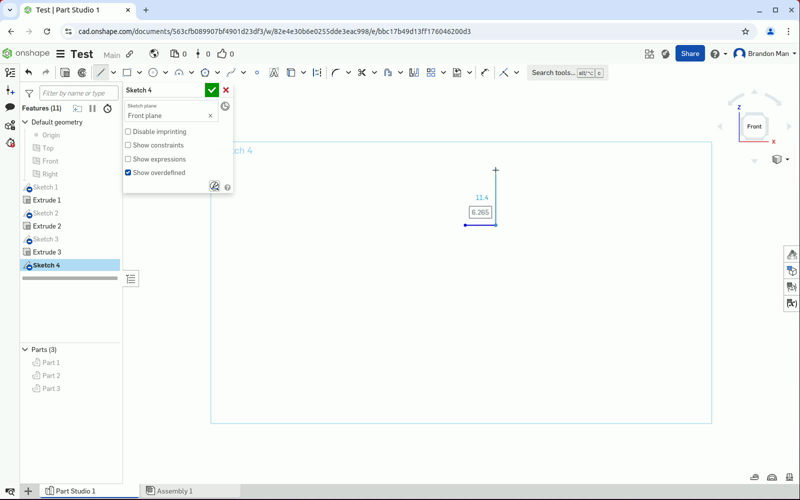
key_up(shift)
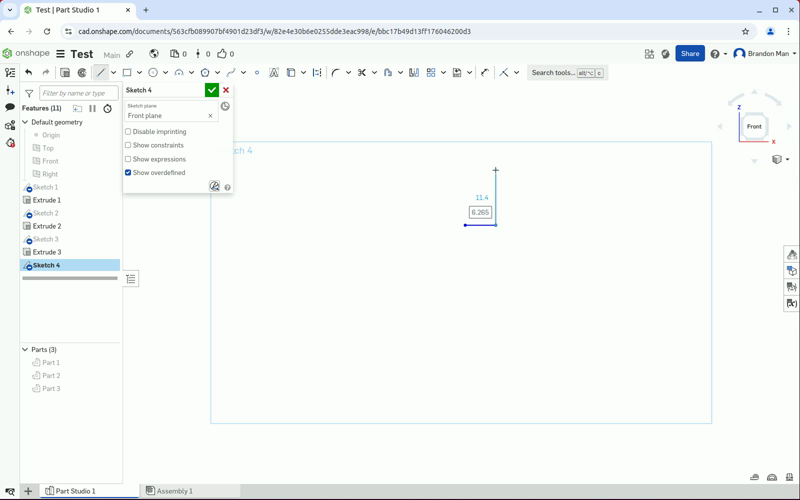
key_down(shift)
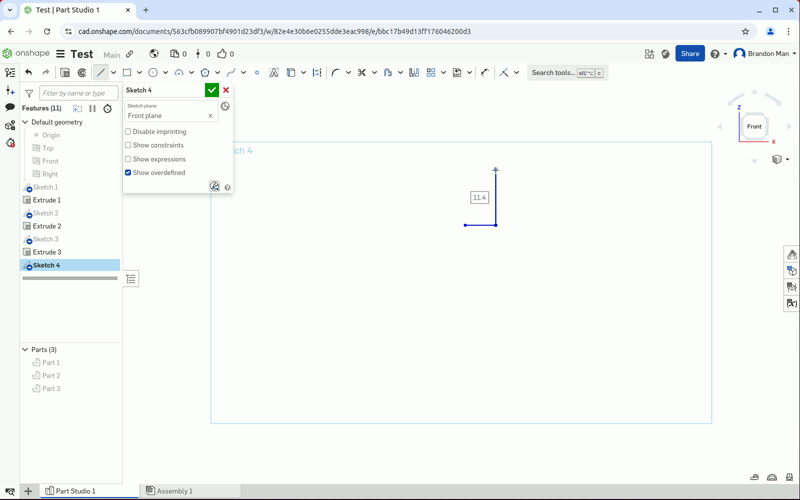
mouse_move(525, 169)
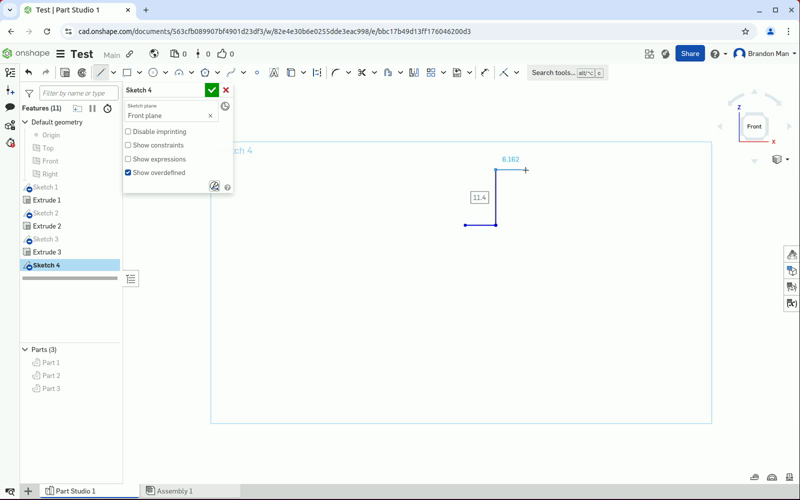
mouse_move(465, 169)
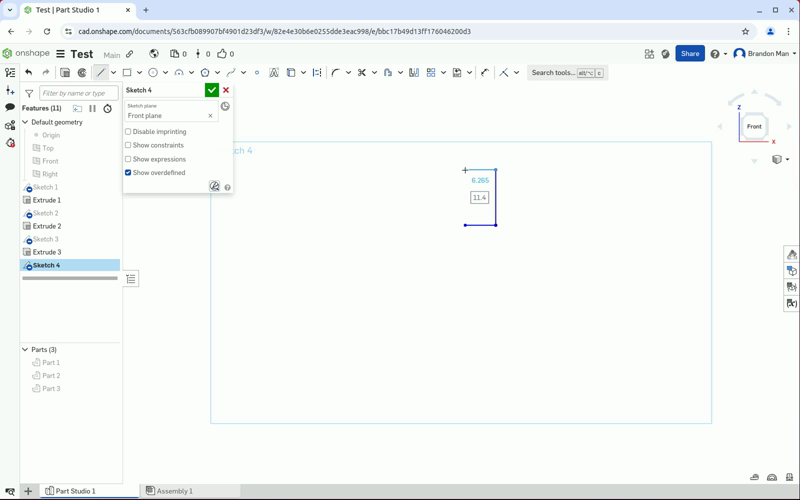
click(465, 169)
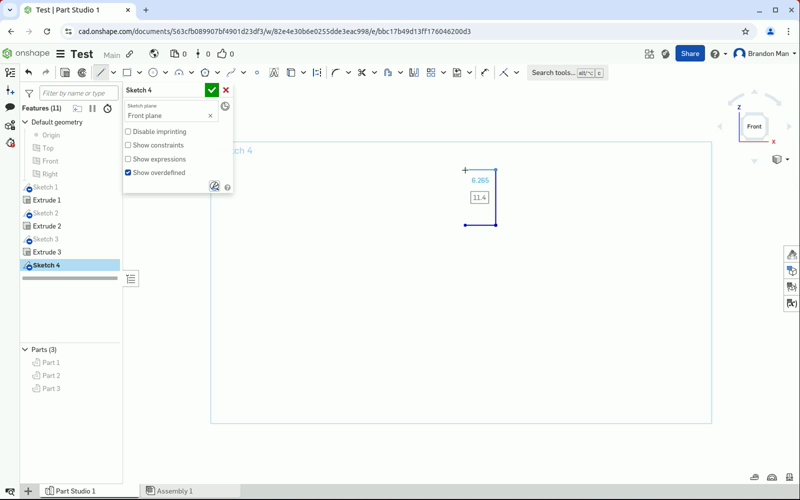
key_up(shift)
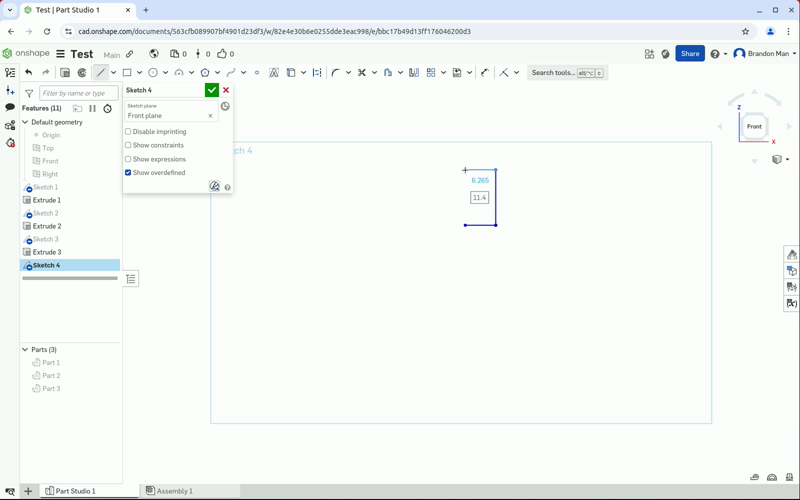
mouse_move(495, 169)
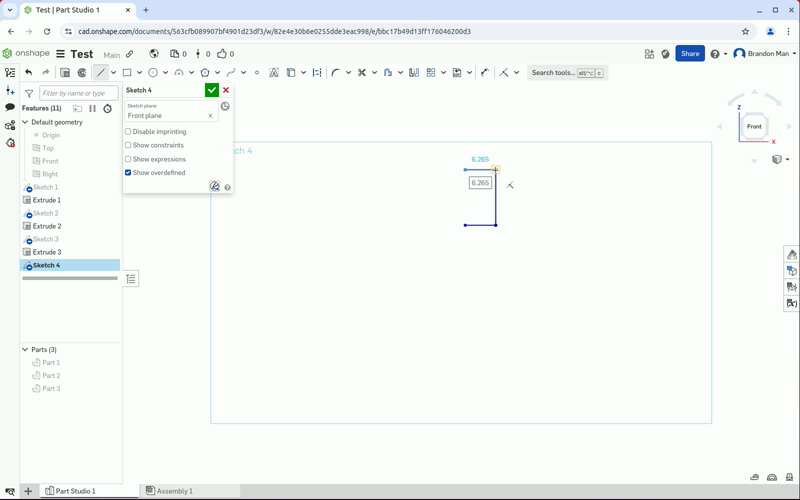
key_down(shift)
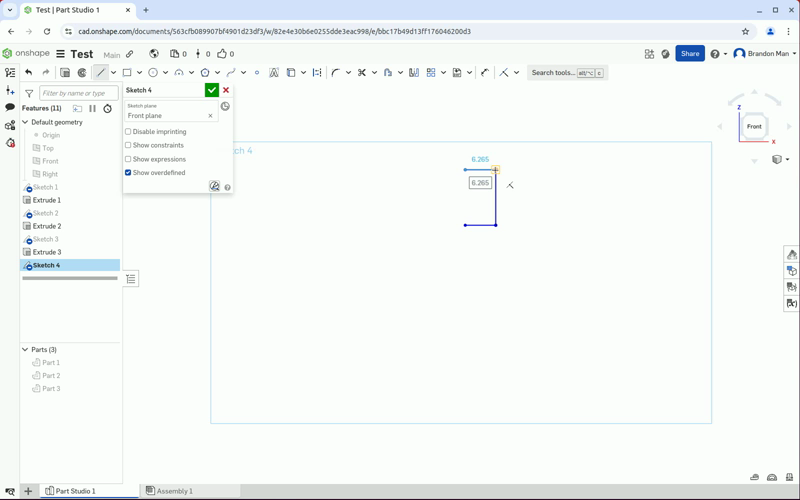
mouse_move(465, 225)
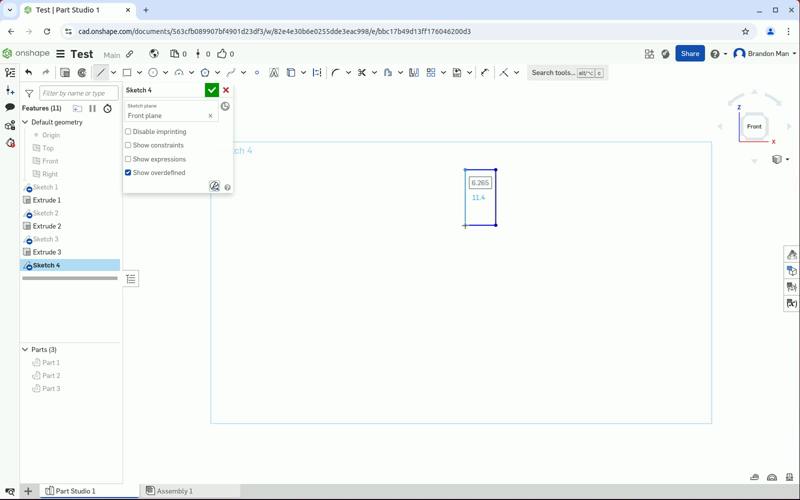
key_up(shift)
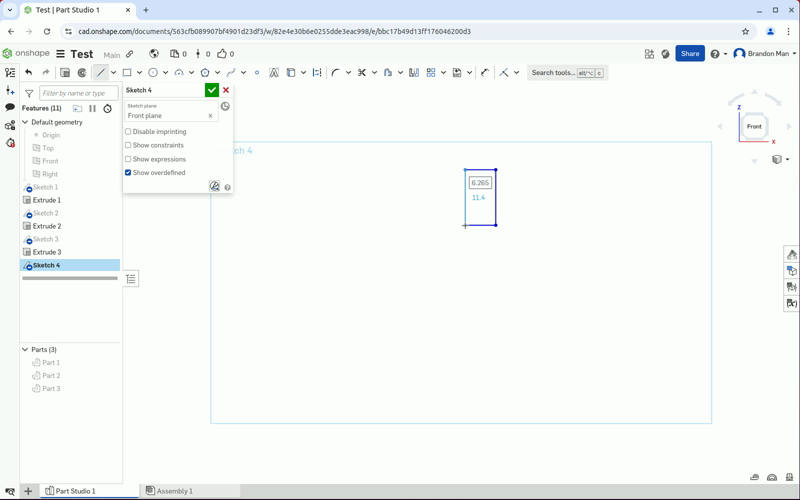
click(465, 225)
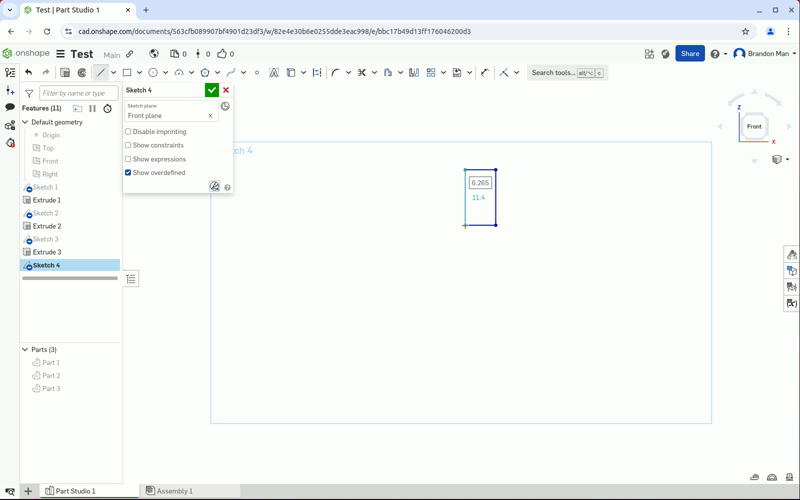
key(esc)
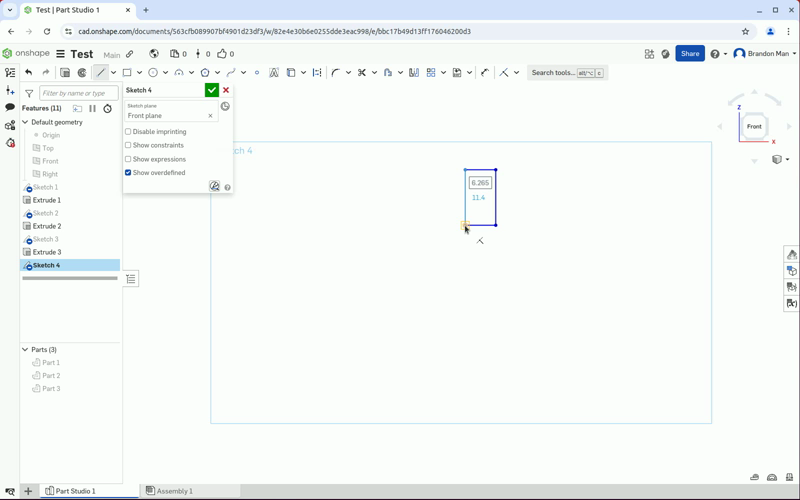
mouse_move(492, 207)
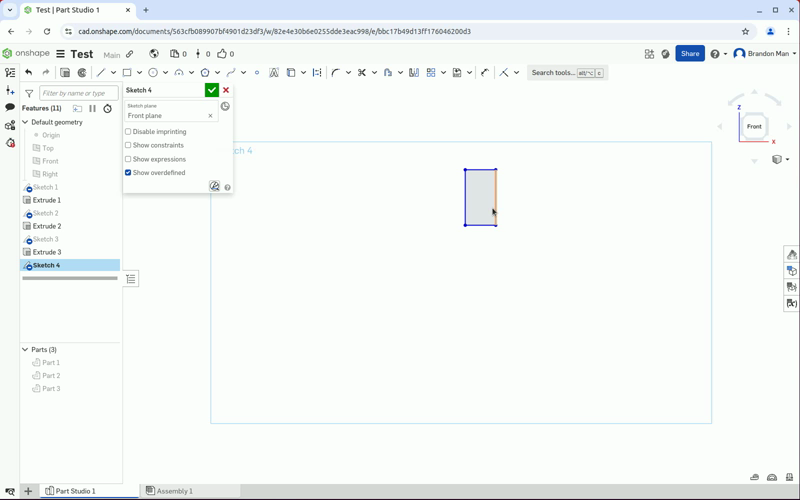
scroll(6)
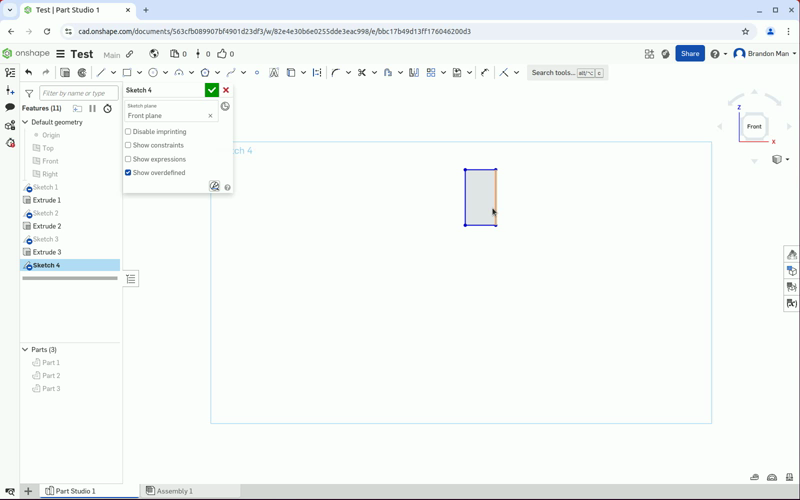
scroll(6)
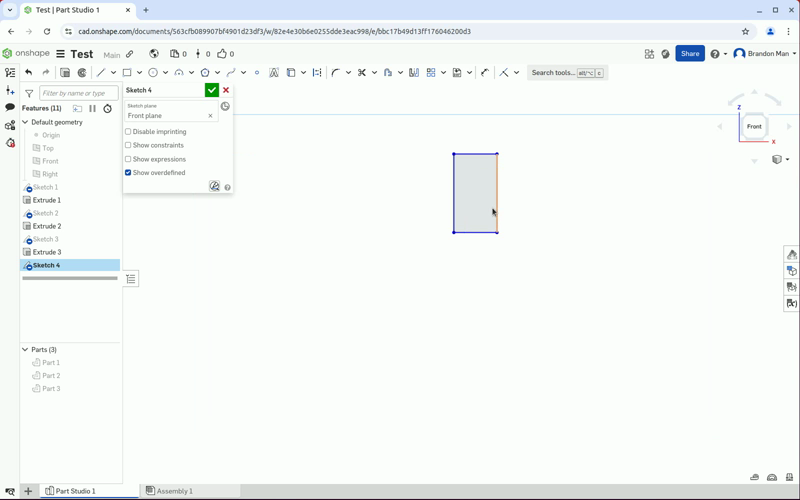
scroll(6)
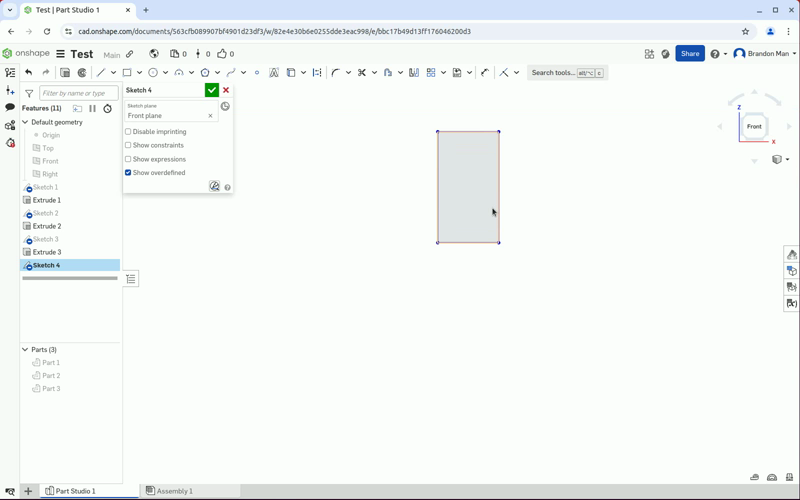
scroll(6)
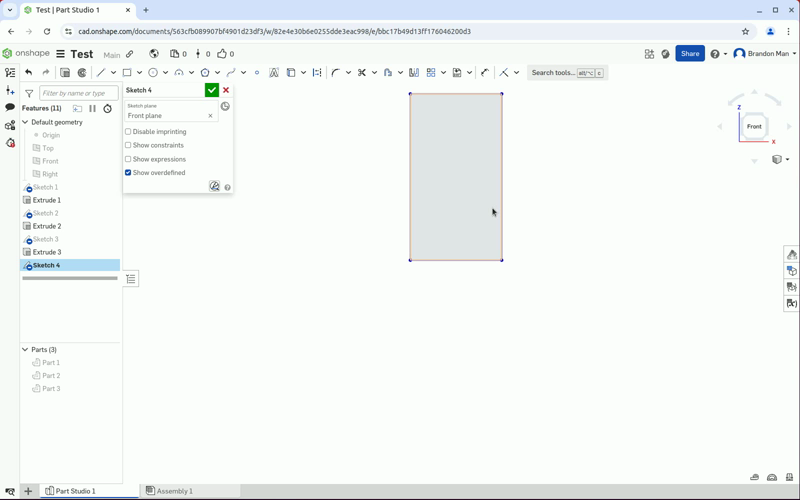
scroll(6)
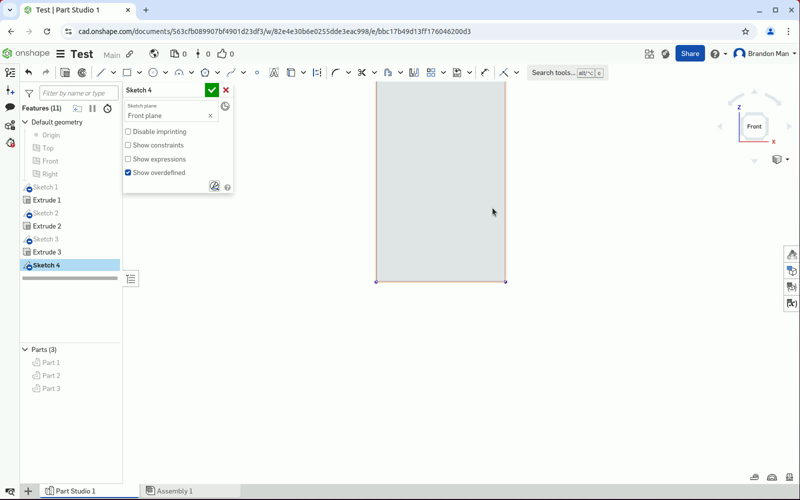
scroll(6)
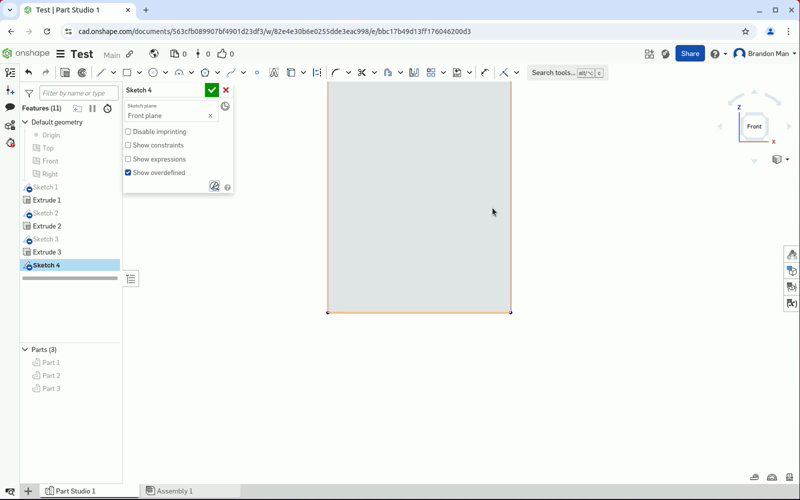
scroll(6)
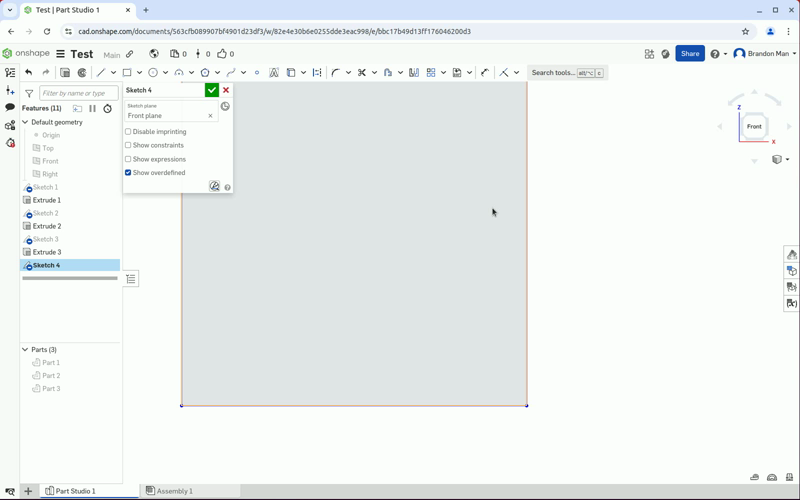
click(492, 207)
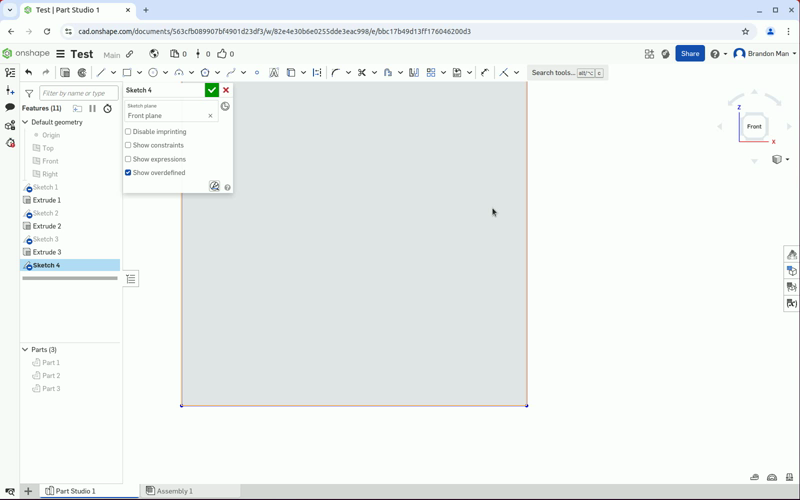
scroll(-6)
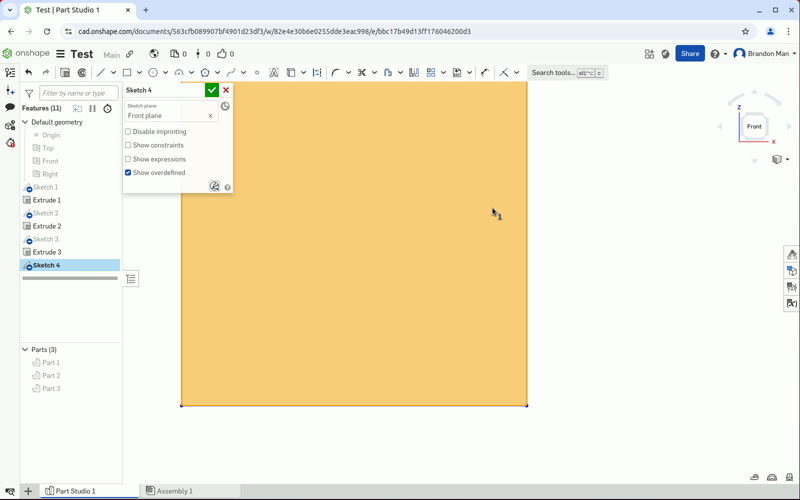
scroll(-6)
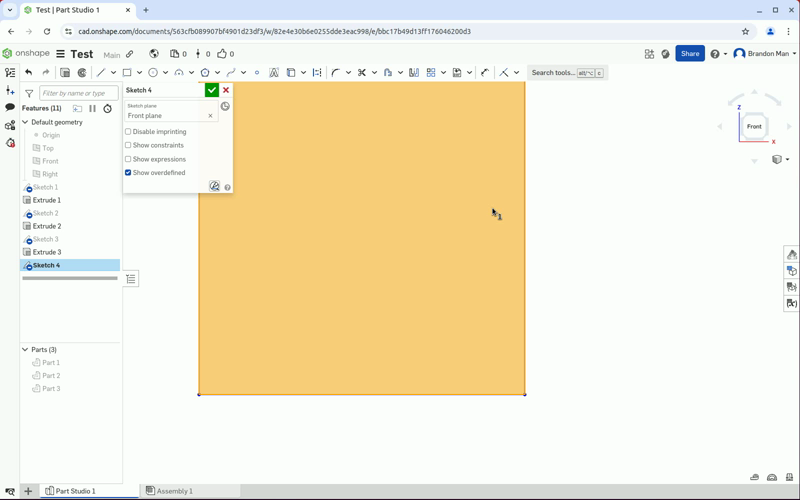
scroll(-6)
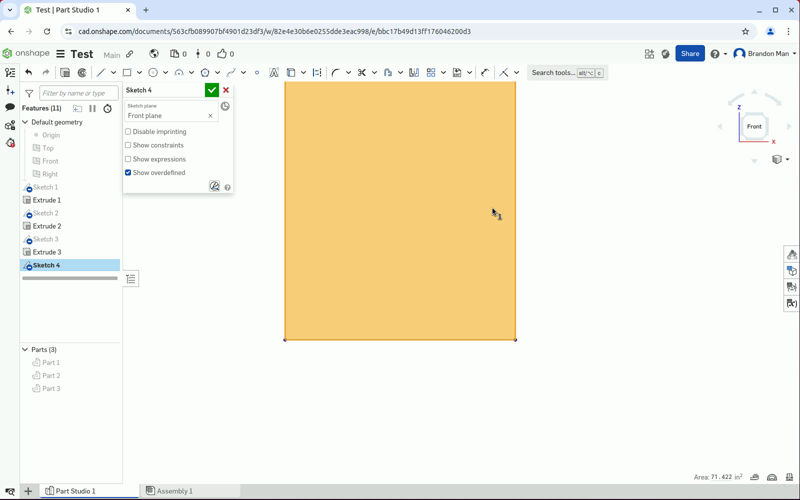
scroll(-6)
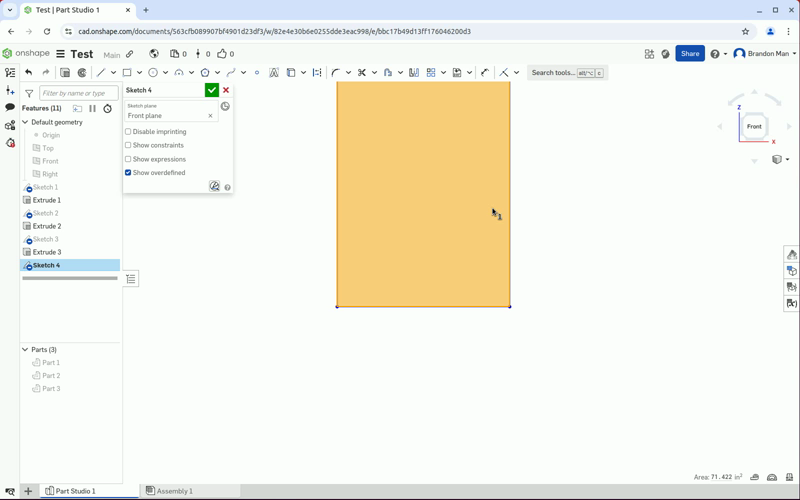
scroll(-6)
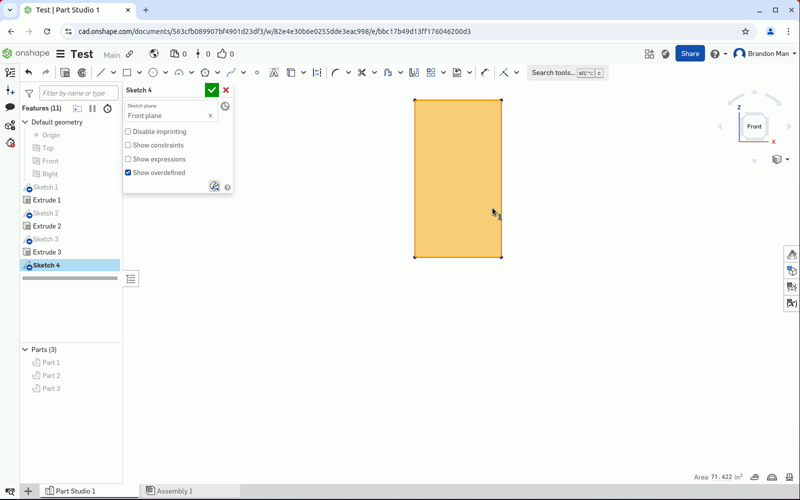
scroll(-6)
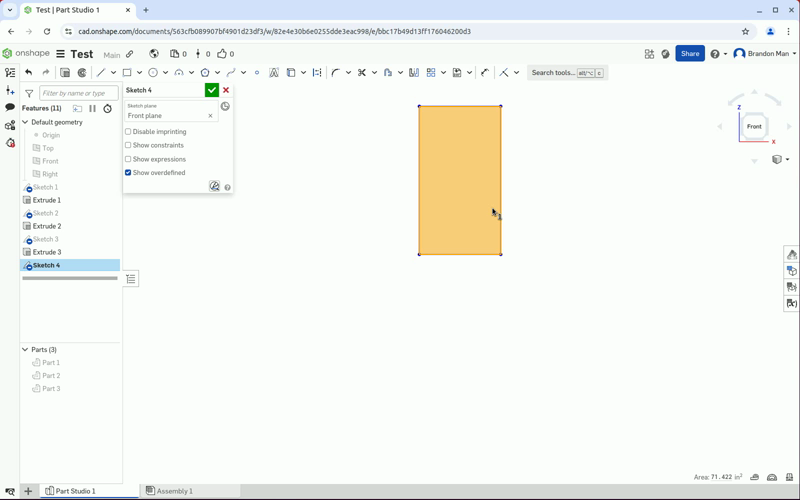
scroll(-6)
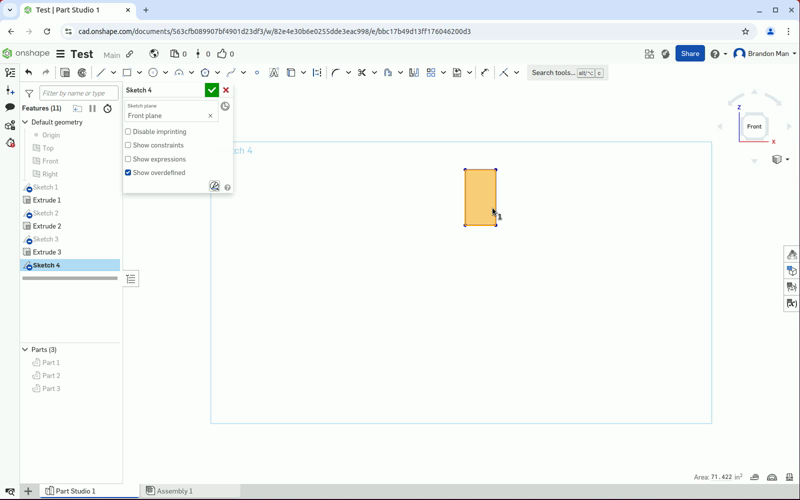
mouse_move(73, 352)
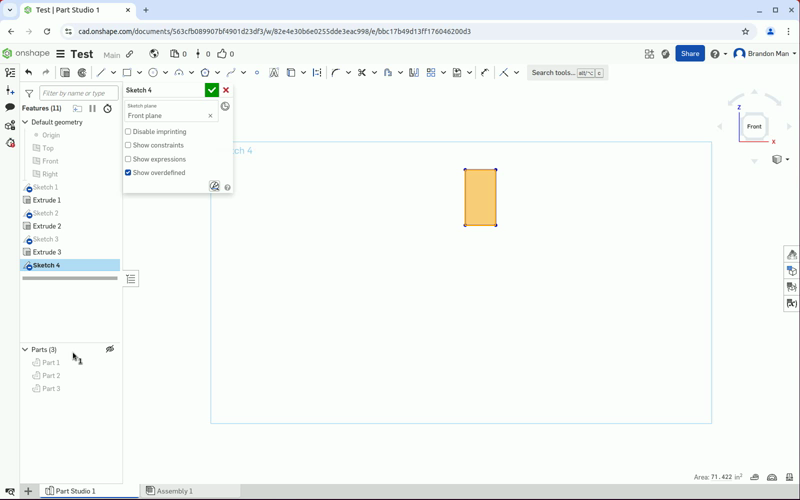
key(shift+y)
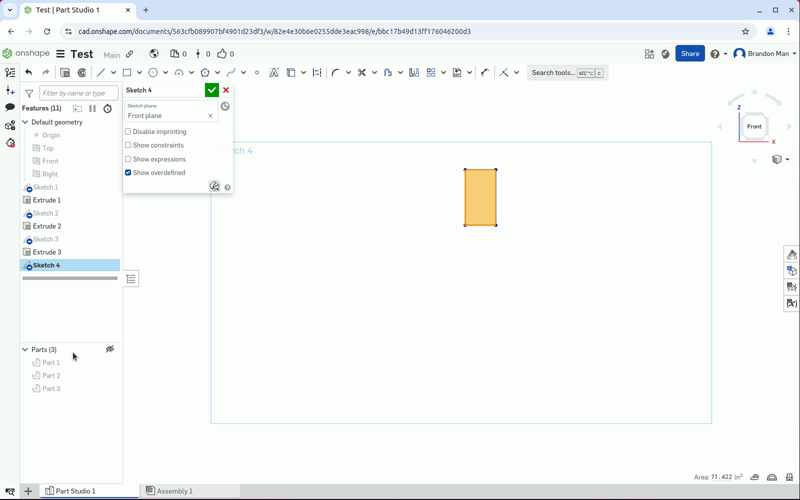
key(shift+e)
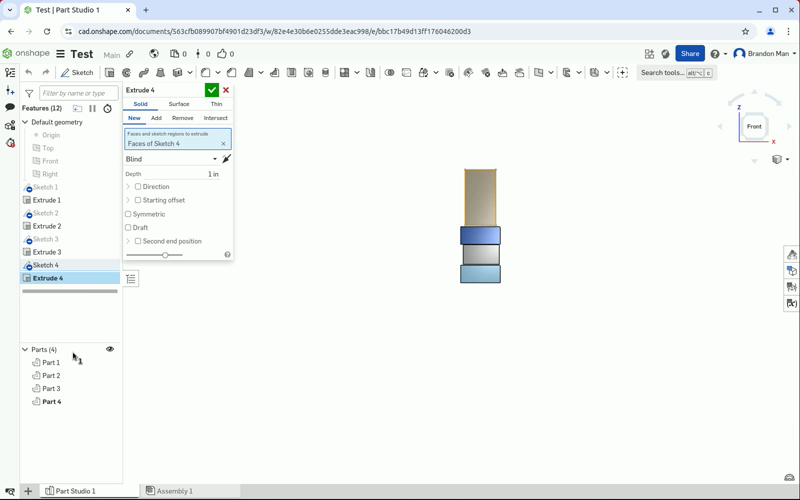
mouse_move(143, 106)
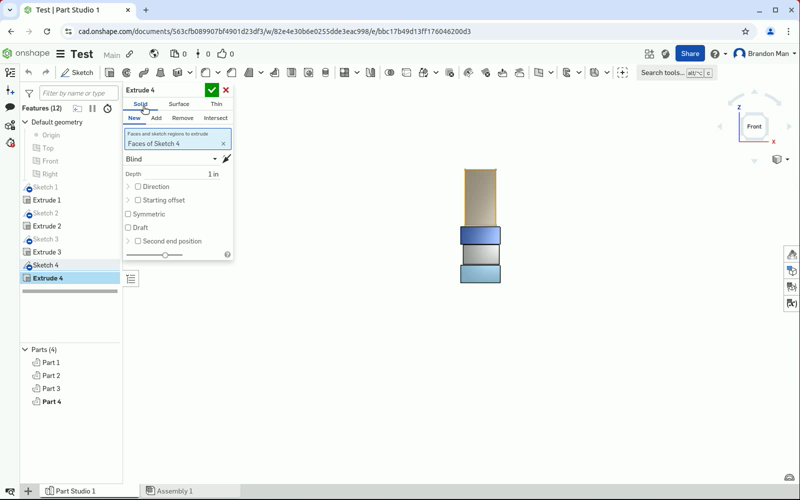
click(143, 106)
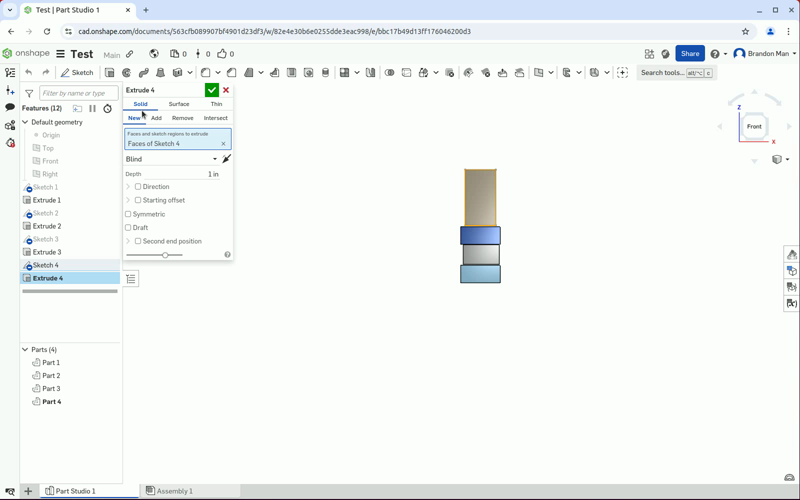
mouse_move(137, 120)
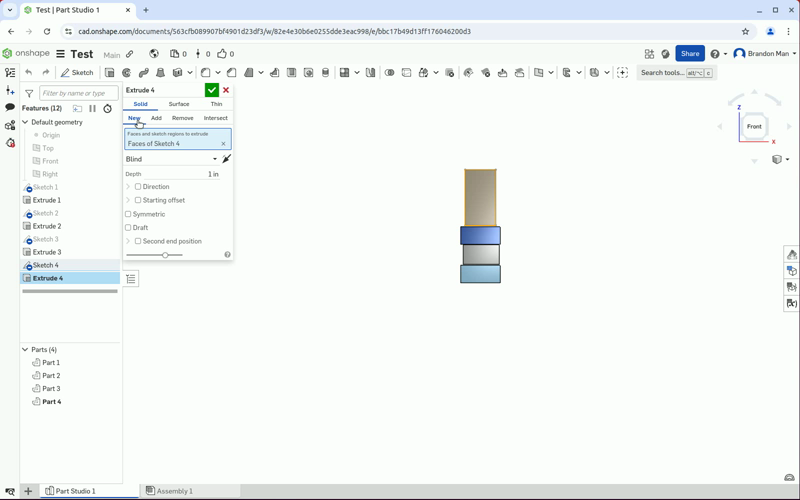
click(137, 120)
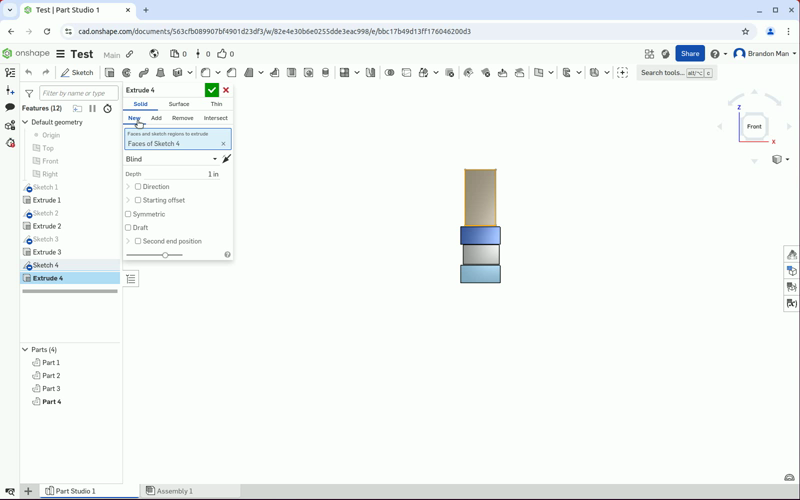
key(tab, 4)
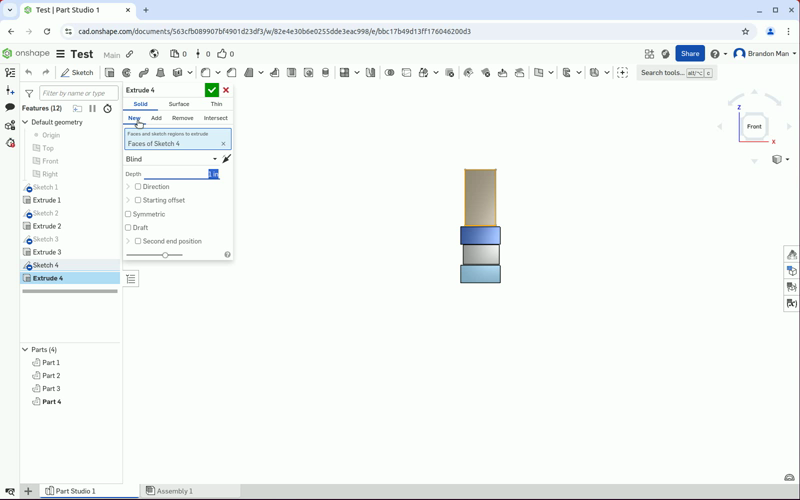
text(3.37)
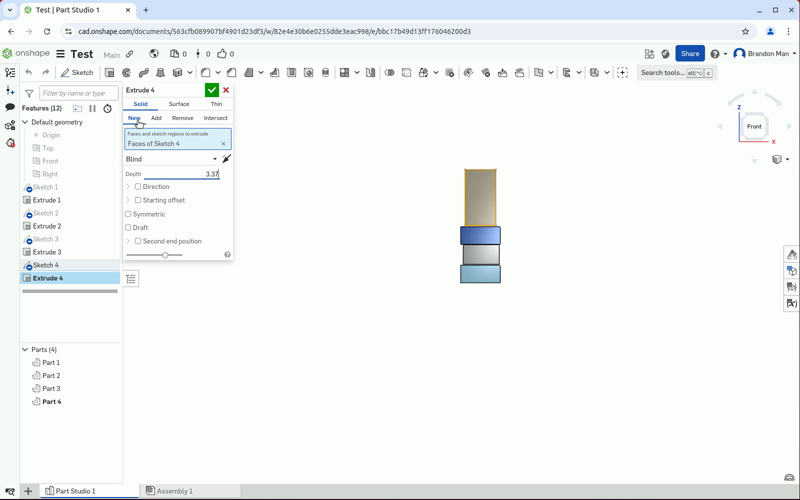
key(enter)
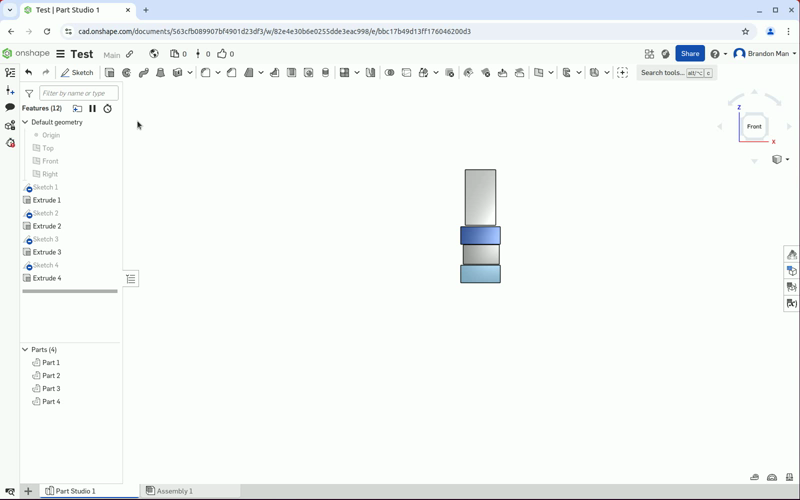
key(shift+h)
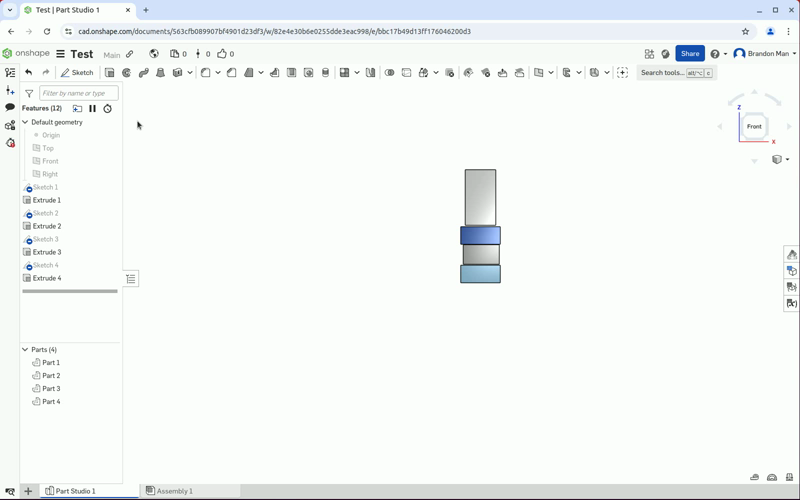
key(shift+h)
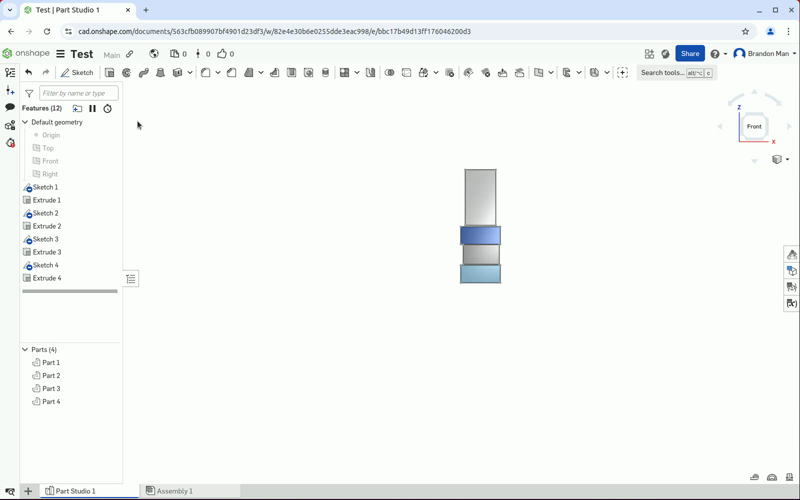
key(shift+7)
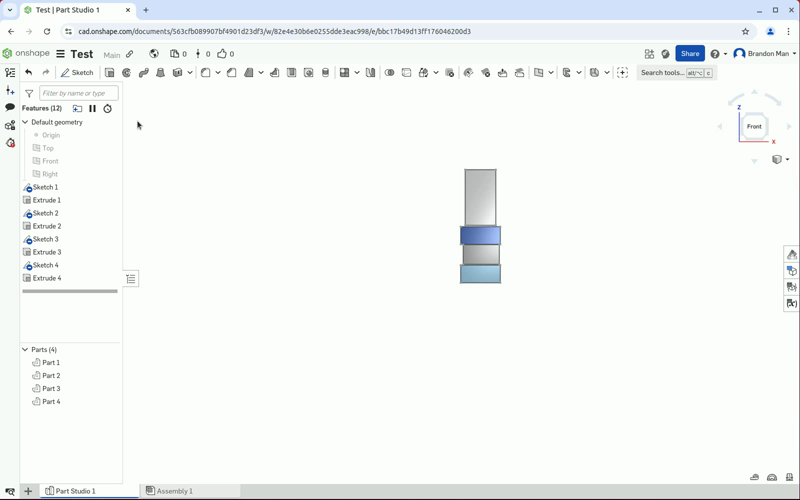
key(left, 2)
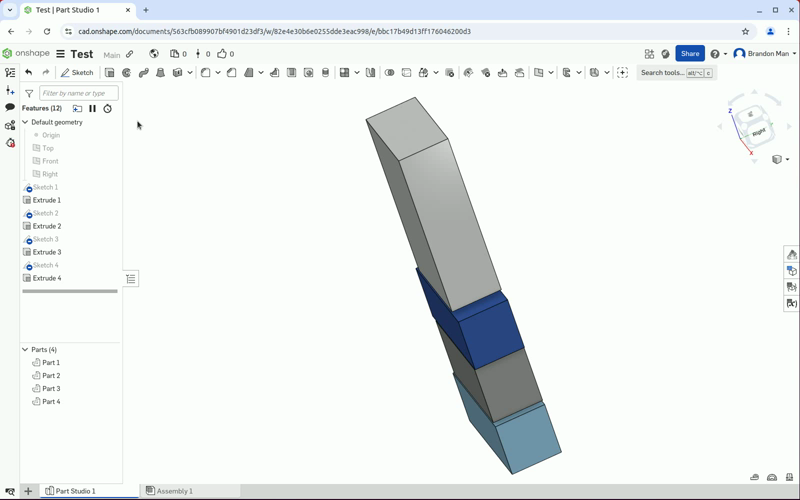
key(down, 2)
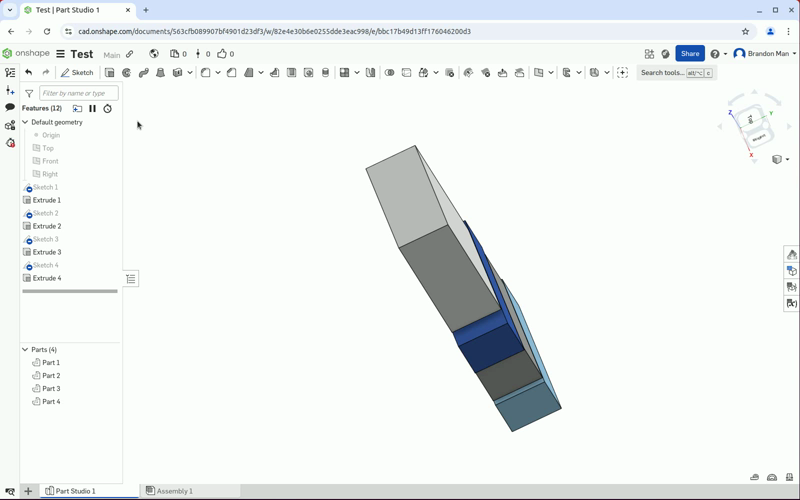
key(up, 2)
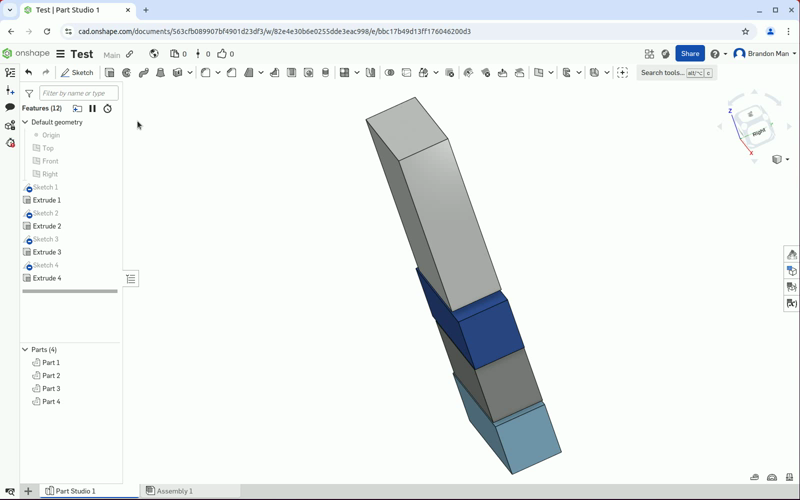
key(right, 2)
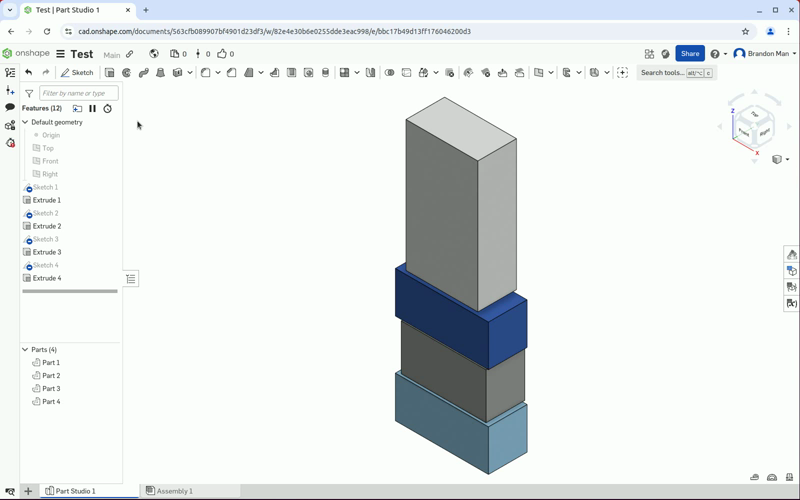
mouse_move(73, 189)
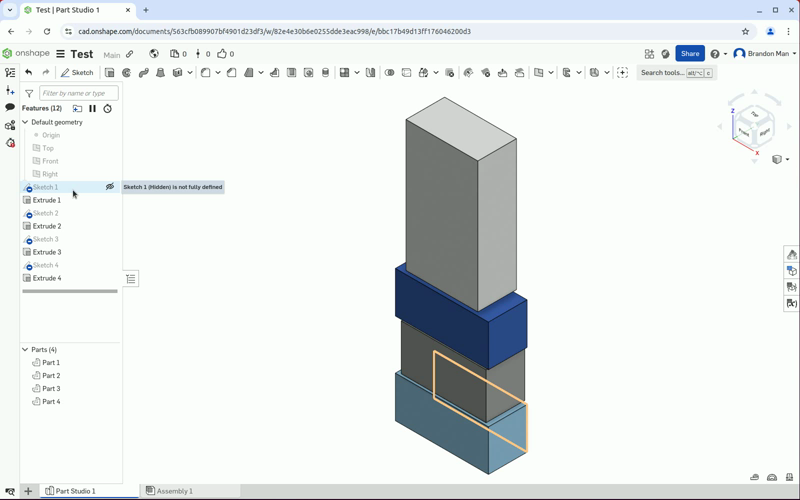
click(73, 189)